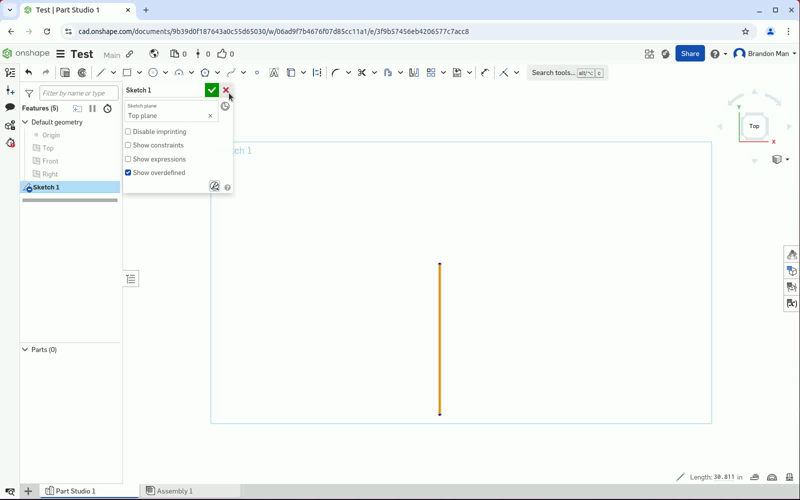
key(shift+h)
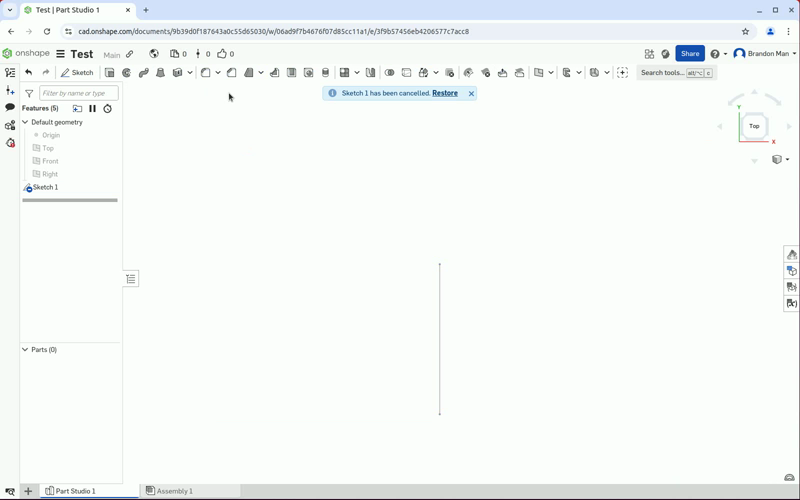
key(shift+s)
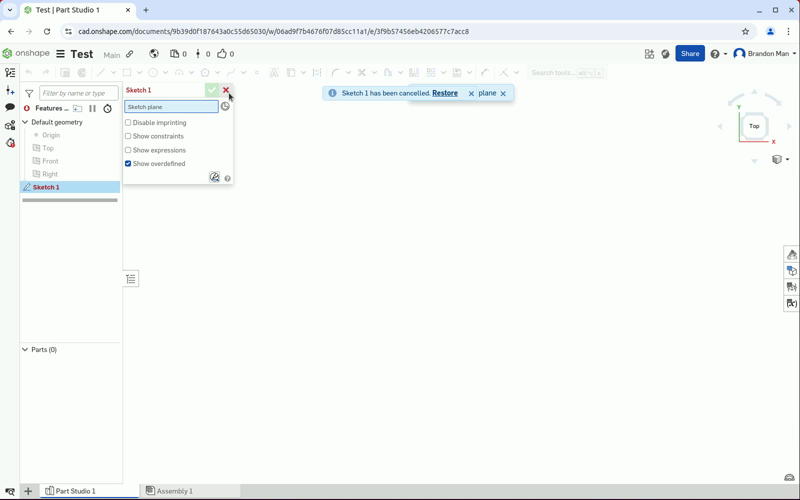
mouse_move(73, 150)
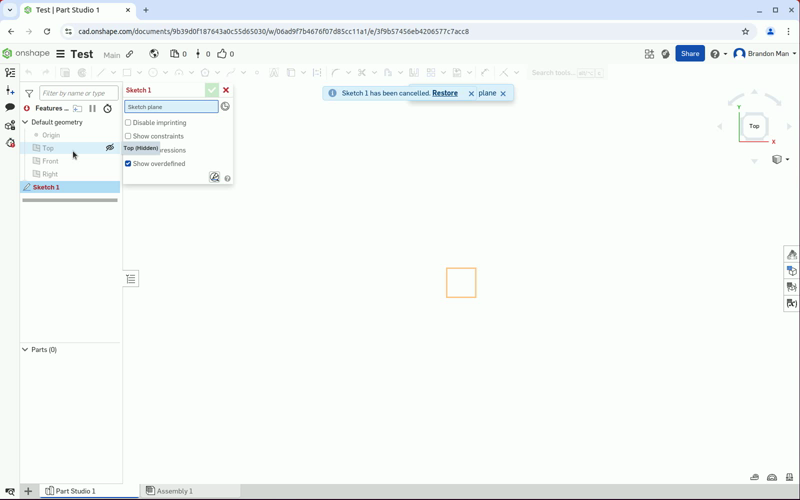
click(73, 150)
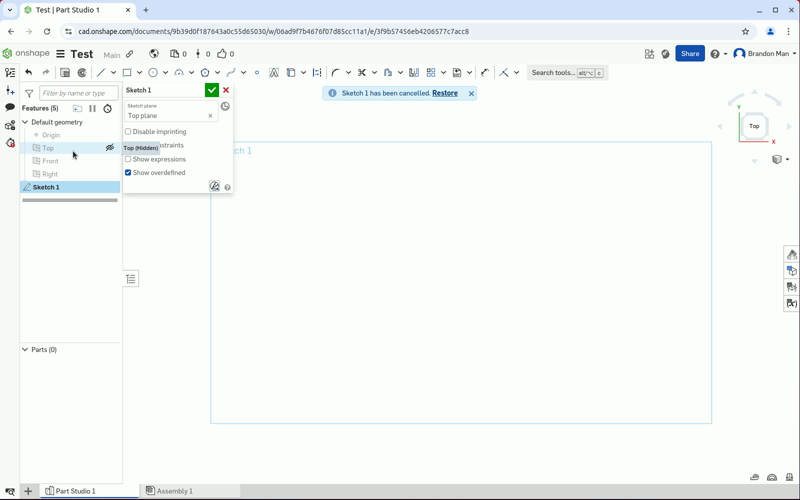
mouse_move(73, 352)
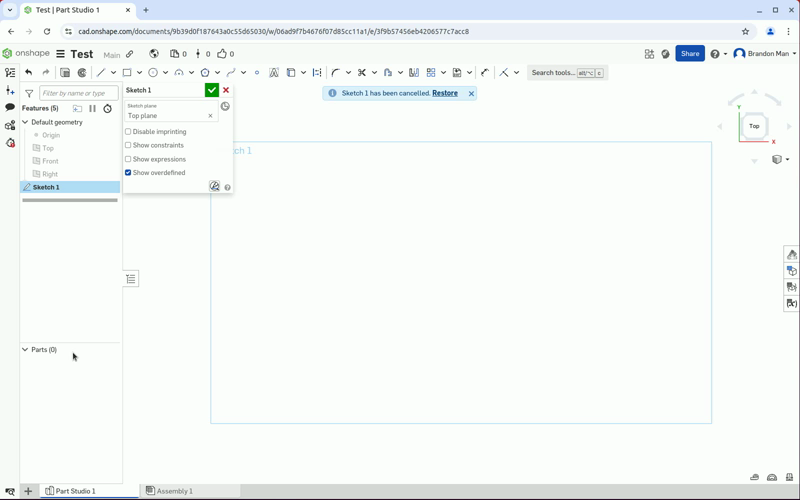
key(y)
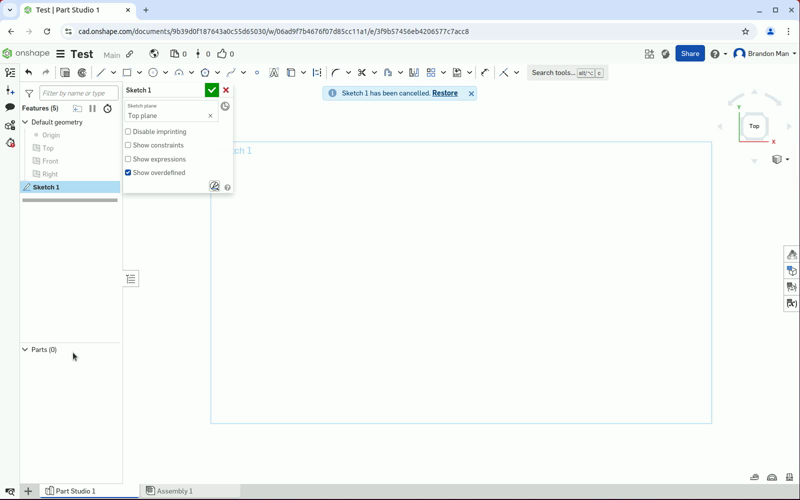
key(a)
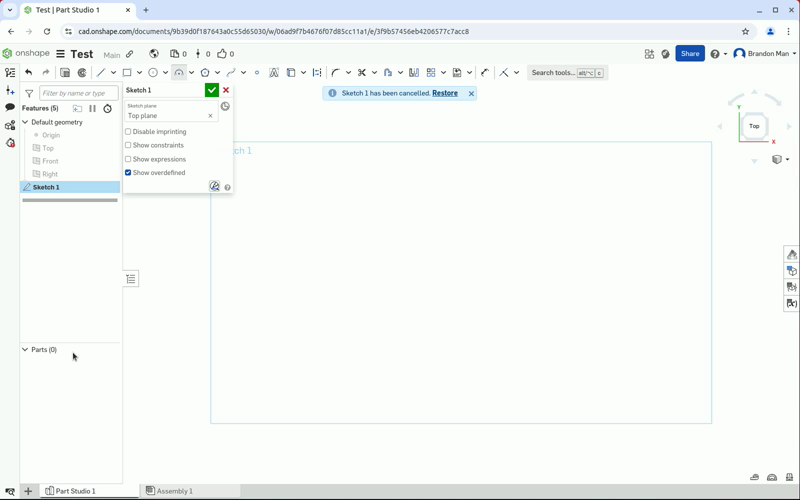
key_down(shift)
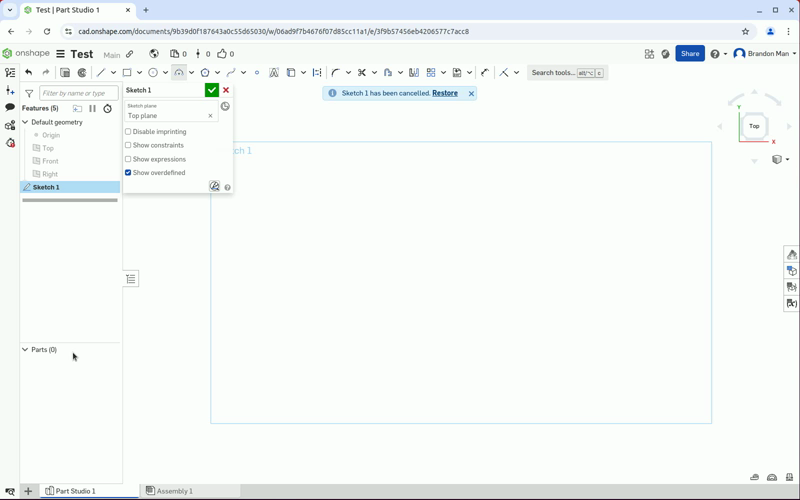
mouse_move(348, 379)
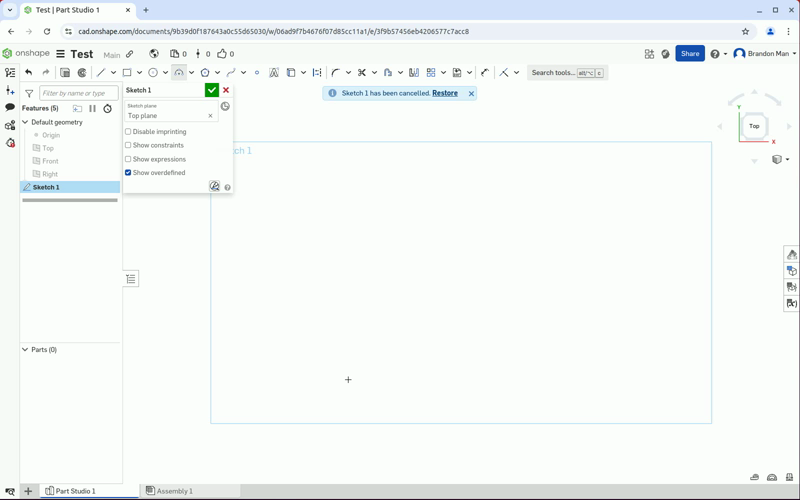
click(348, 379)
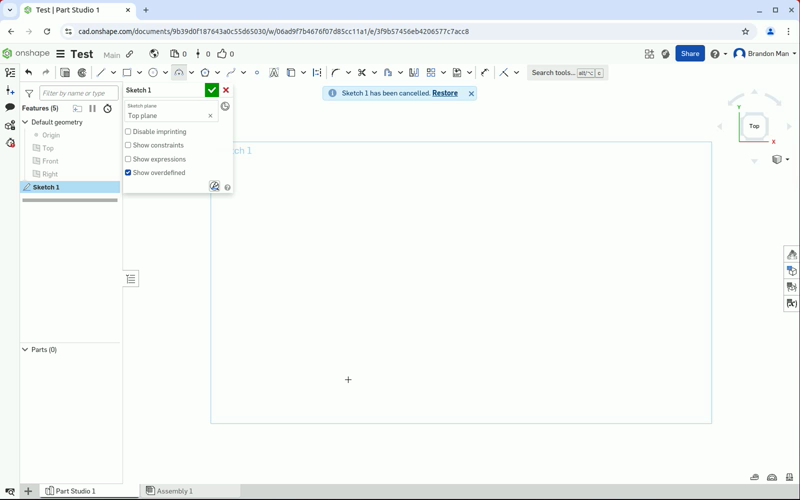
key_up(shift)
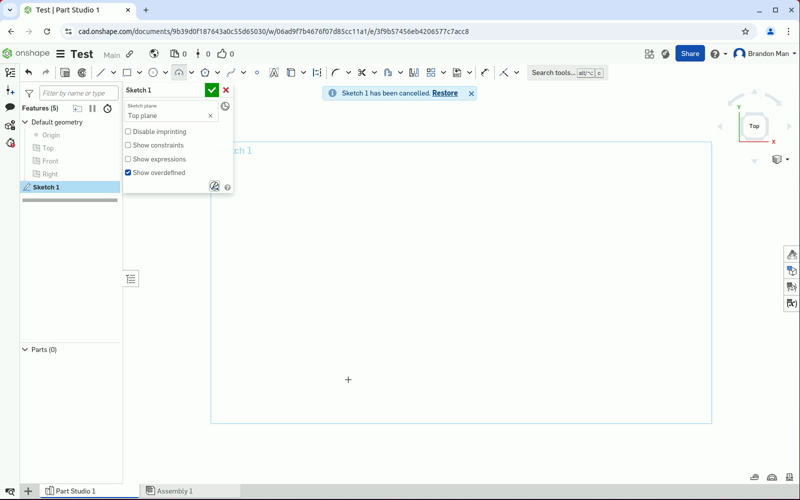
key_down(shift)
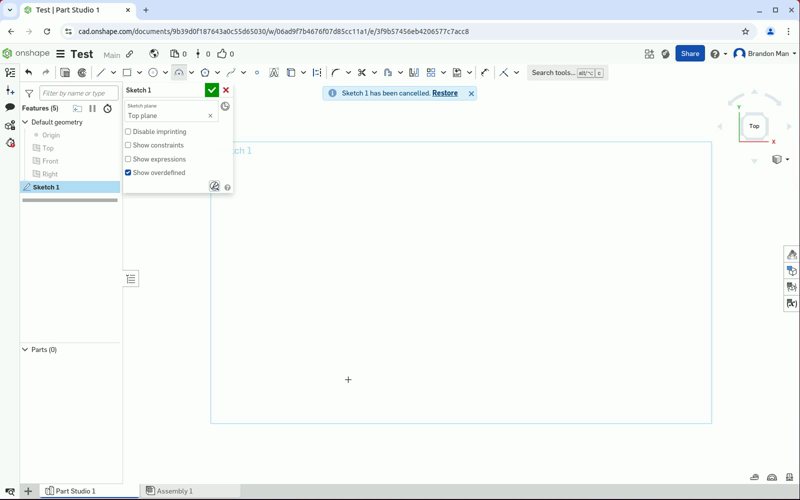
mouse_move(364, 395)
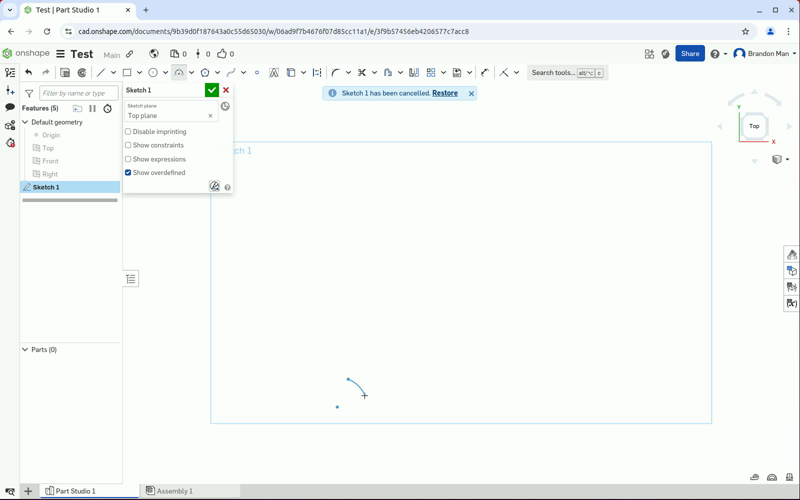
click(364, 395)
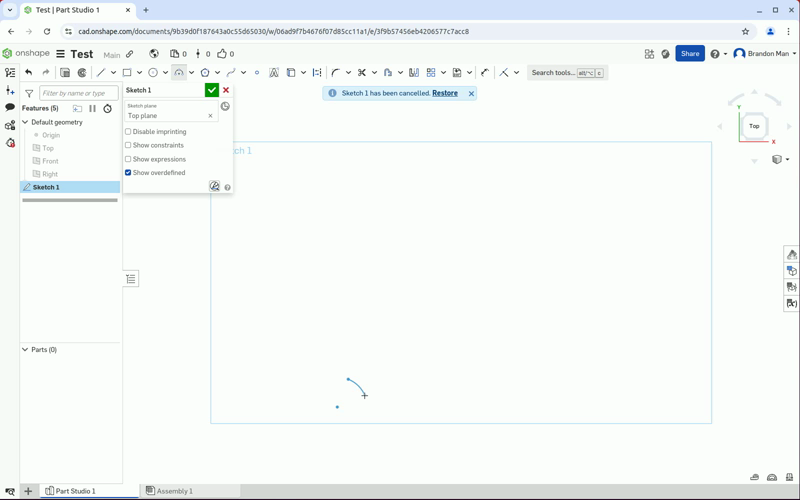
mouse_move(356, 387)
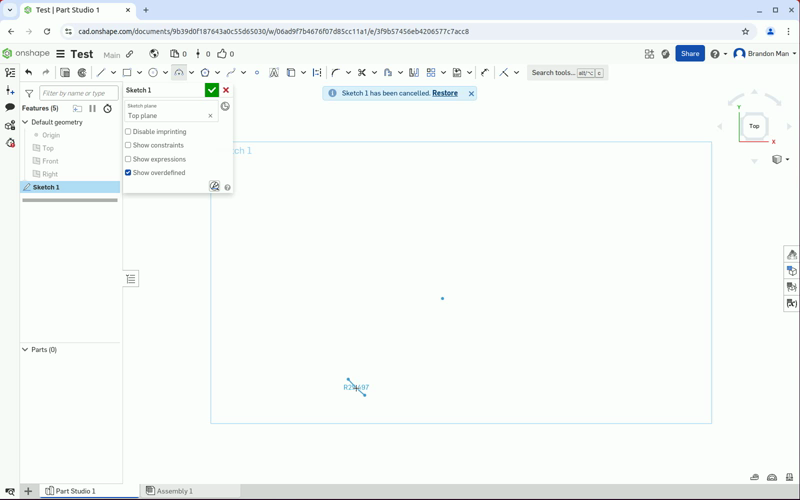
click(356, 387)
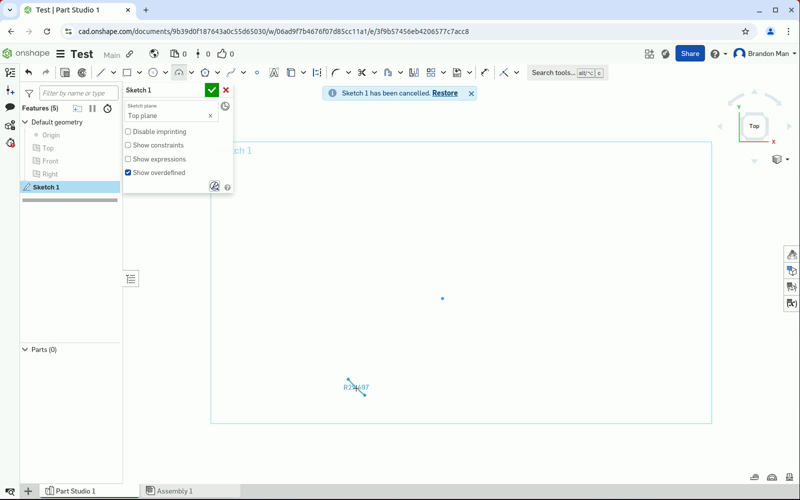
key_up(shift)
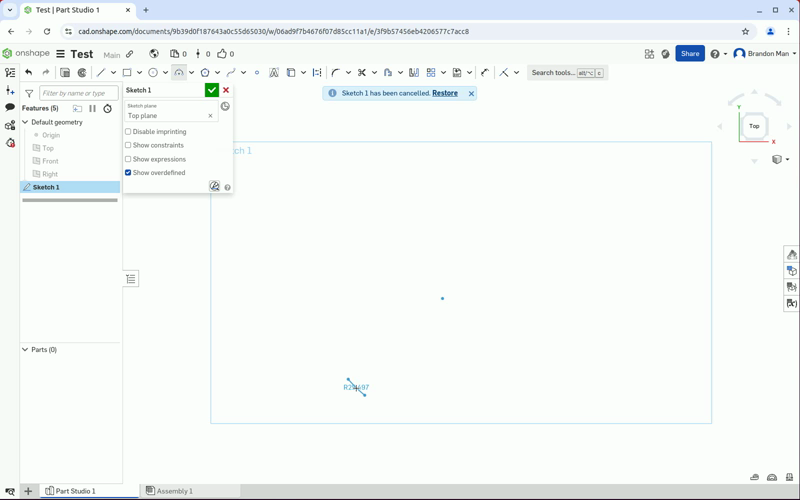
key(esc)
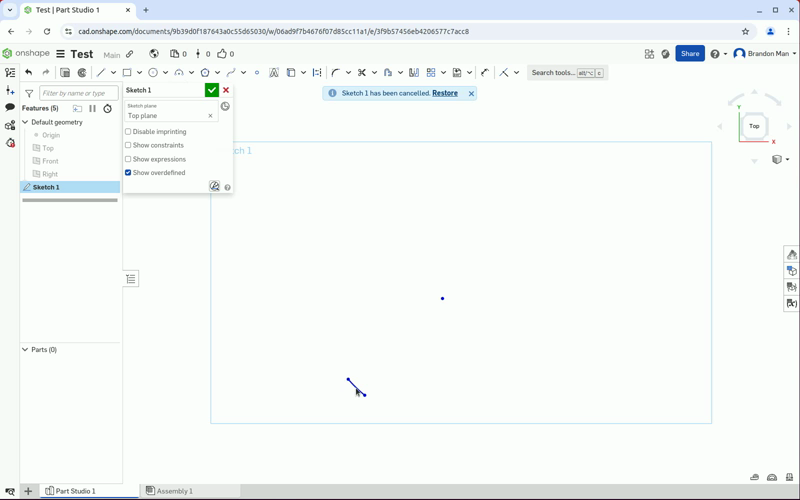
key(l)
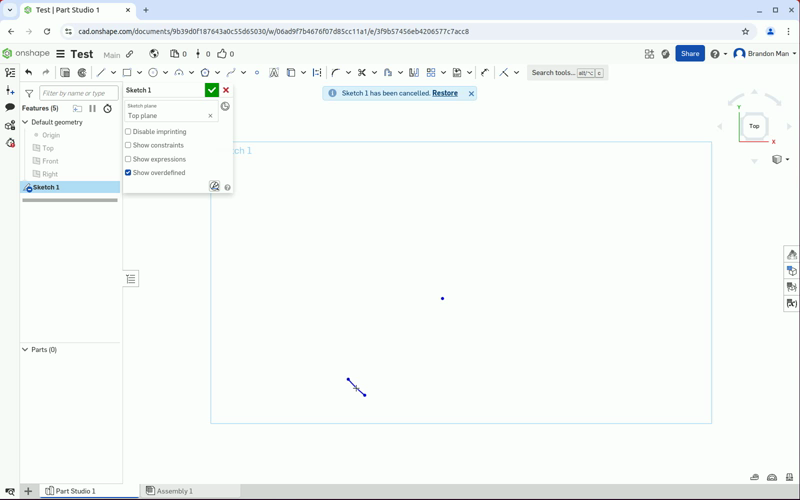
mouse_move(364, 395)
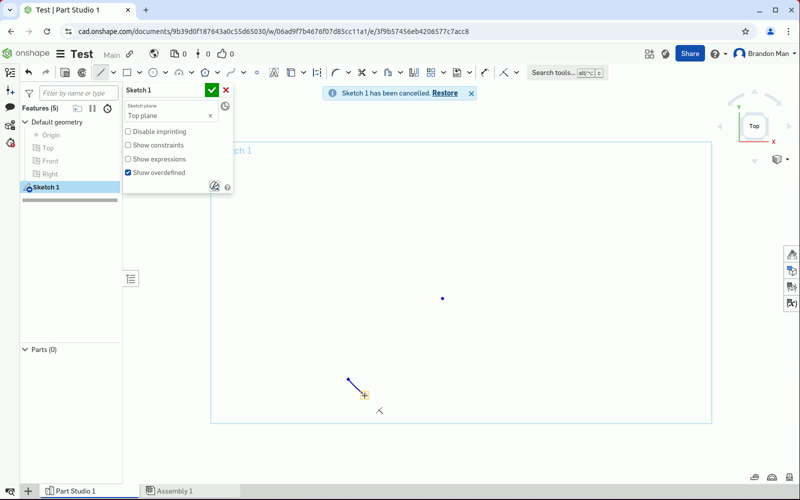
click(364, 395)
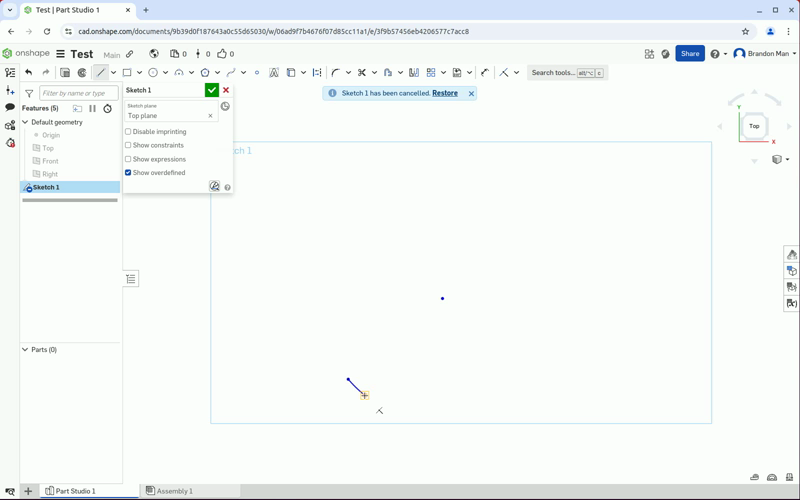
key_down(shift)
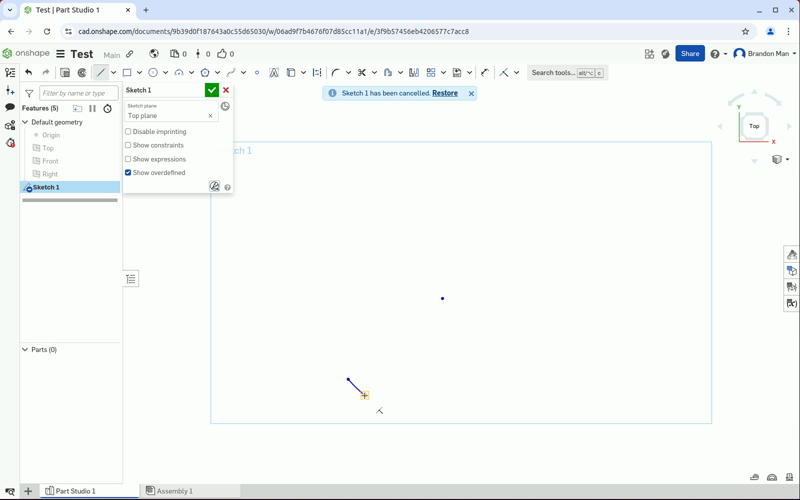
mouse_move(555, 395)
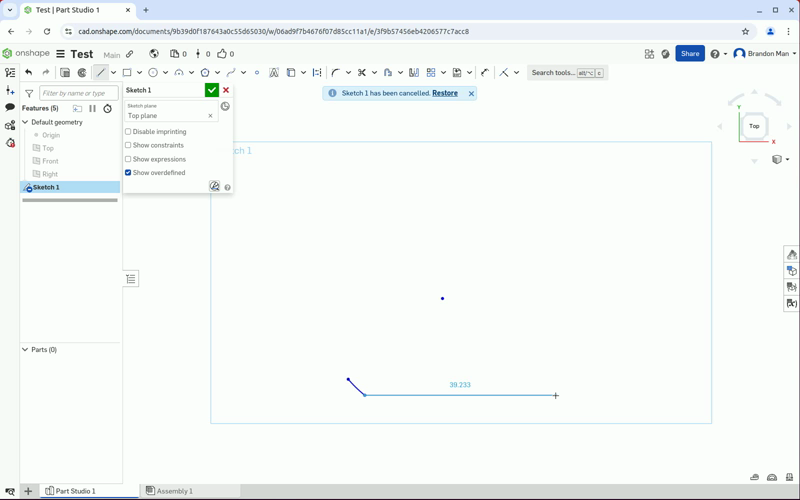
click(555, 395)
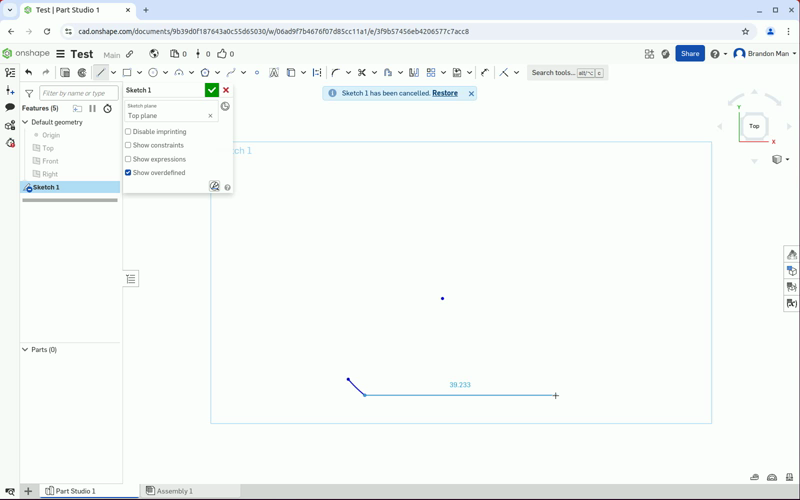
key_up(shift)
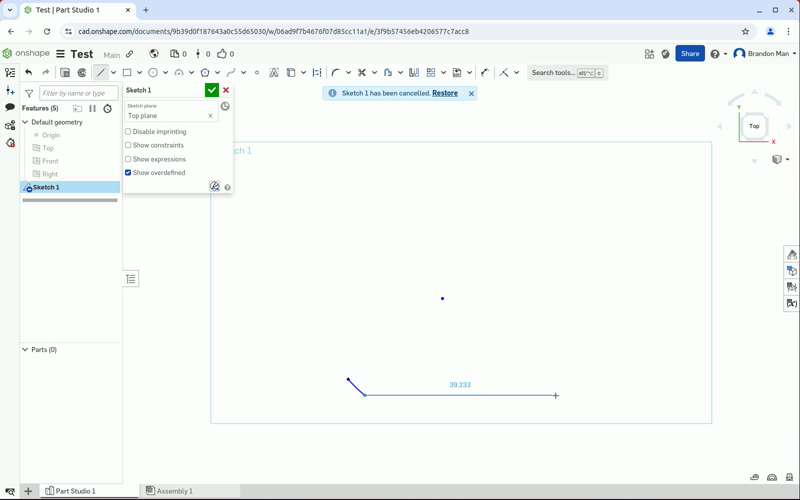
key(esc)
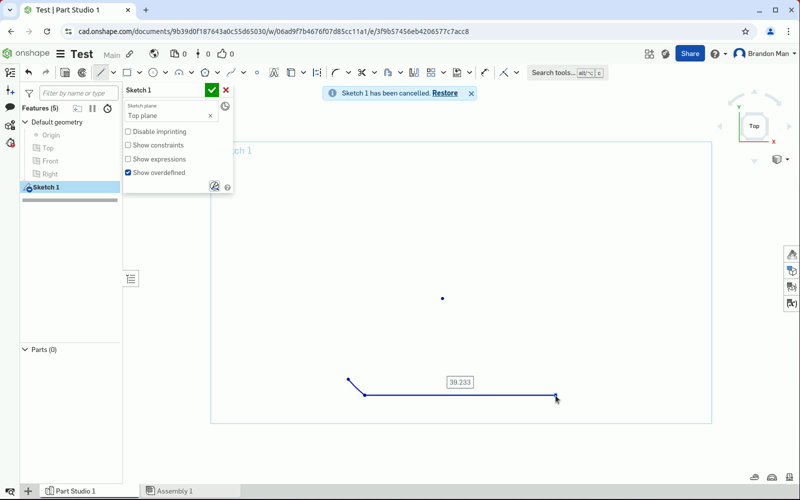
key(a)
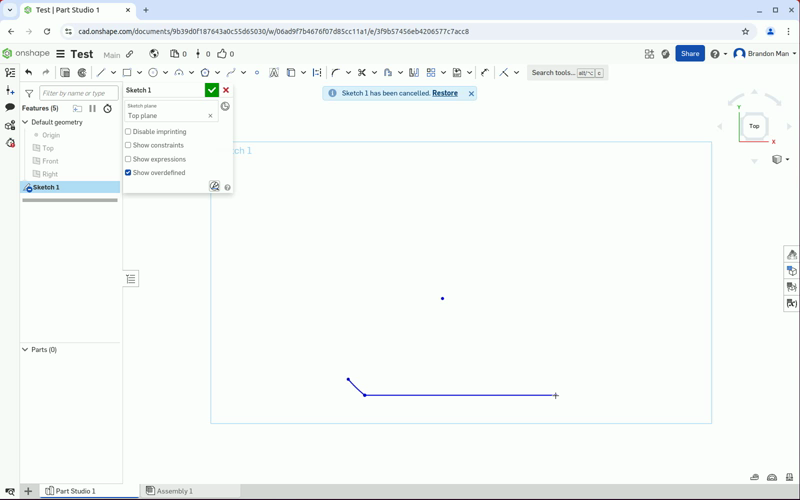
mouse_move(555, 395)
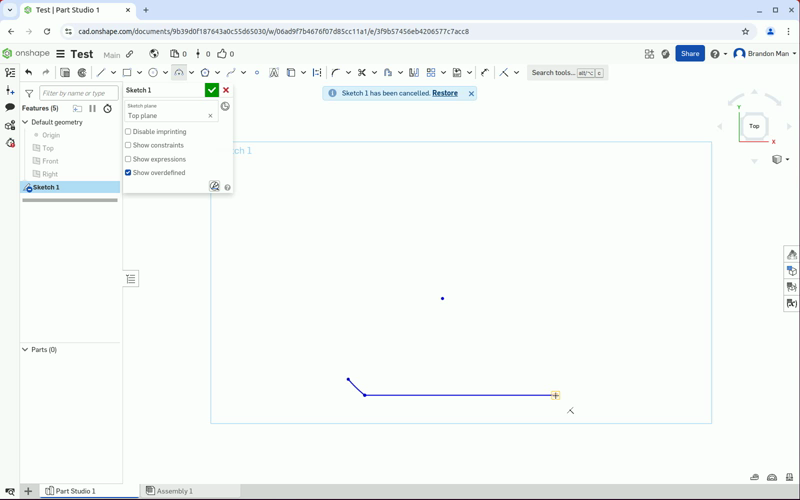
click(555, 395)
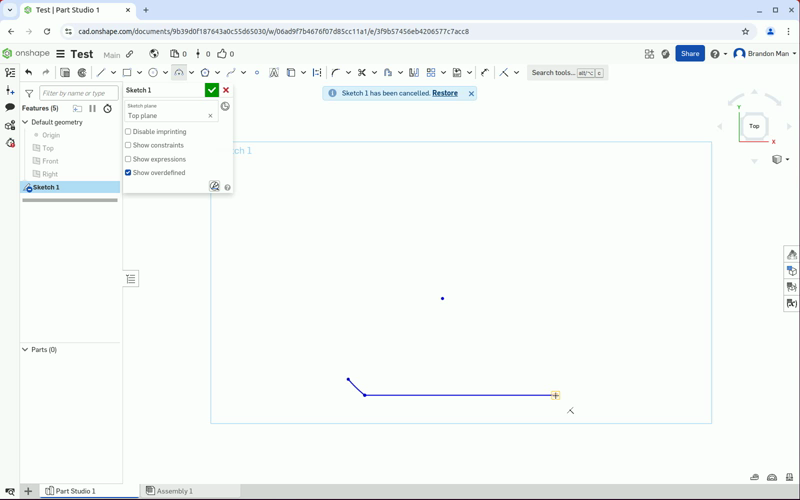
key_down(shift)
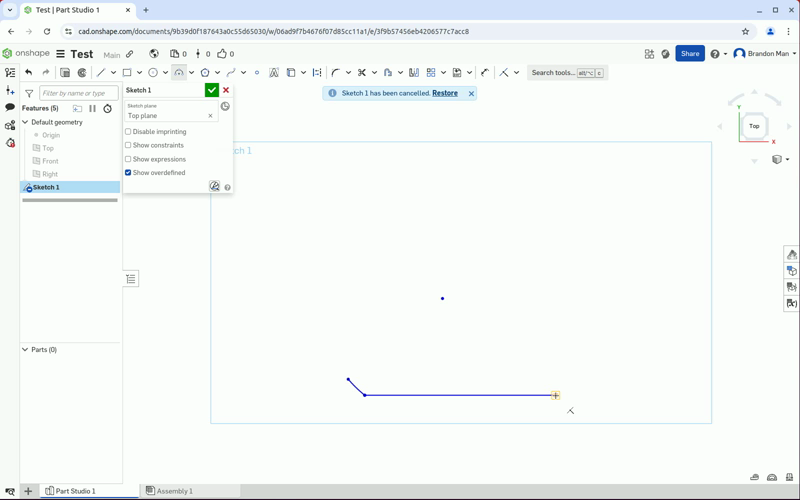
mouse_move(572, 379)
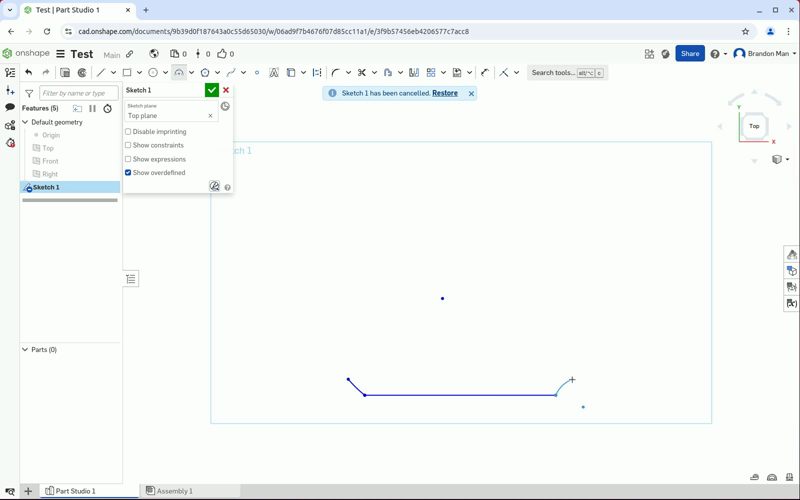
click(572, 379)
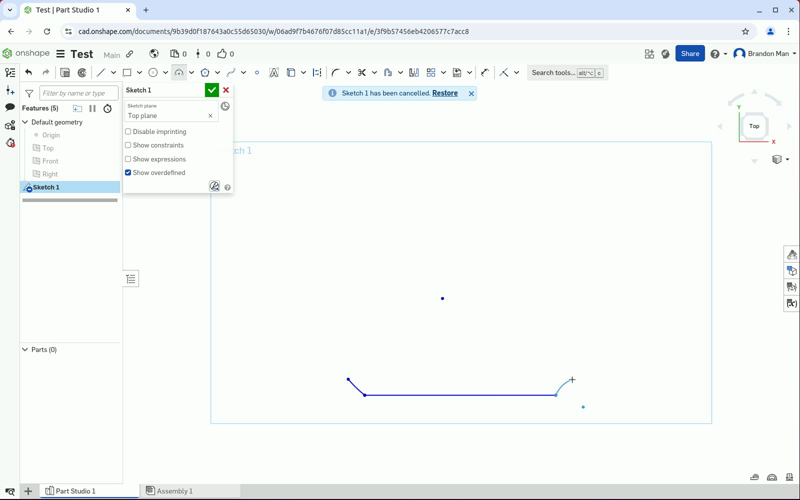
mouse_move(564, 387)
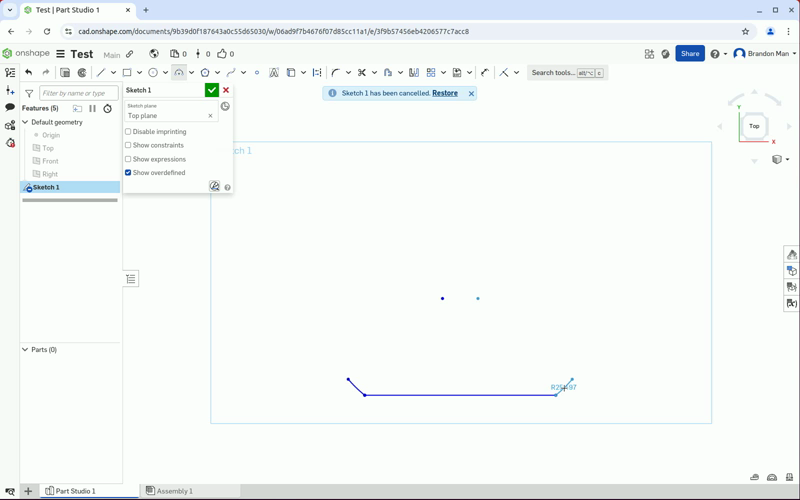
click(564, 387)
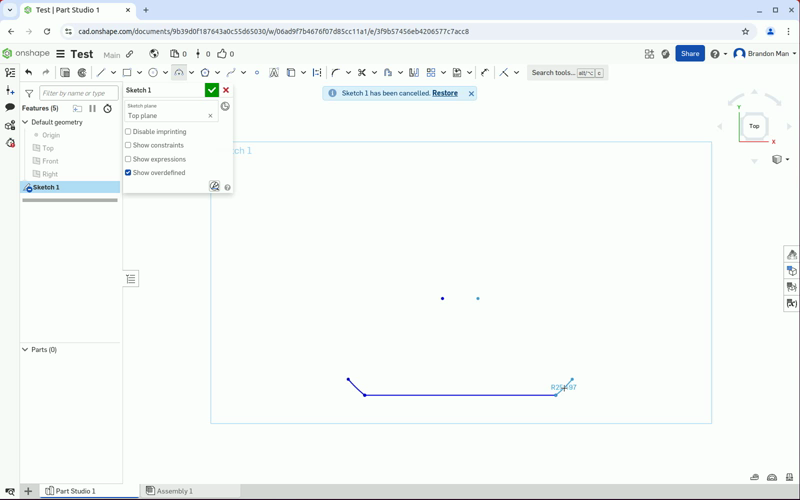
key_up(shift)
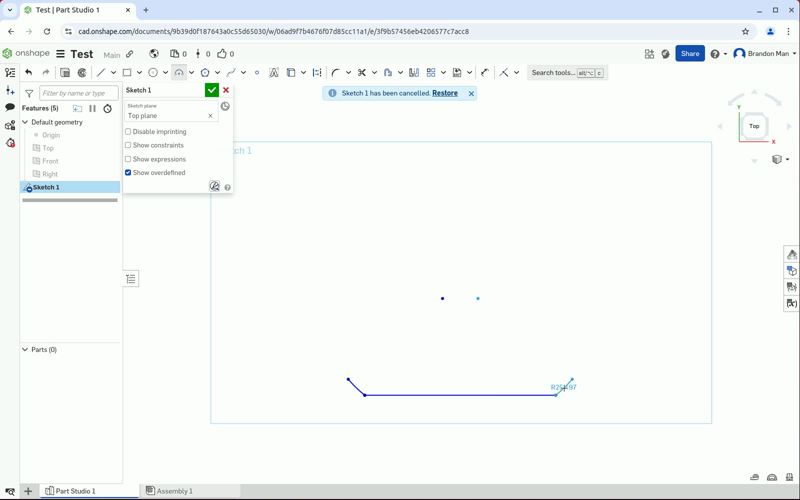
key(esc)
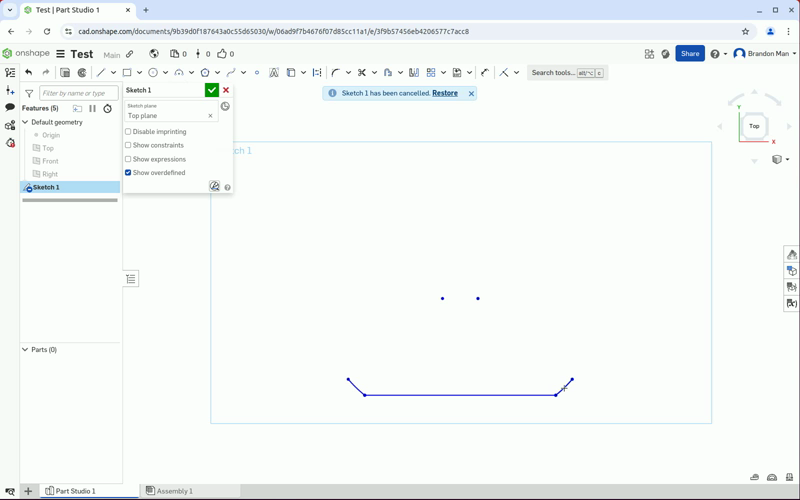
key(l)
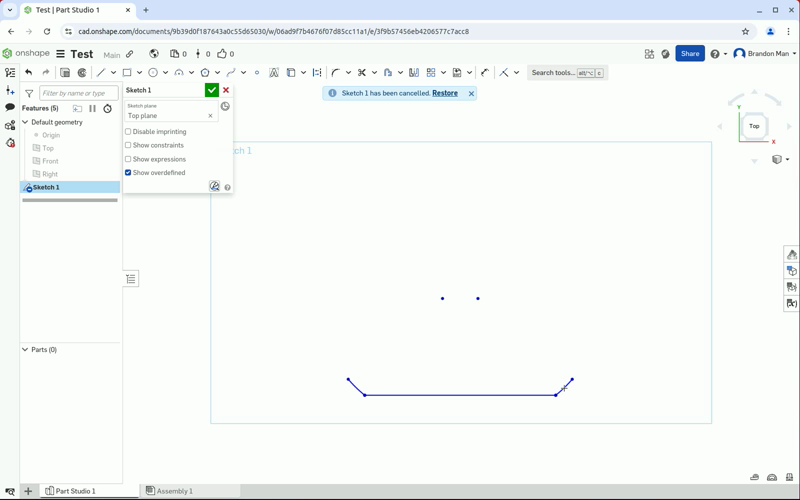
mouse_move(572, 379)
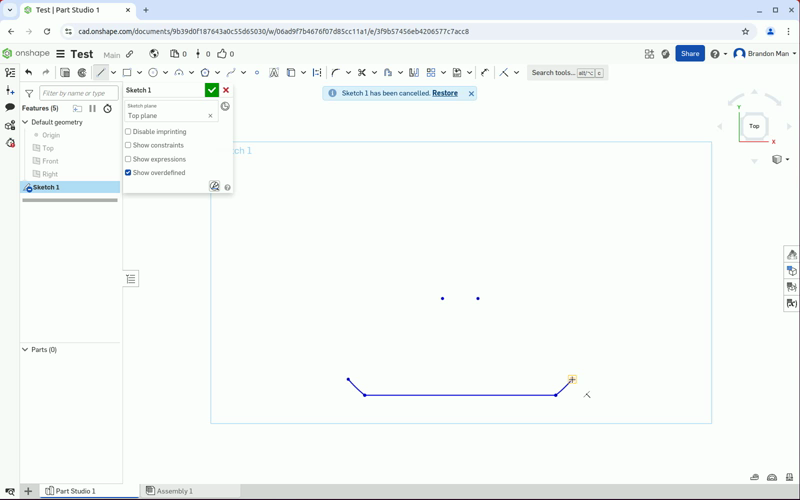
click(572, 379)
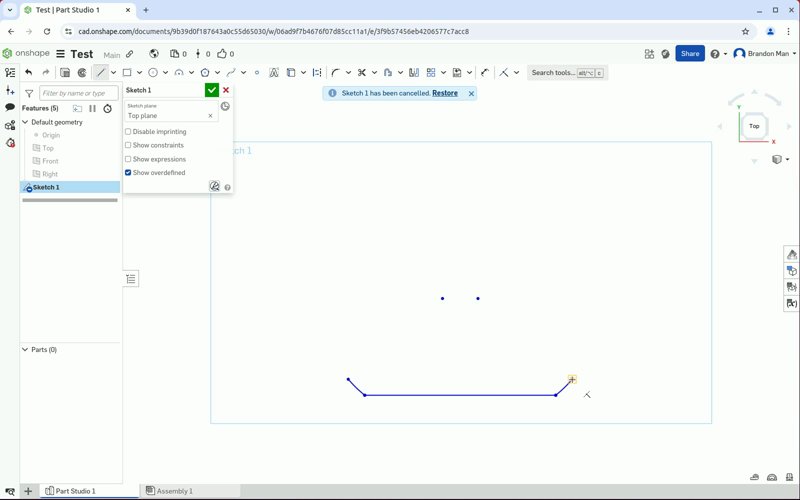
key_down(shift)
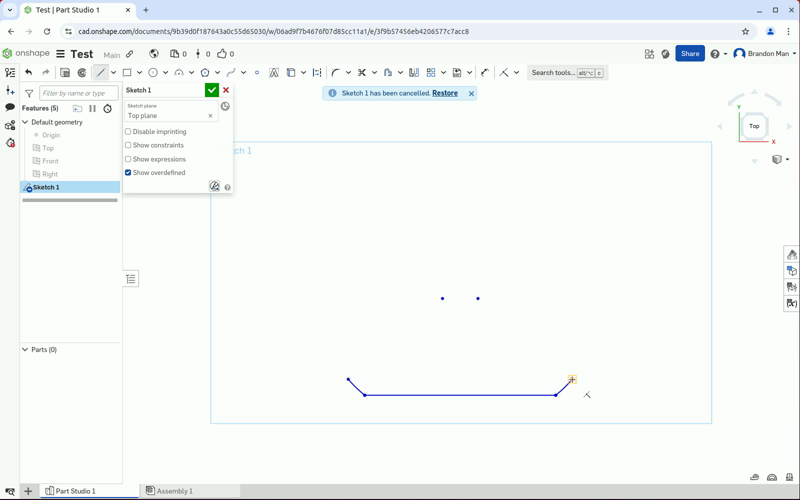
mouse_move(572, 188)
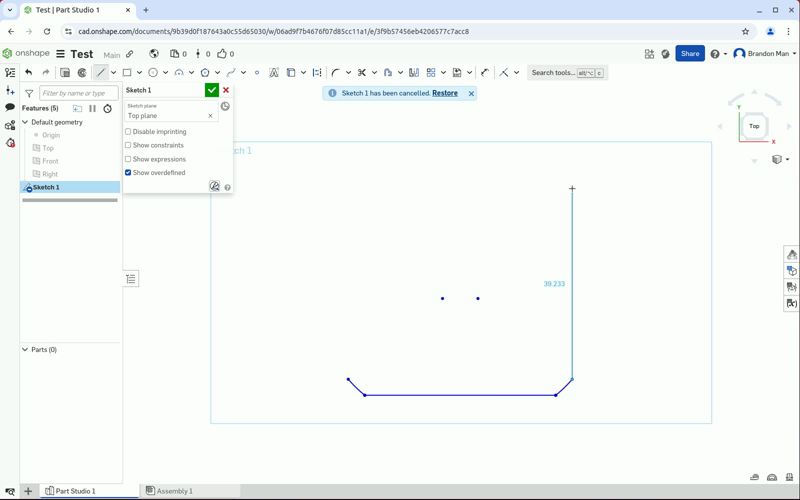
click(572, 188)
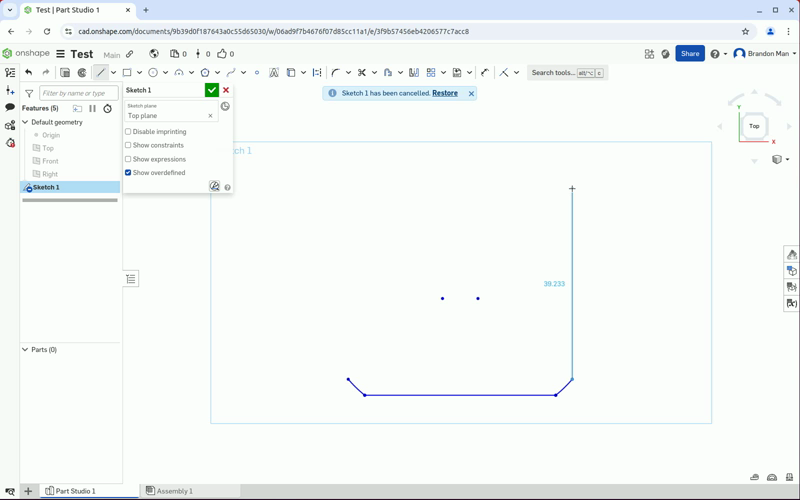
key_up(shift)
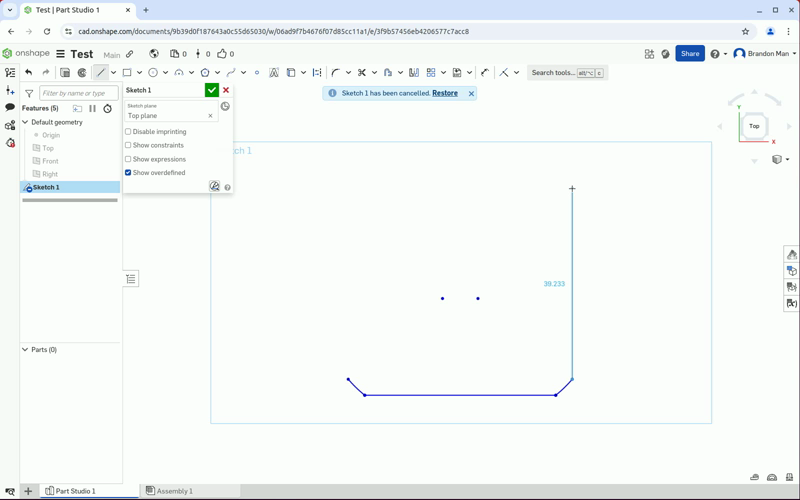
key(esc)
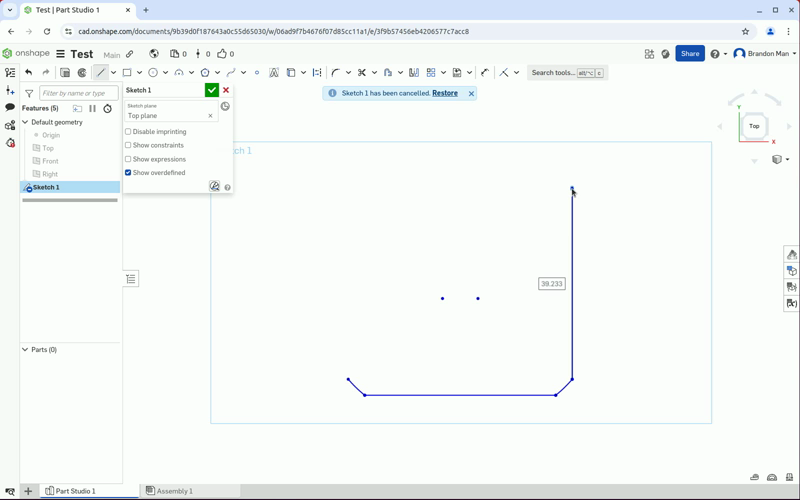
key(a)
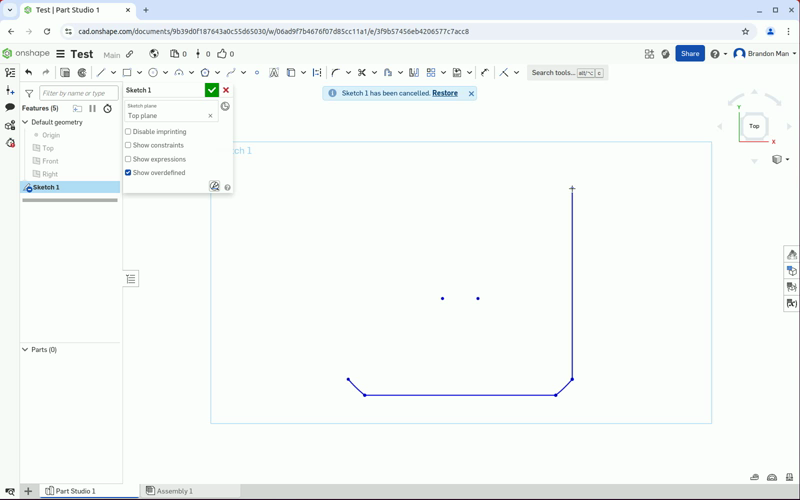
mouse_move(572, 188)
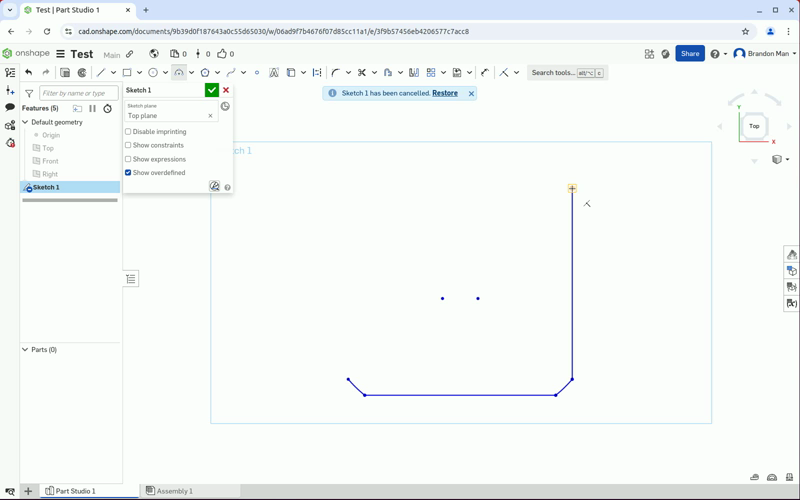
click(572, 188)
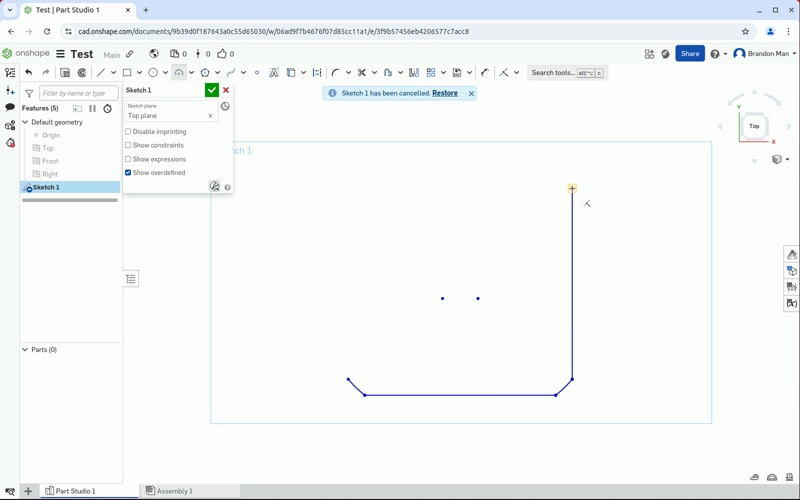
key_down(shift)
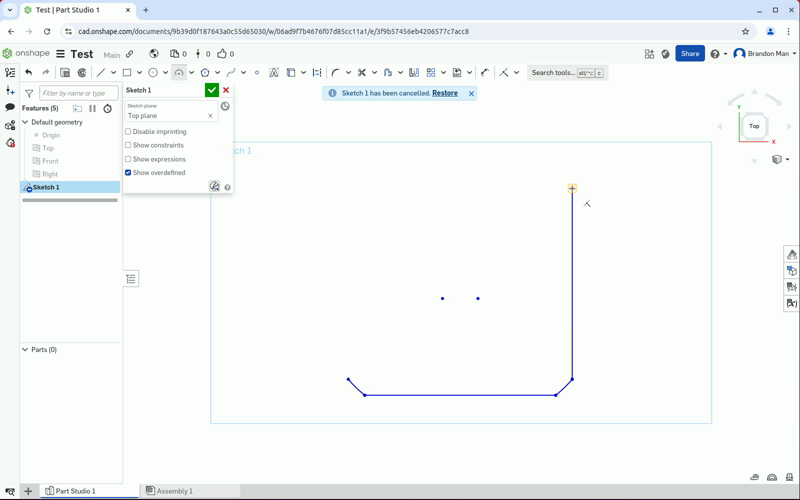
mouse_move(555, 171)
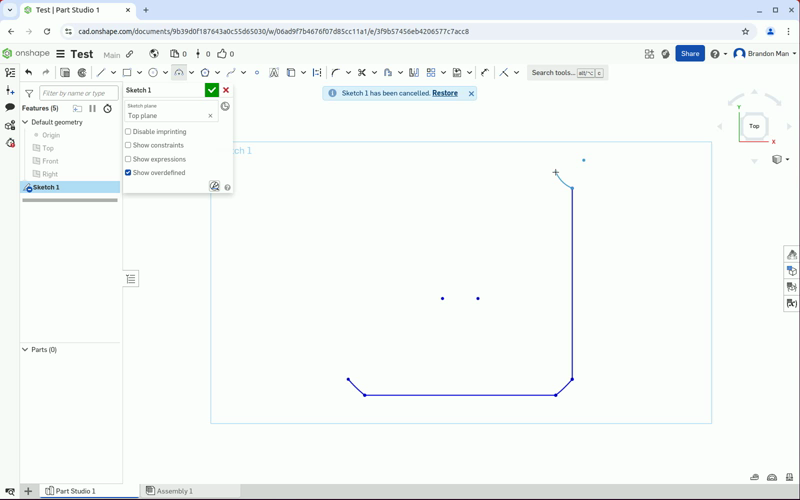
click(555, 171)
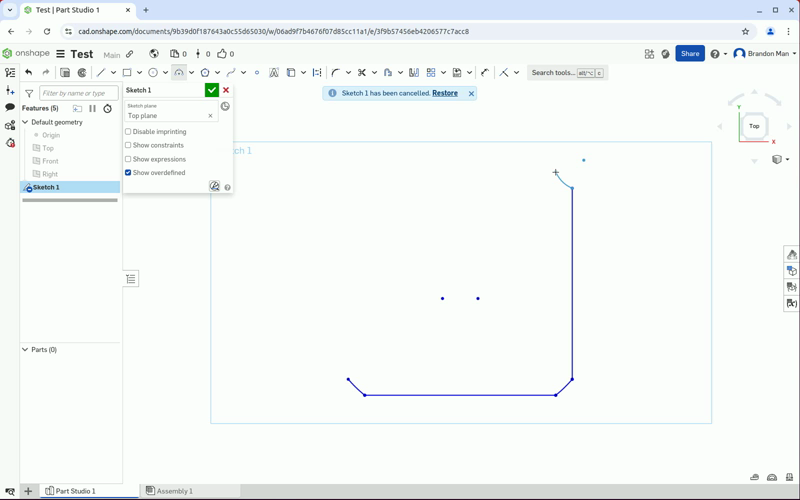
mouse_move(564, 179)
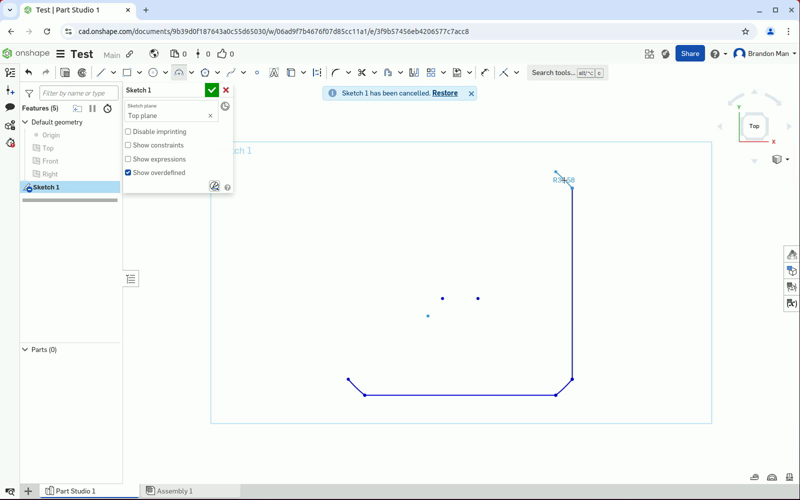
click(564, 179)
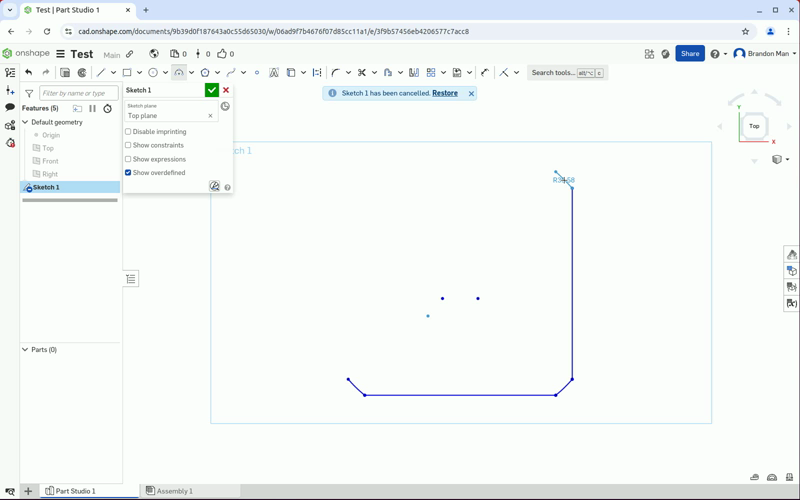
key_up(shift)
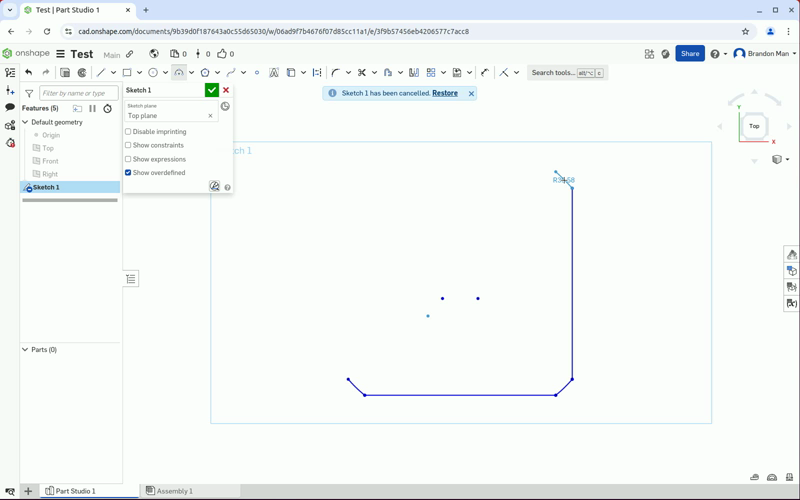
key(esc)
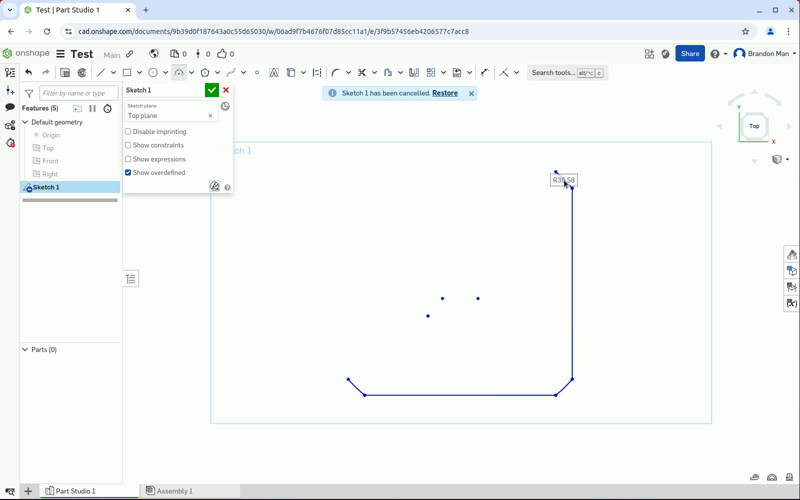
key(l)
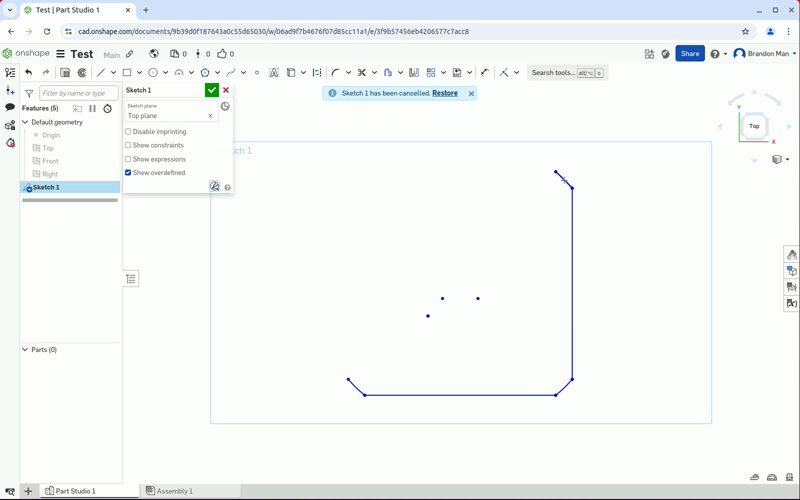
mouse_move(555, 171)
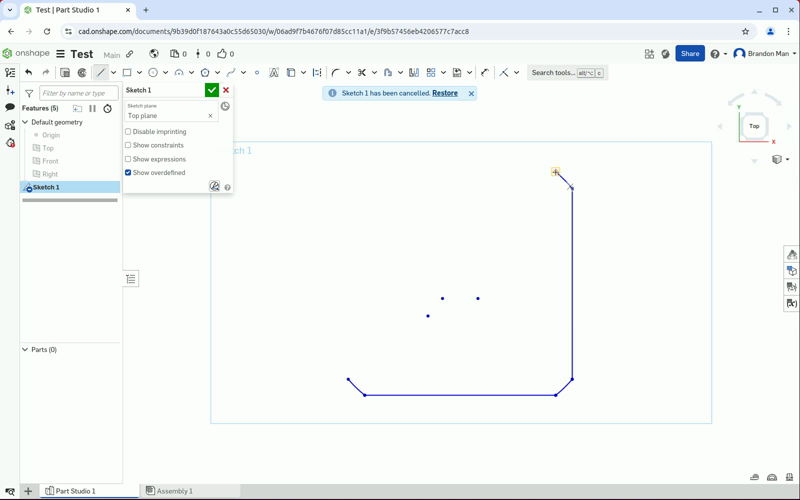
click(555, 171)
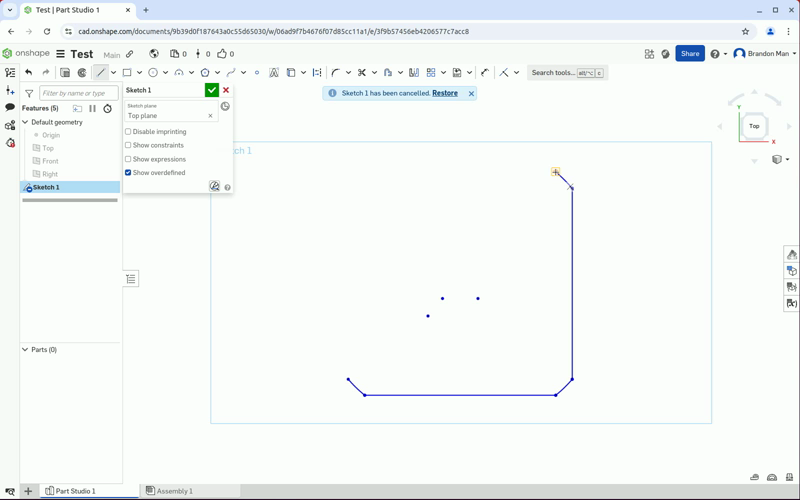
key_down(shift)
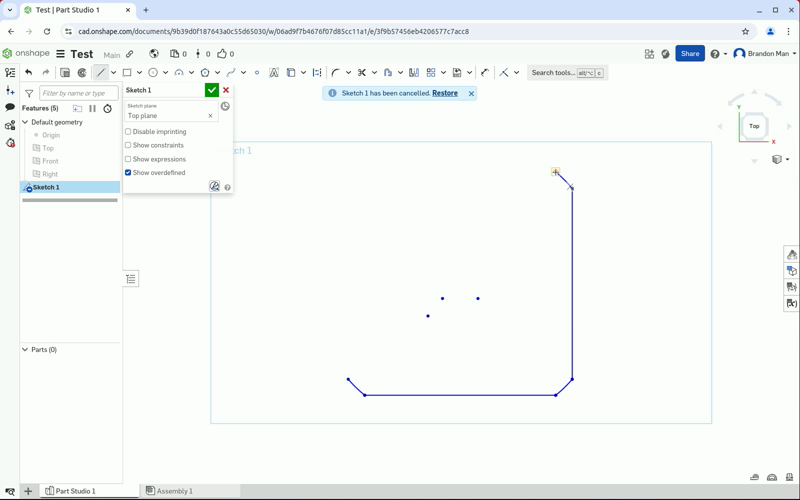
mouse_move(364, 171)
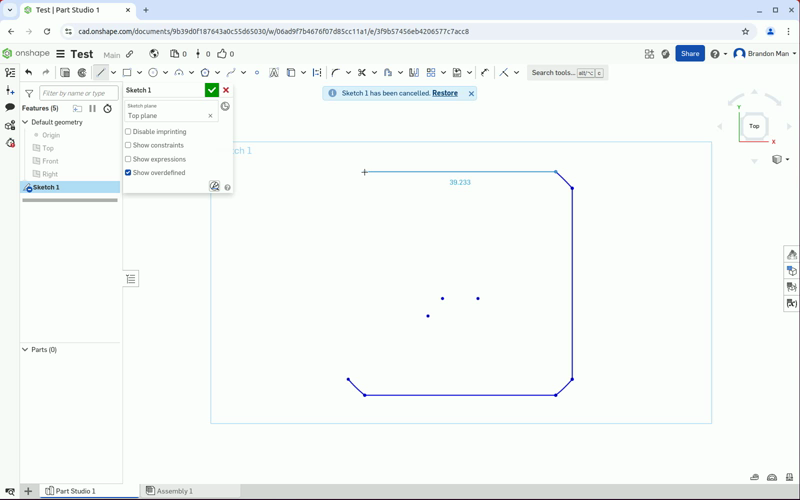
click(364, 171)
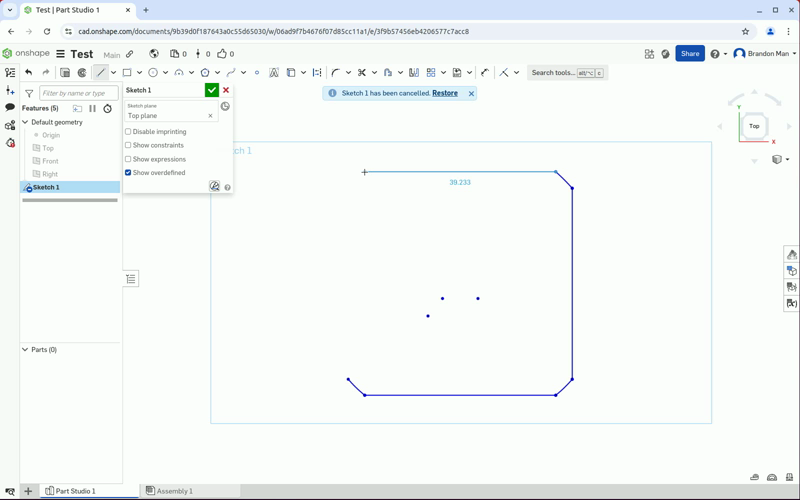
key_up(shift)
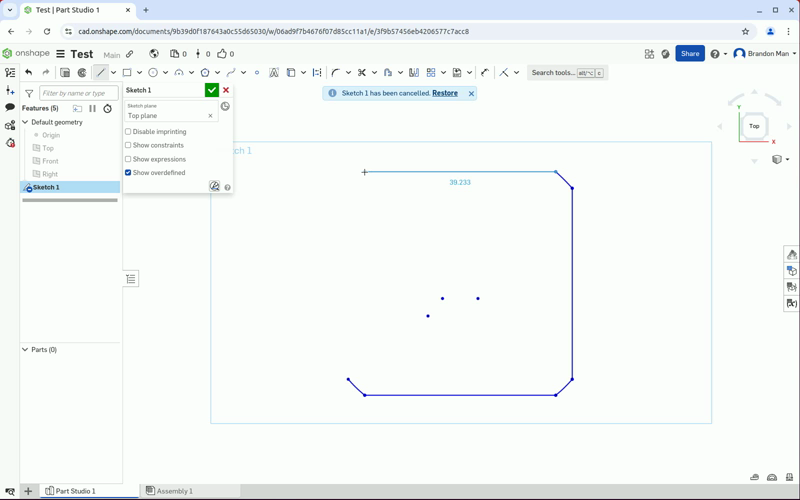
key(esc)
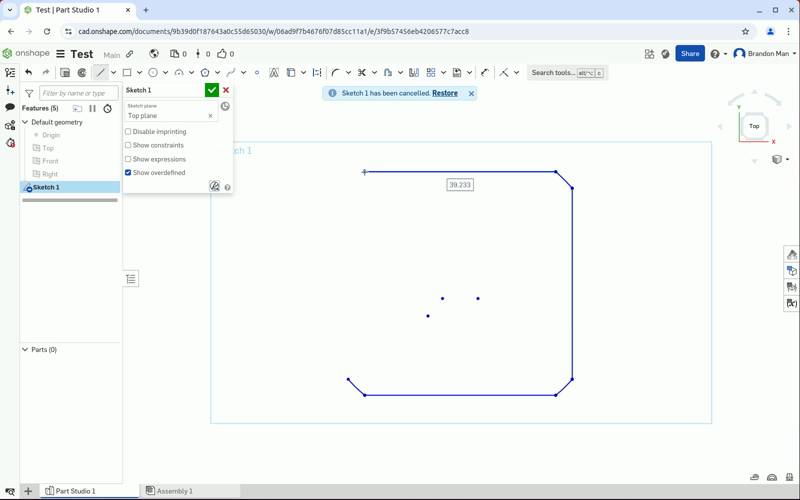
key(a)
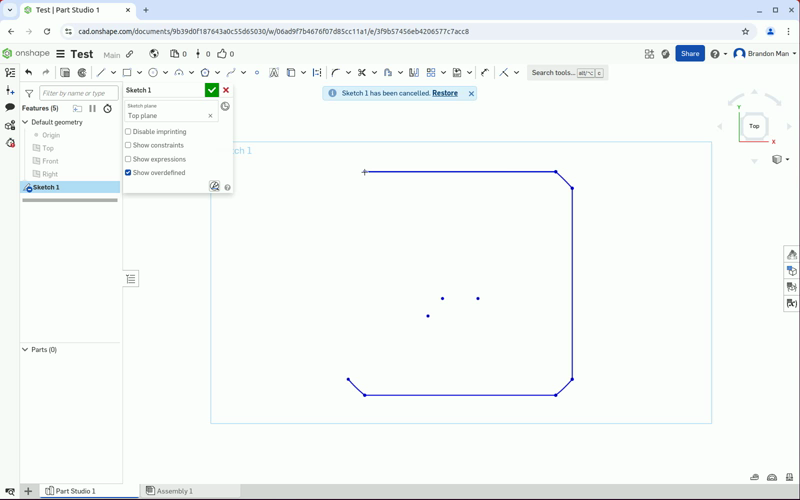
mouse_move(364, 171)
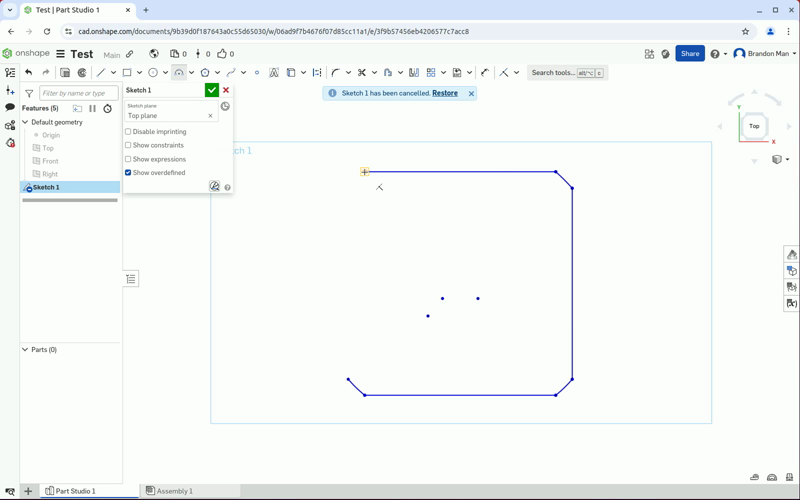
click(364, 171)
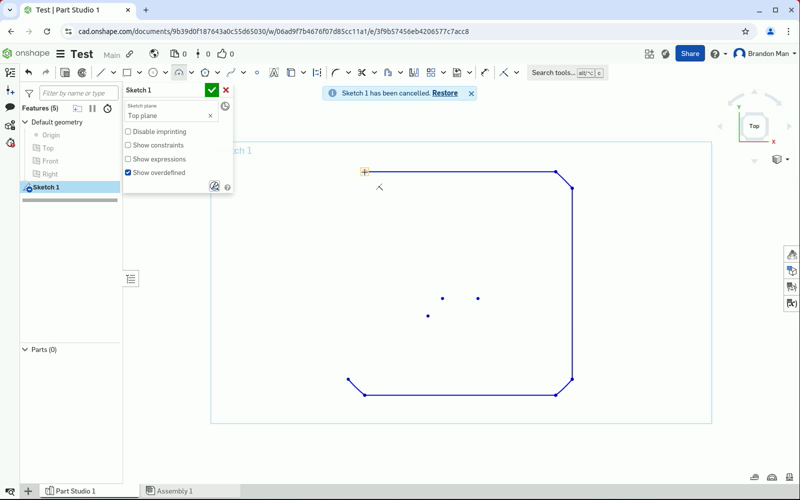
key_down(shift)
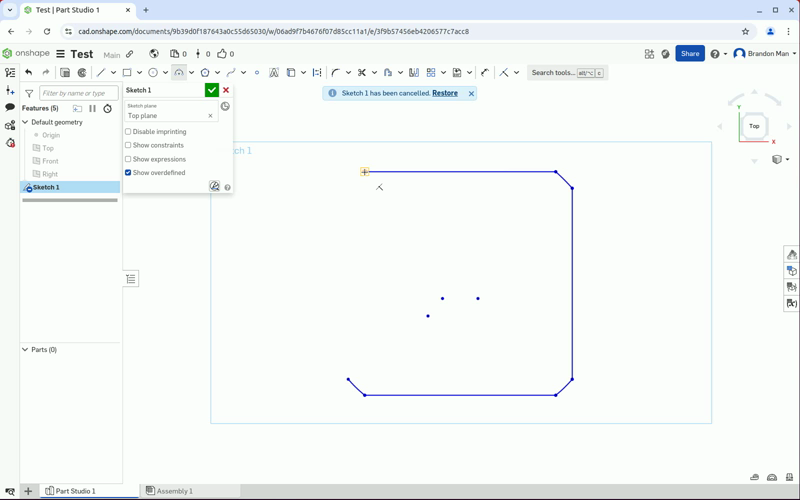
mouse_move(348, 188)
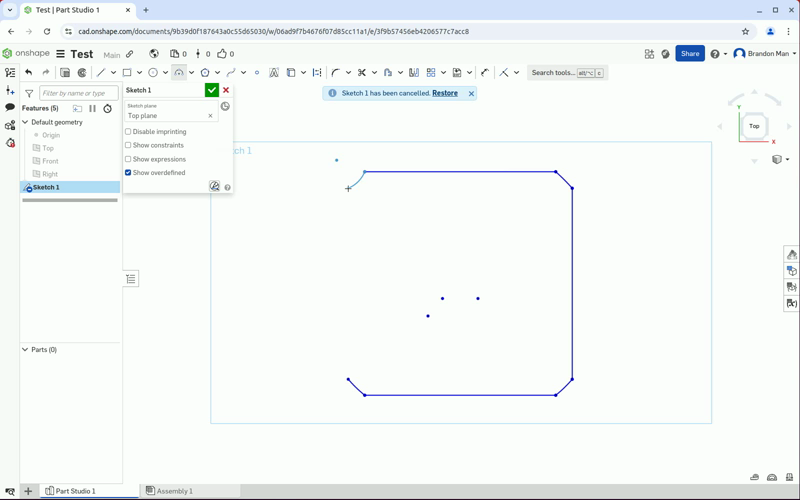
click(348, 188)
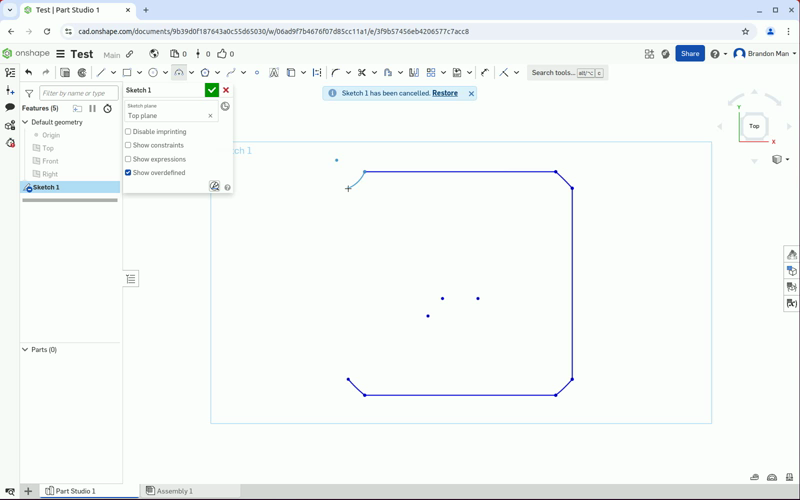
mouse_move(356, 179)
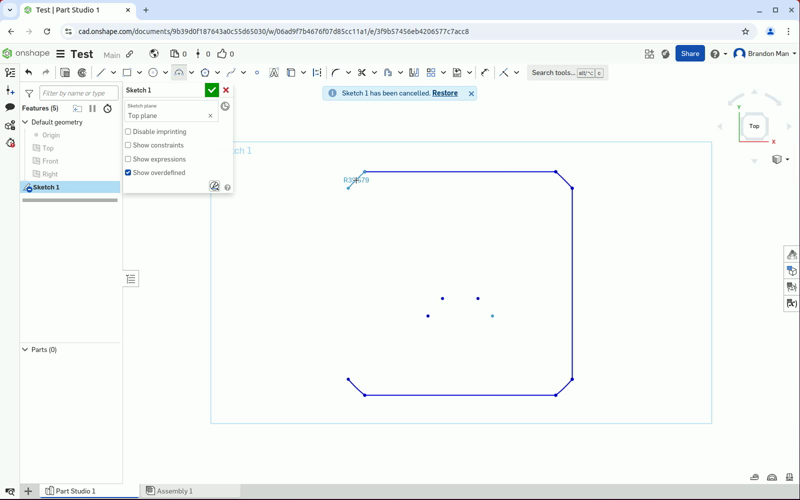
click(356, 179)
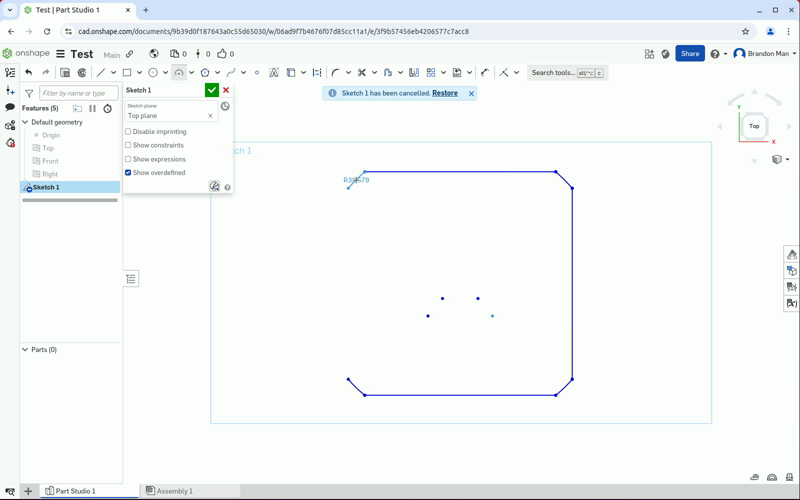
key_up(shift)
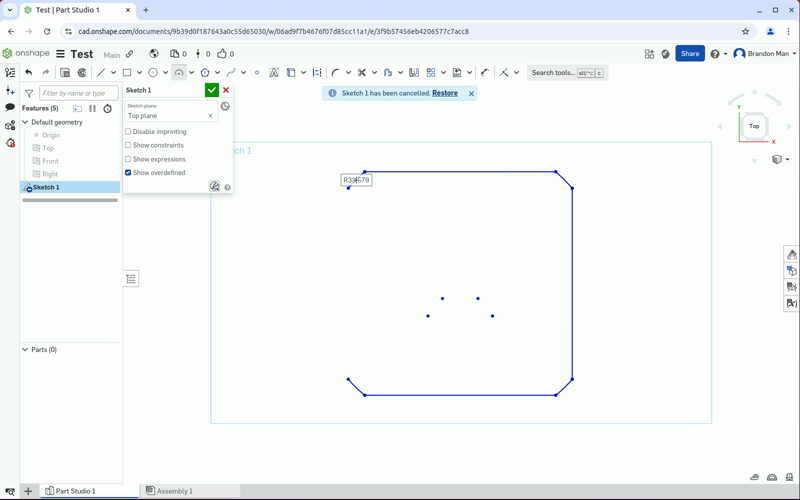
key(esc)
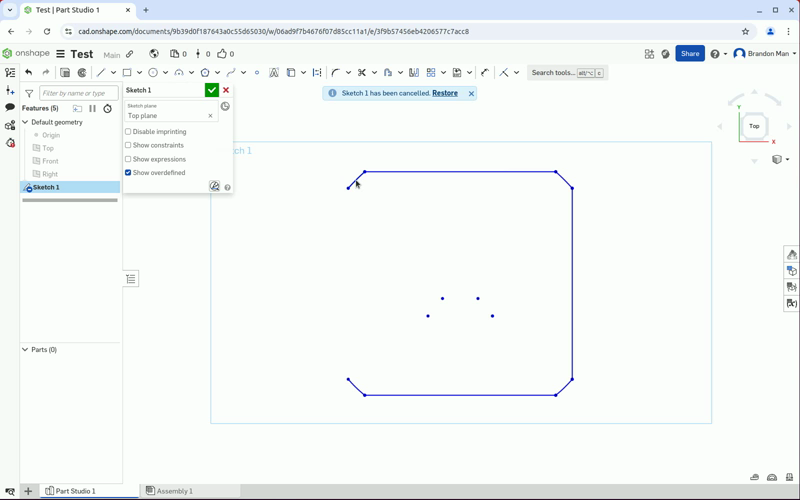
key(l)
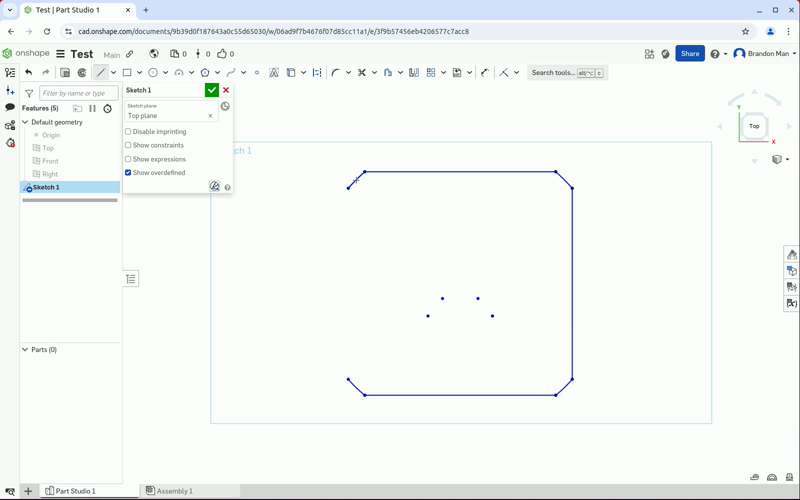
mouse_move(348, 188)
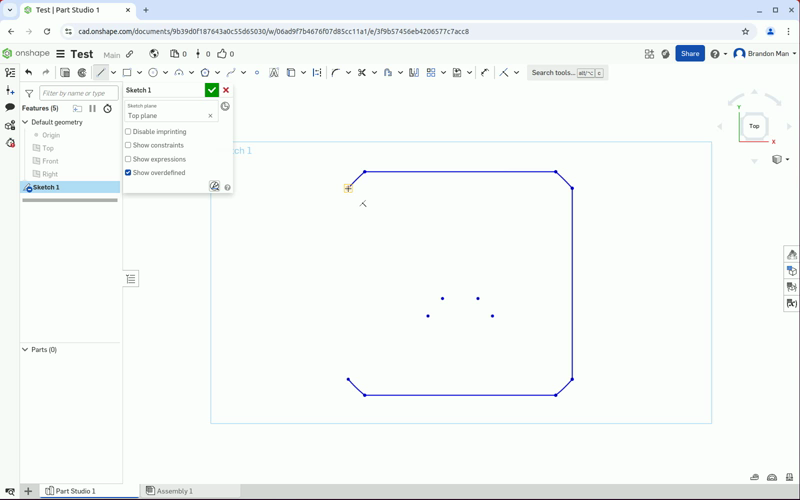
click(348, 188)
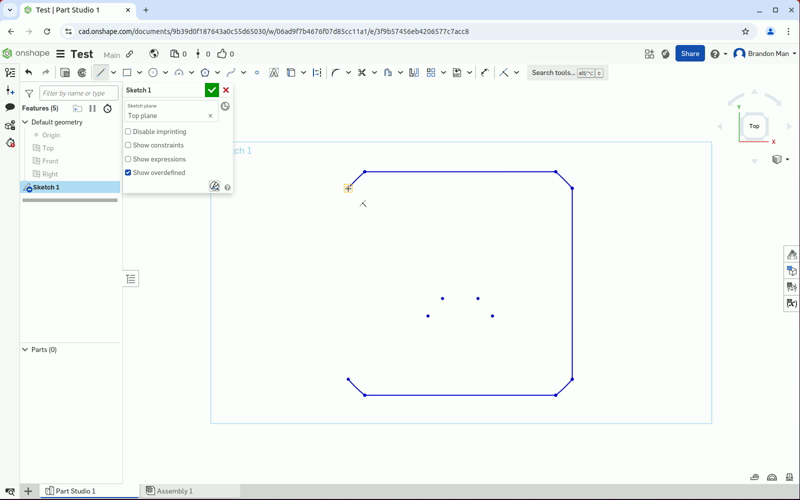
key_down(shift)
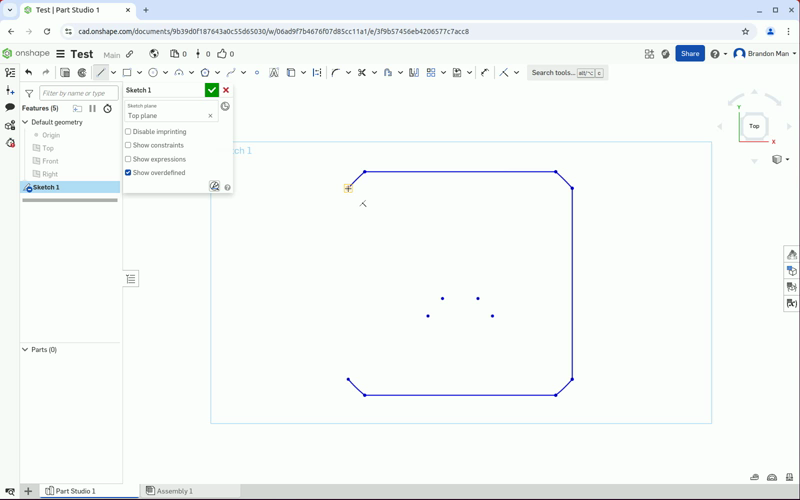
mouse_move(348, 379)
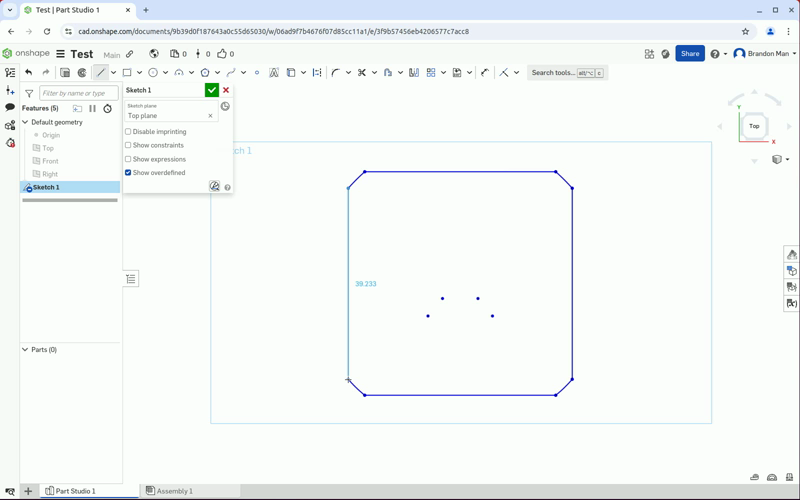
key_up(shift)
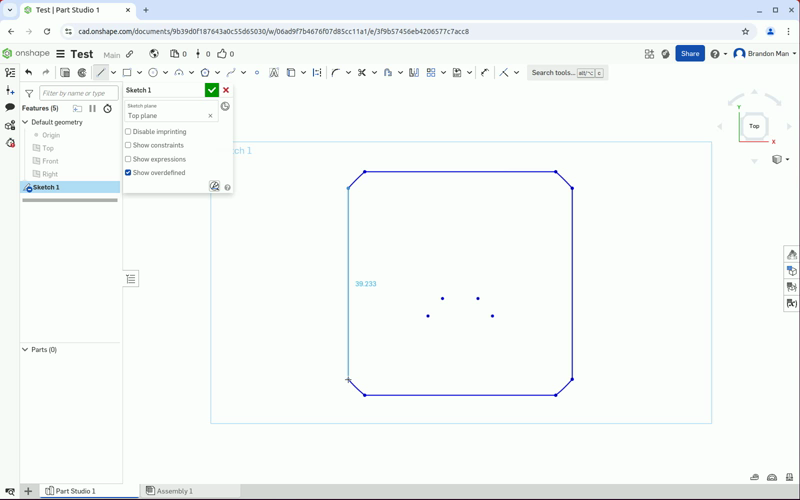
click(348, 379)
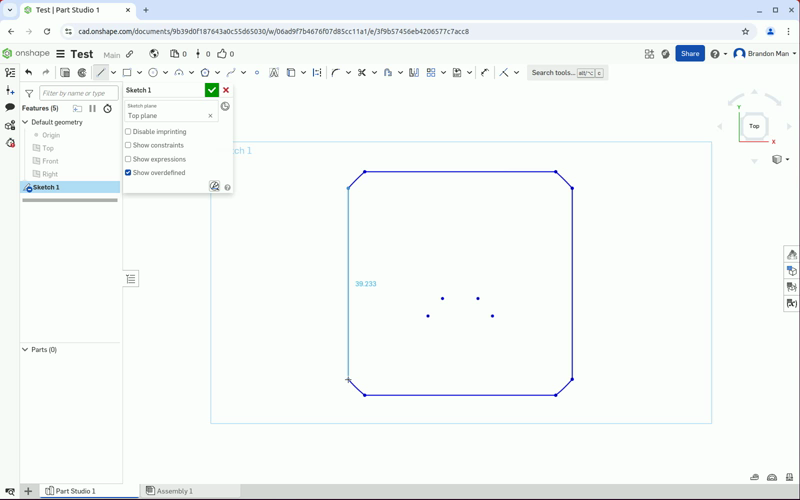
key(esc)
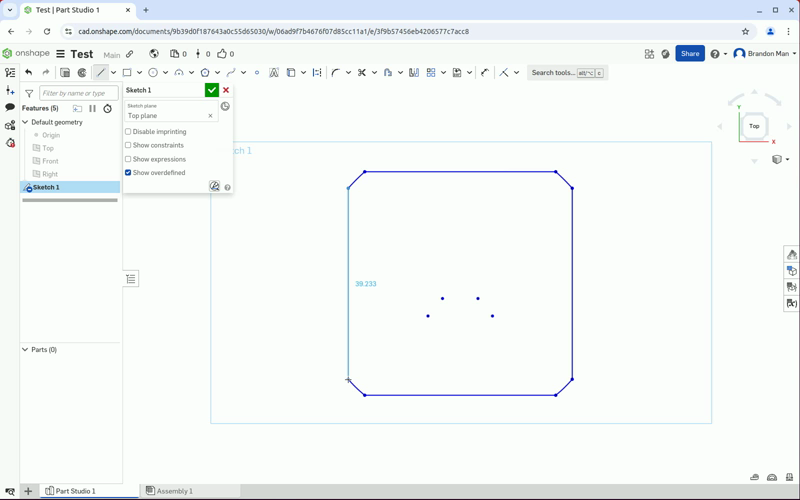
key(c)
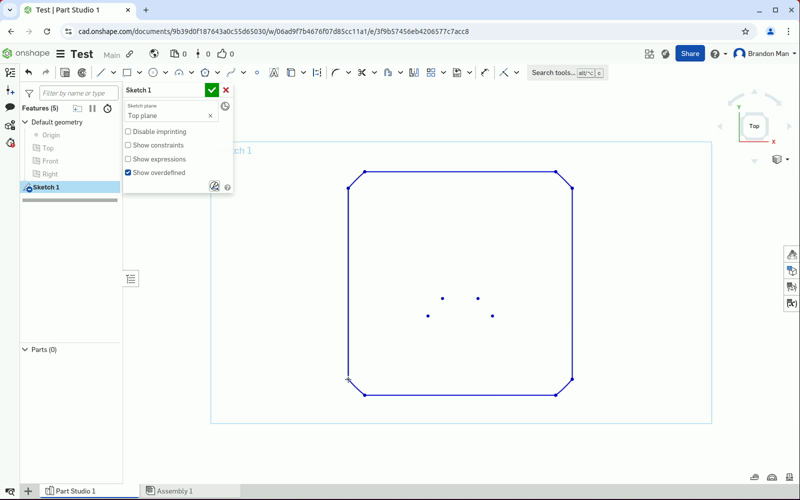
key_down(shift)
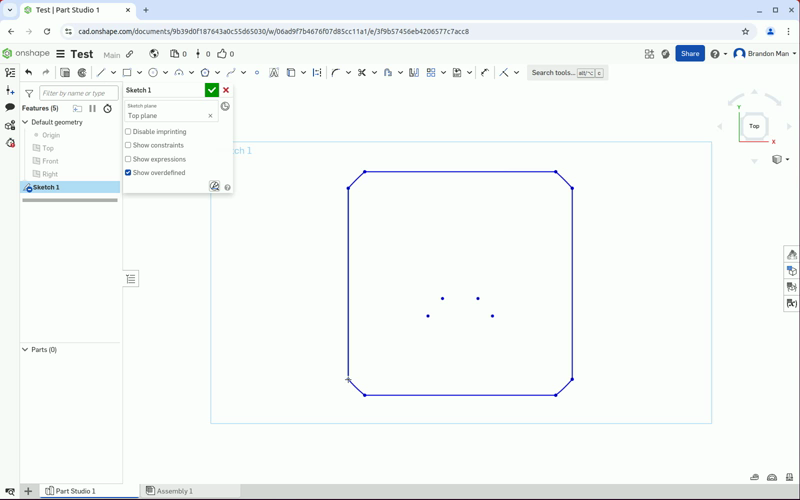
mouse_move(371, 372)
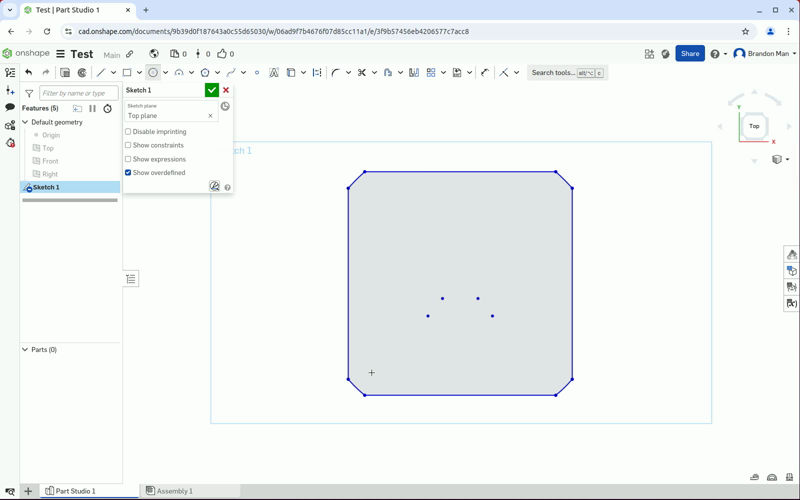
click(371, 372)
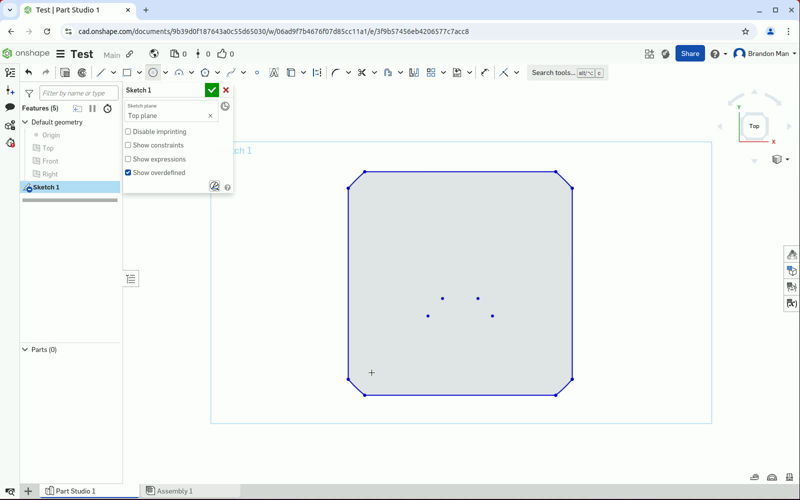
key_up(shift)
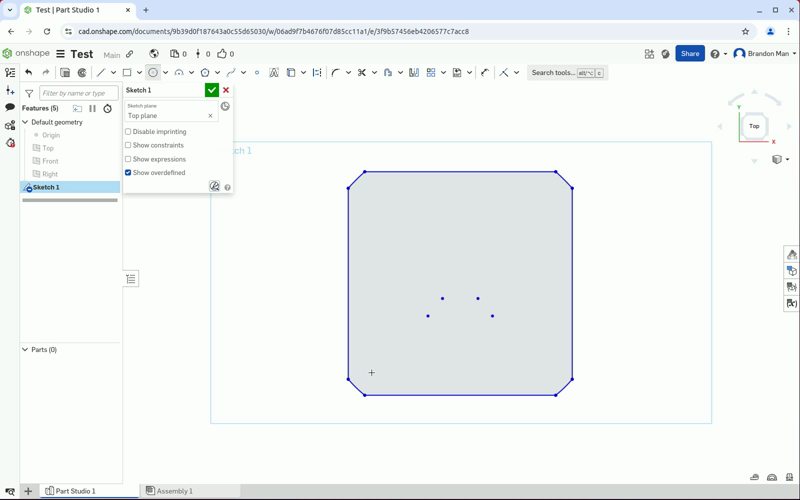
mouse_move(379, 372)
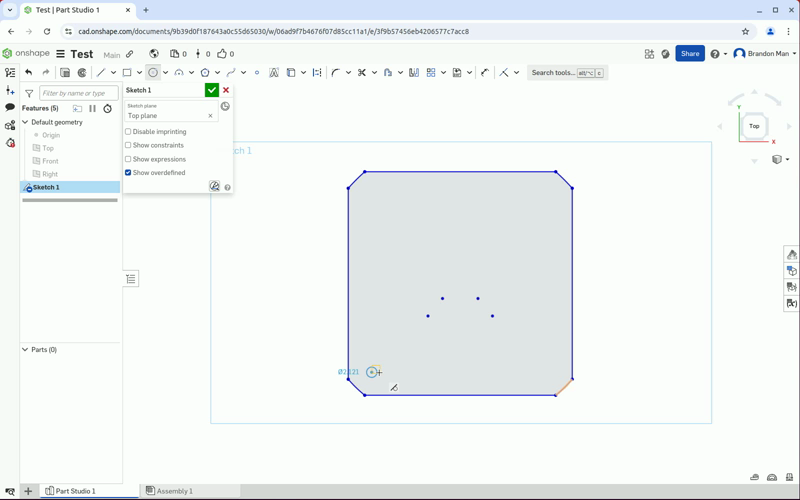
click(379, 372)
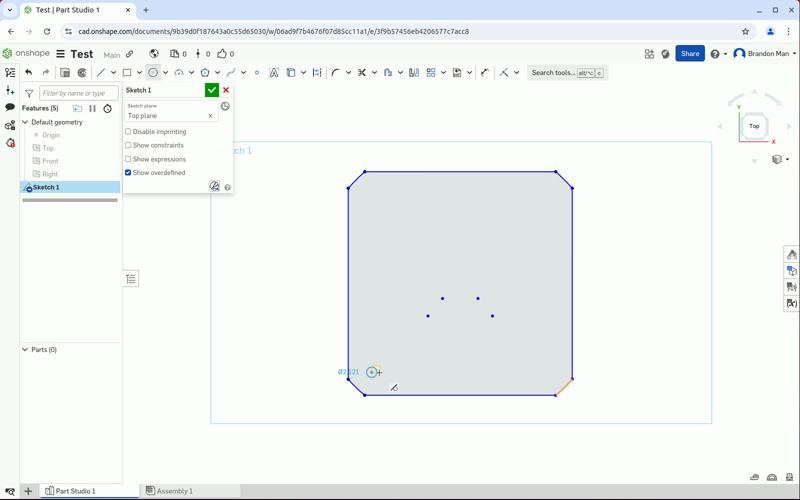
key(esc)
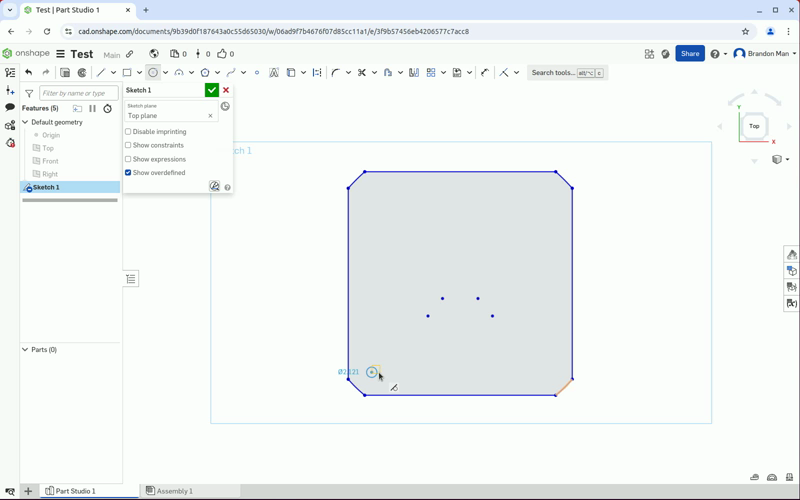
key(c)
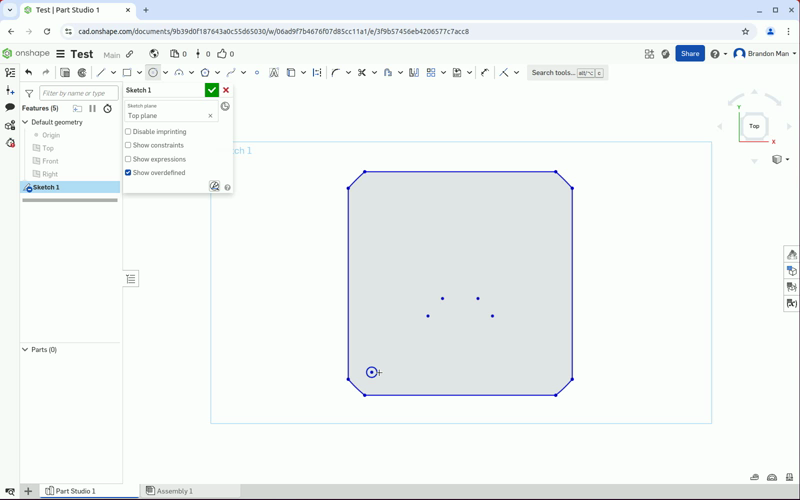
key_down(shift)
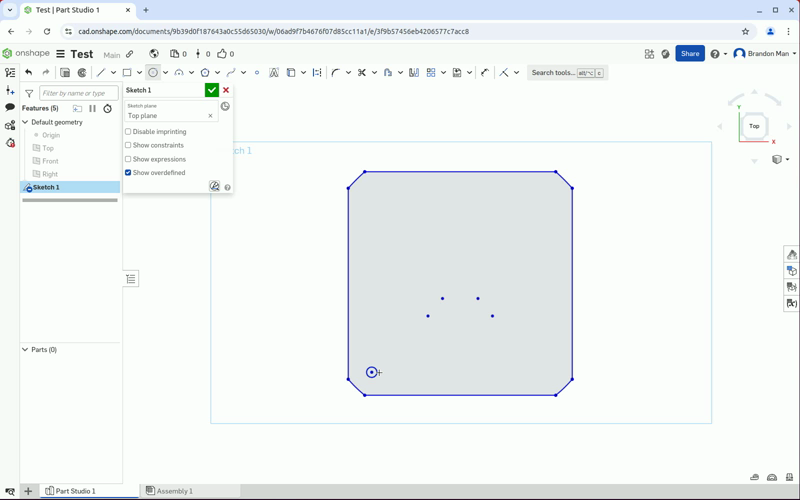
mouse_move(371, 195)
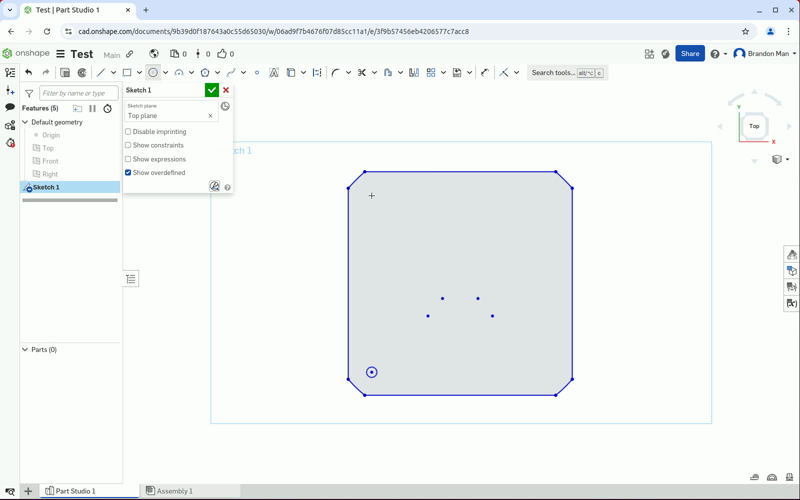
click(371, 195)
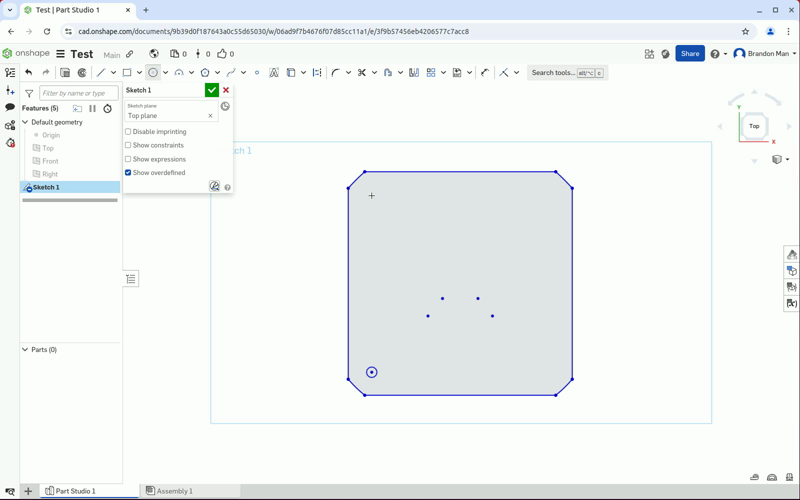
key_up(shift)
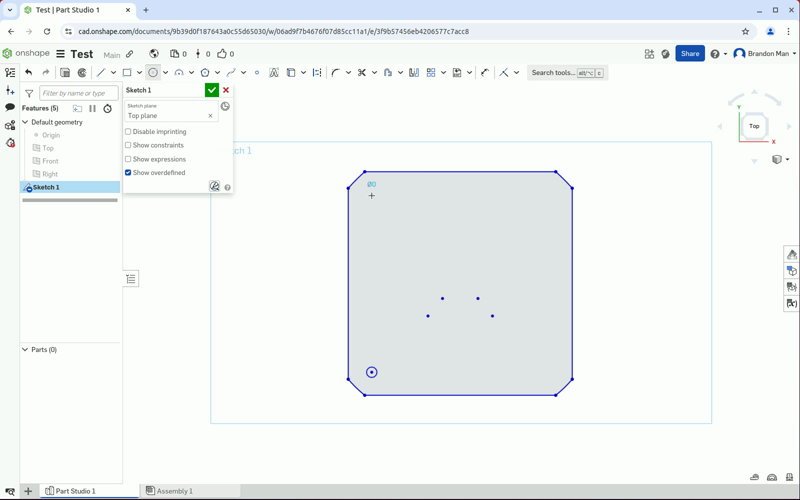
mouse_move(379, 195)
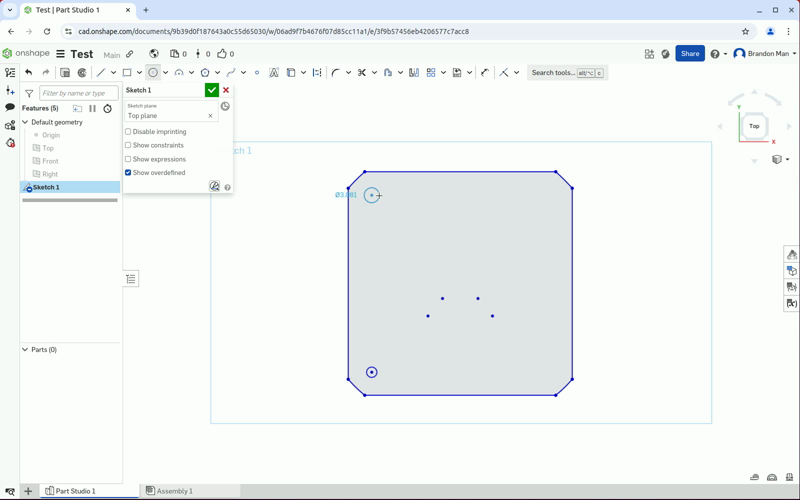
click(379, 195)
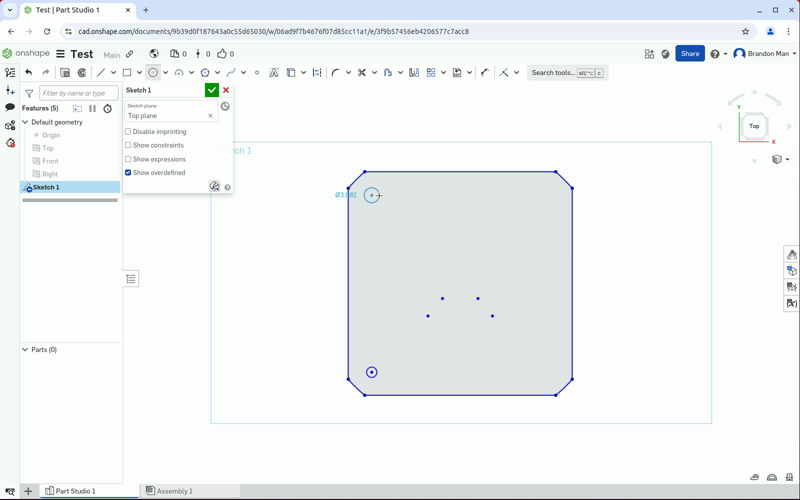
key(esc)
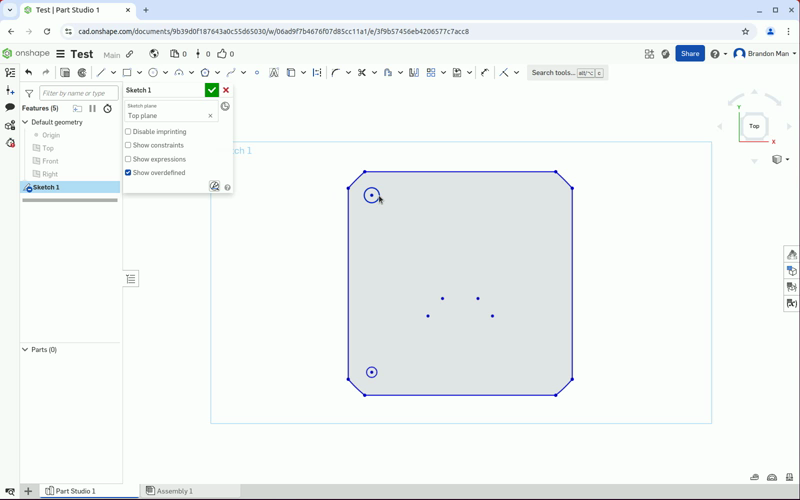
key(c)
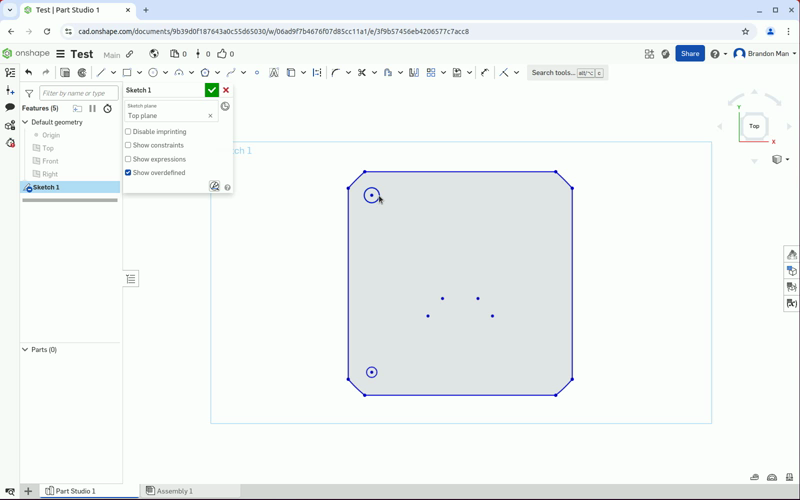
key_down(shift)
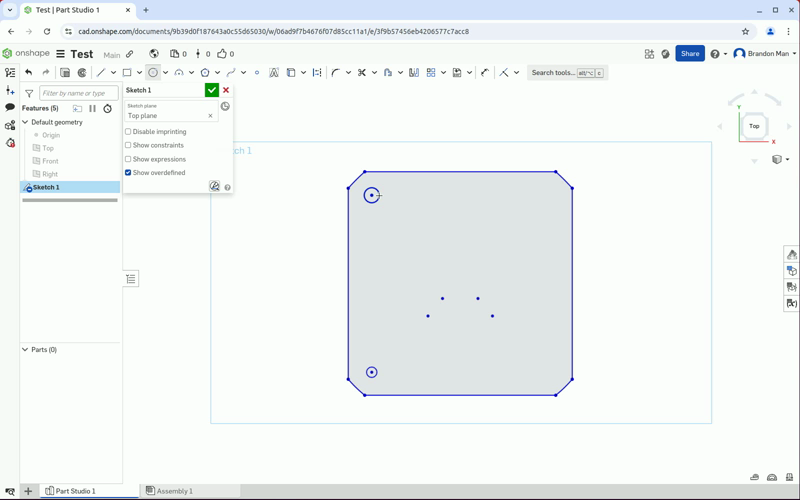
mouse_move(461, 282)
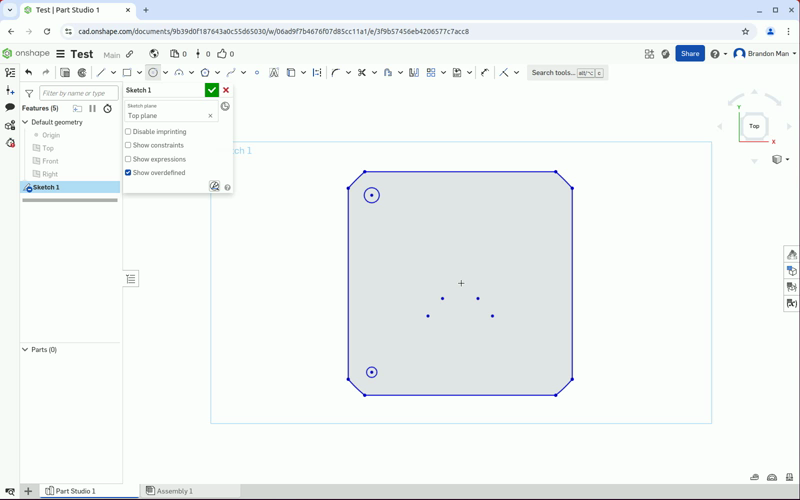
click(461, 282)
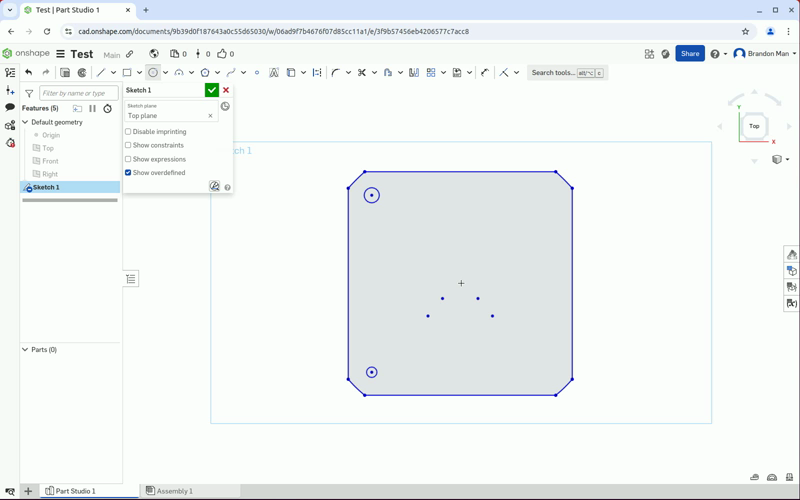
key_up(shift)
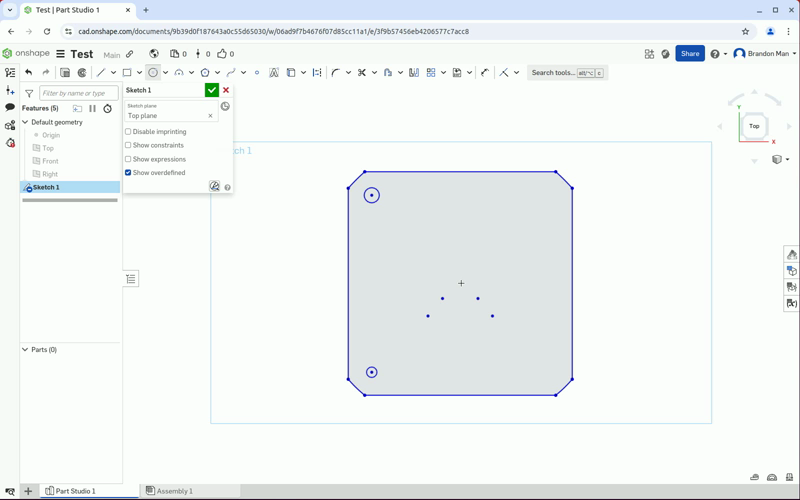
mouse_move(480, 282)
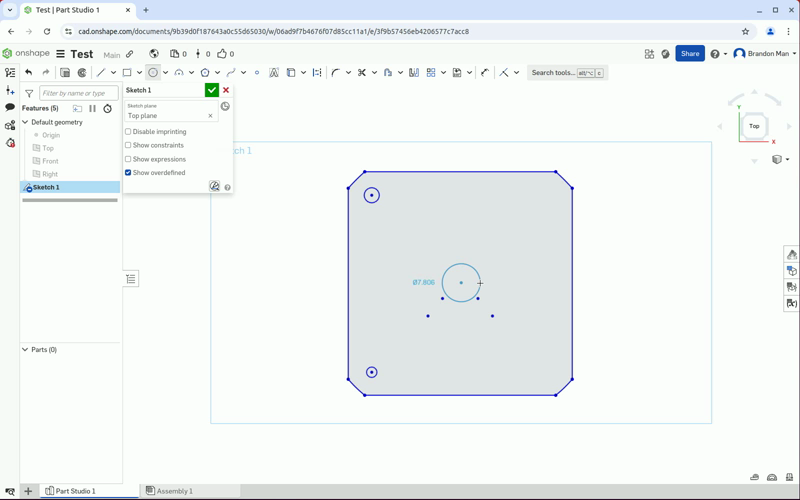
click(480, 282)
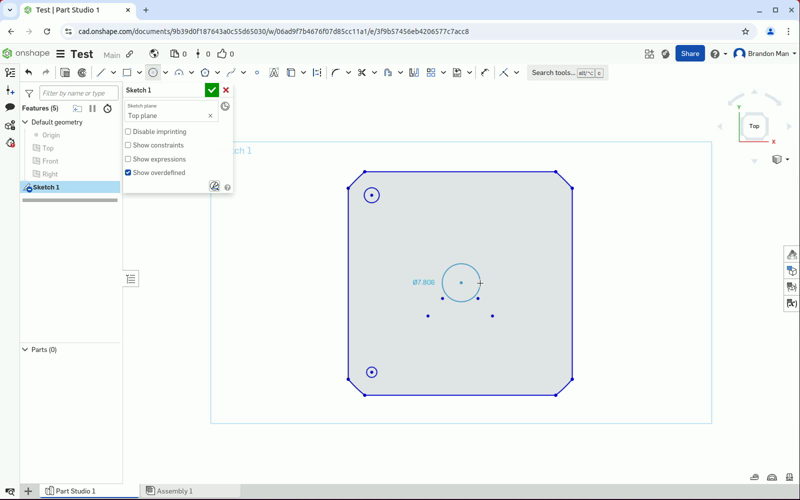
key(esc)
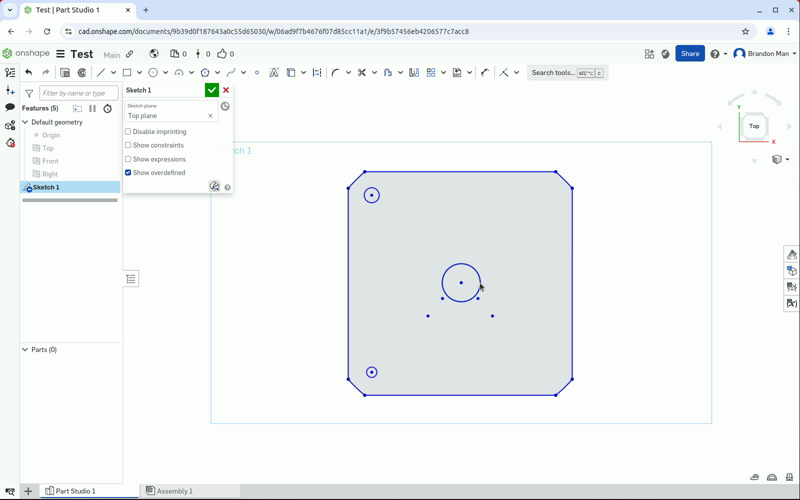
key(c)
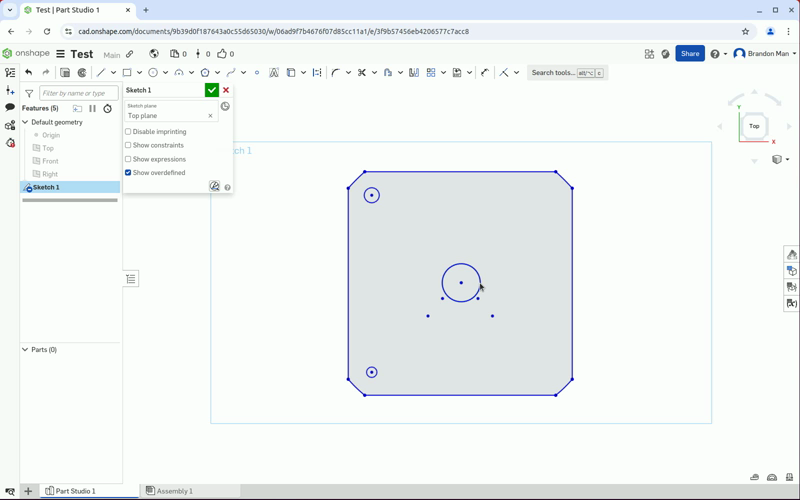
key_down(shift)
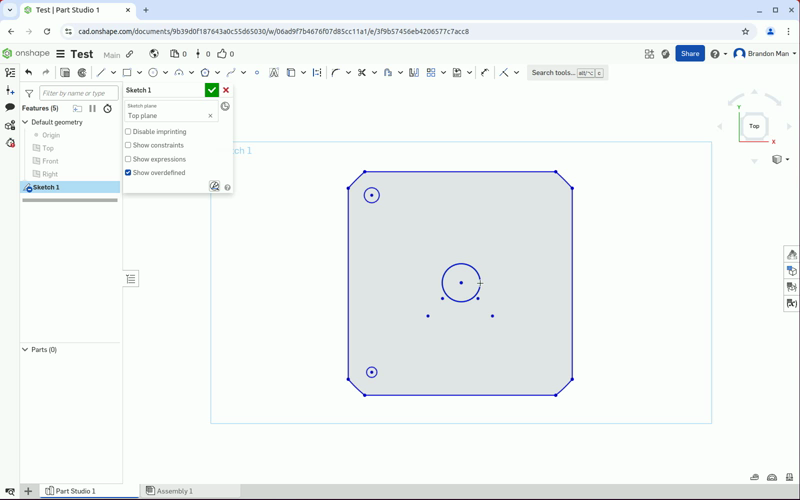
mouse_move(548, 372)
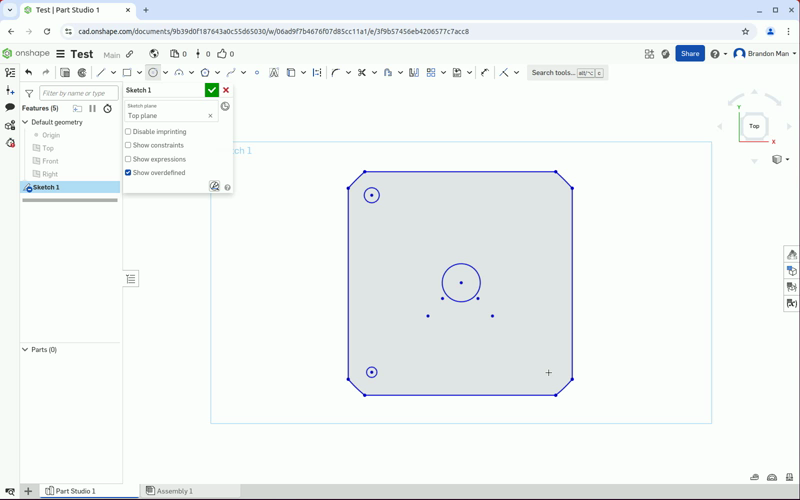
click(548, 372)
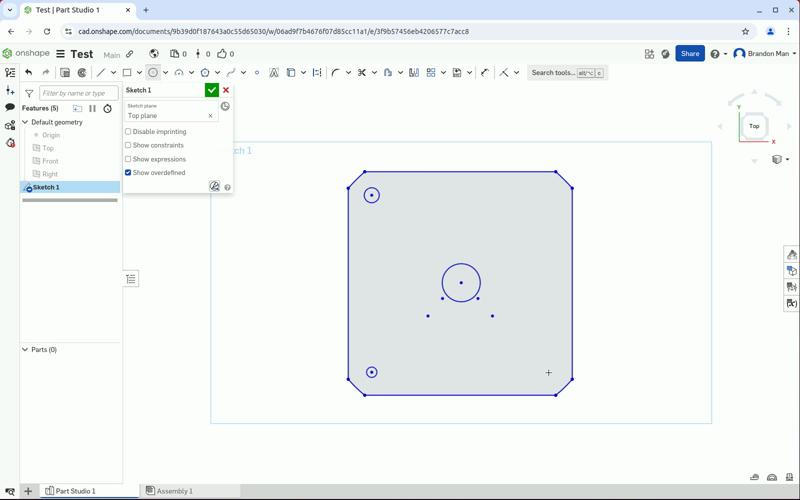
key_up(shift)
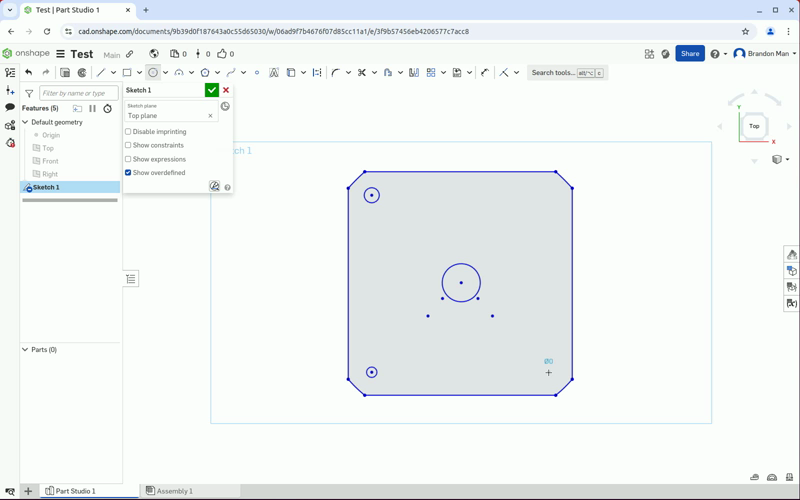
mouse_move(555, 372)
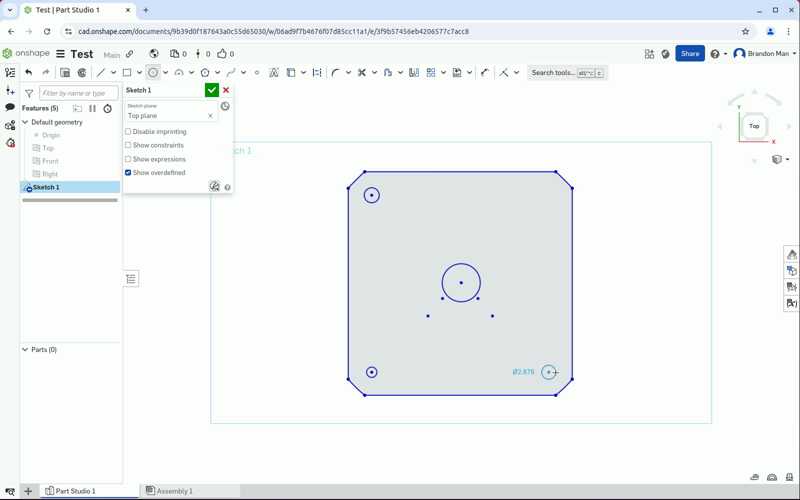
click(555, 372)
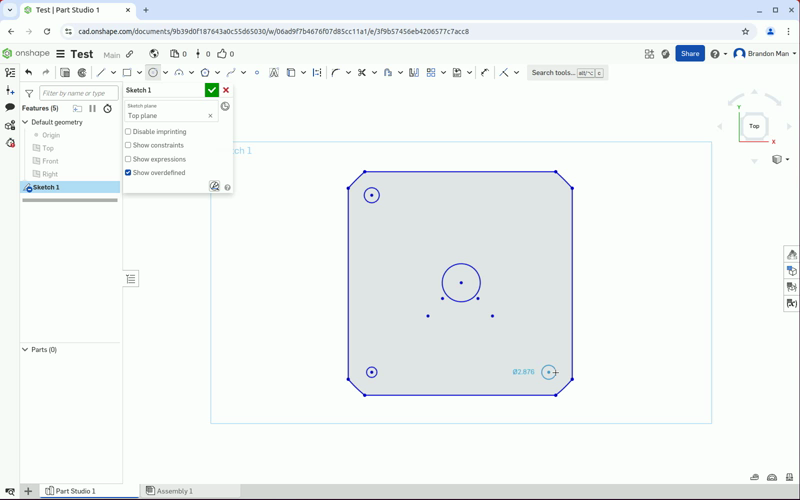
key(esc)
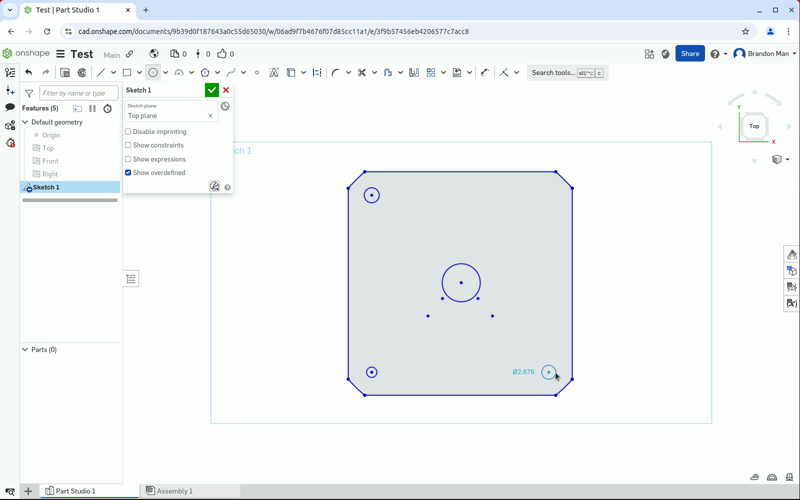
key(c)
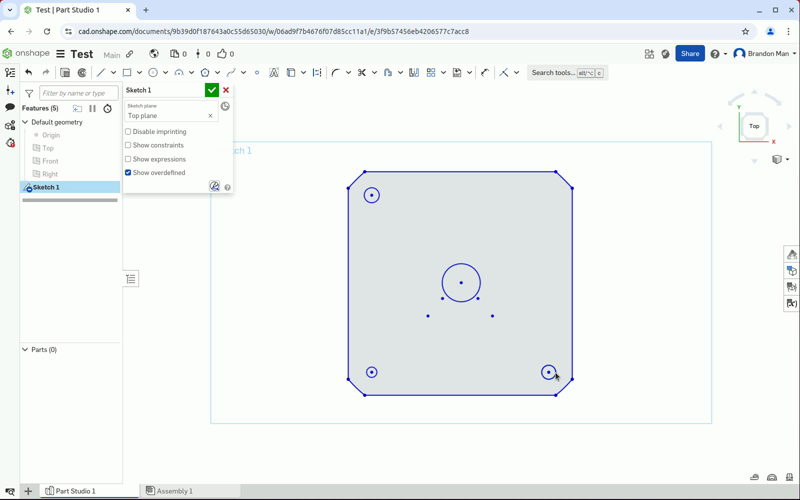
key_down(shift)
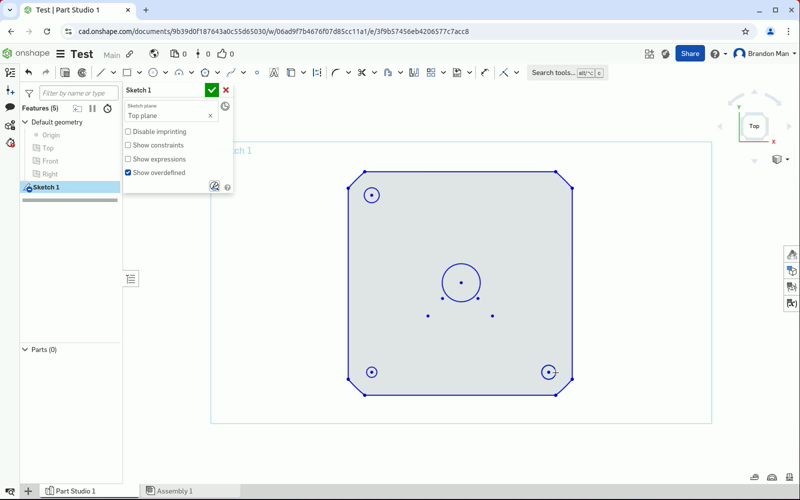
mouse_move(548, 195)
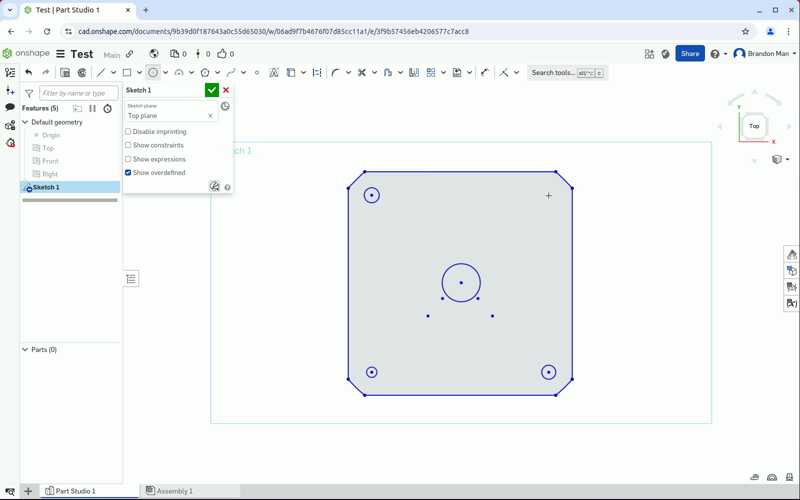
click(548, 195)
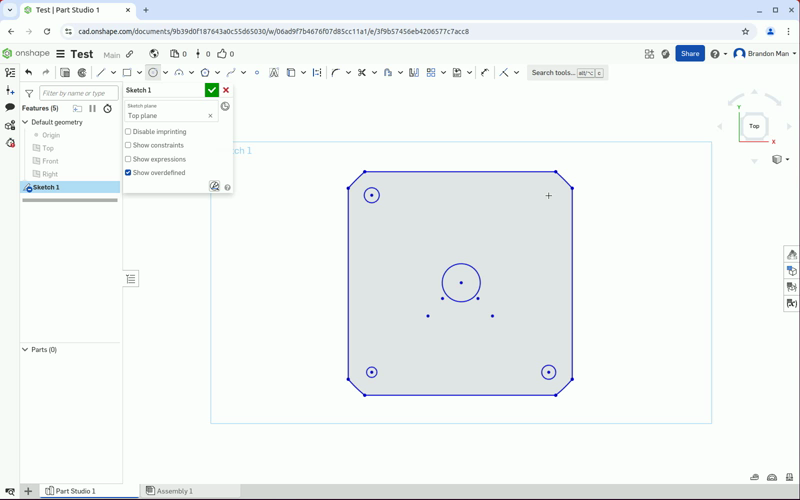
key_up(shift)
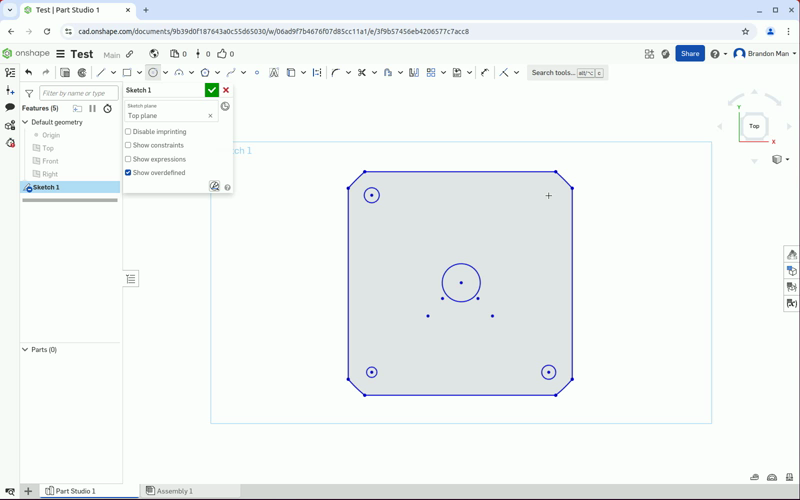
mouse_move(555, 195)
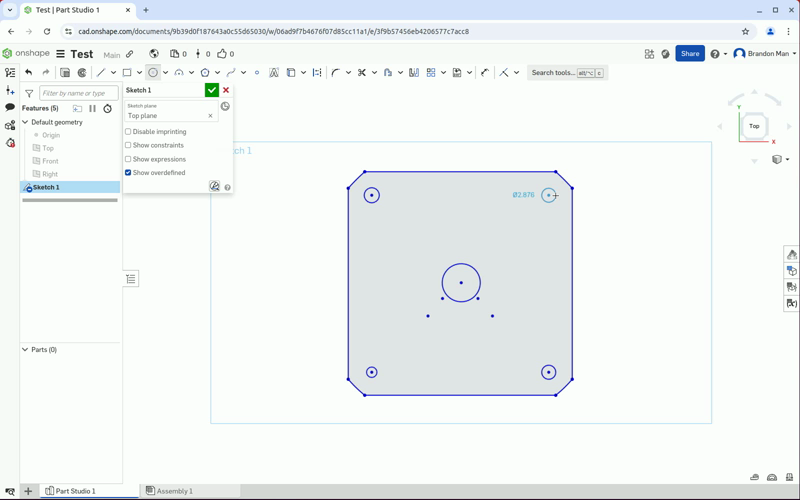
click(555, 195)
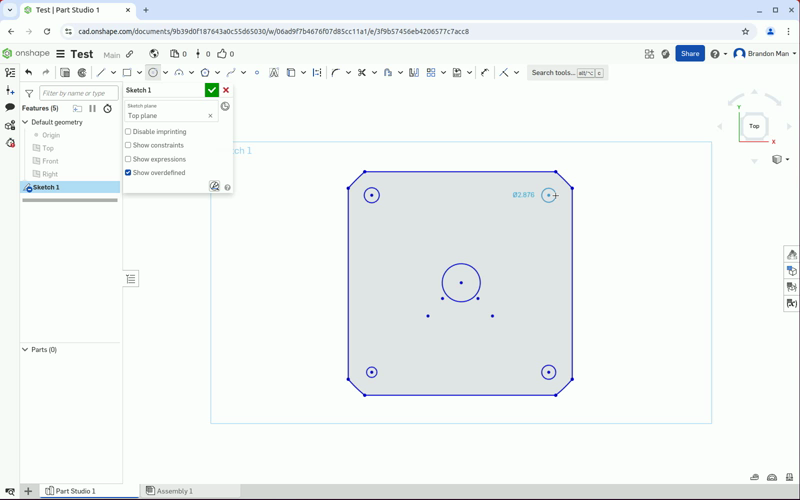
key(esc)
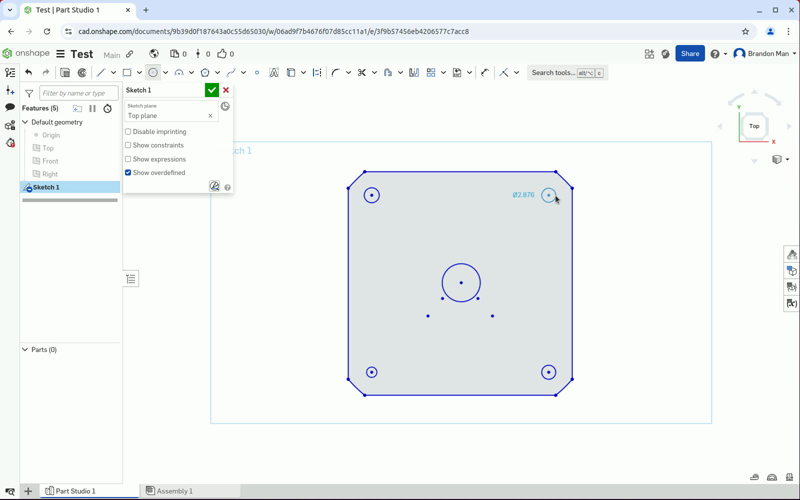
mouse_move(403, 264)
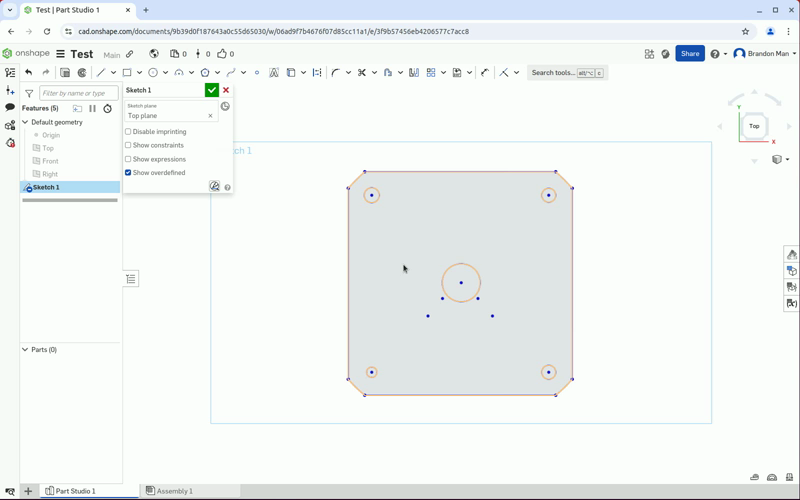
click(403, 264)
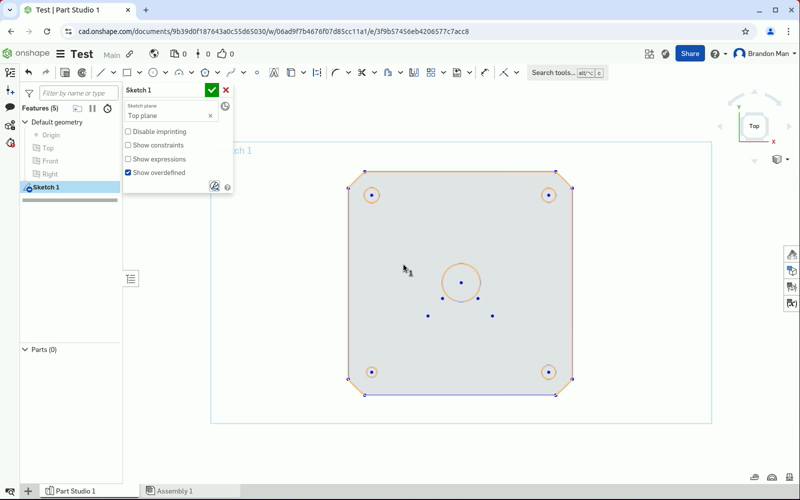
mouse_move(73, 352)
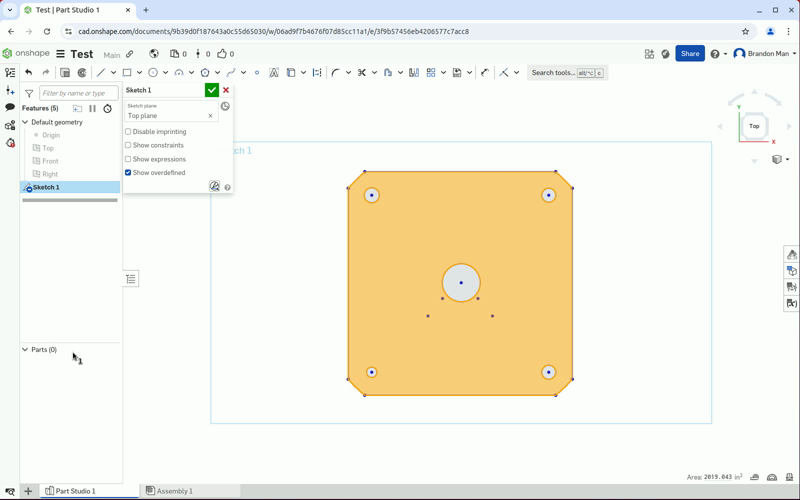
key(shift+y)
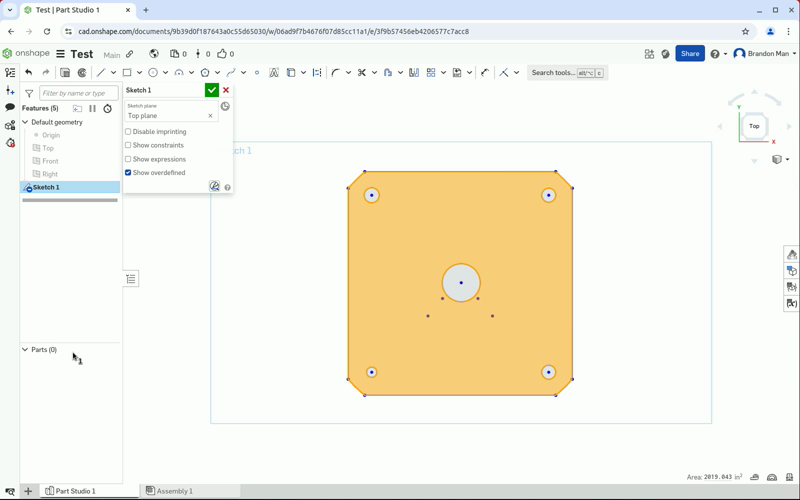
key(shift+e)
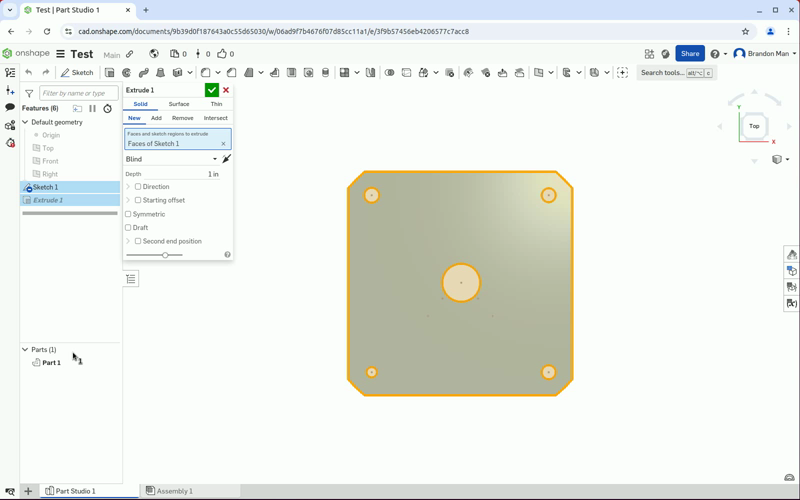
mouse_move(143, 106)
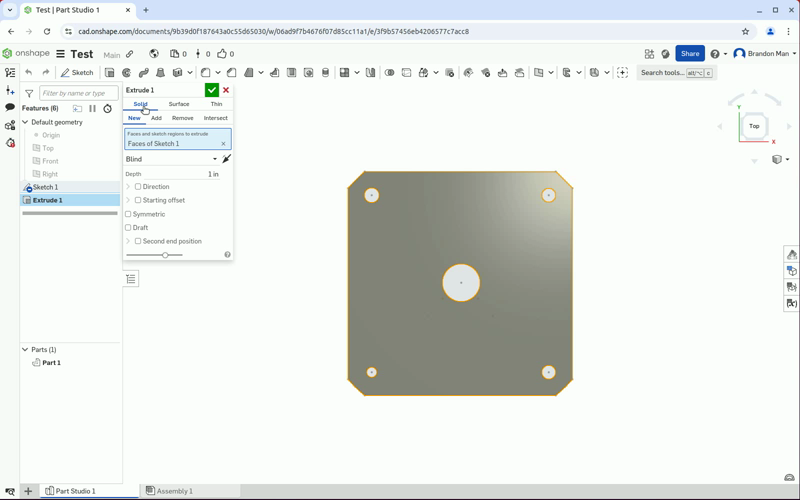
click(143, 106)
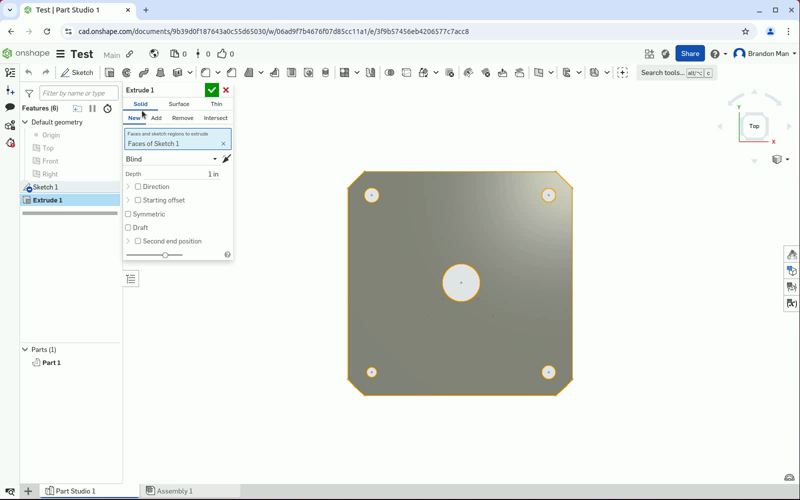
mouse_move(137, 120)
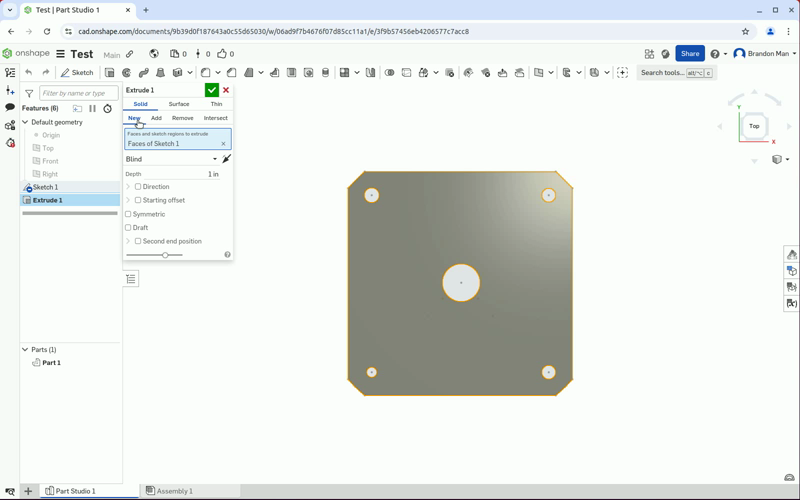
click(137, 120)
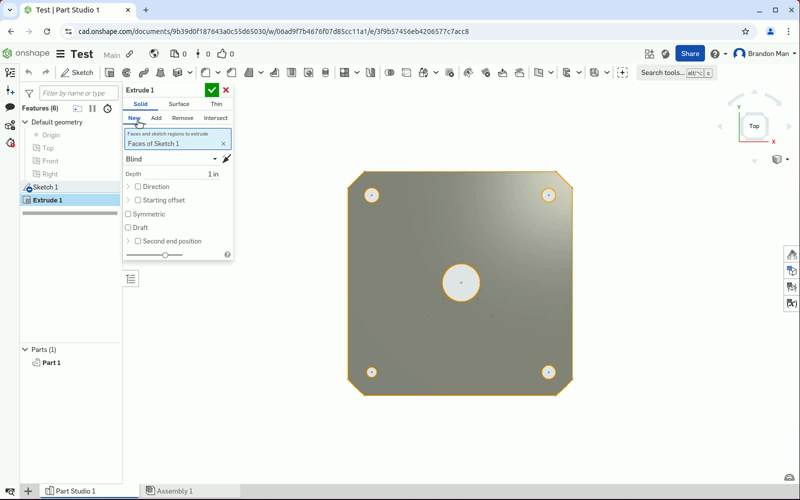
key(tab, 4)
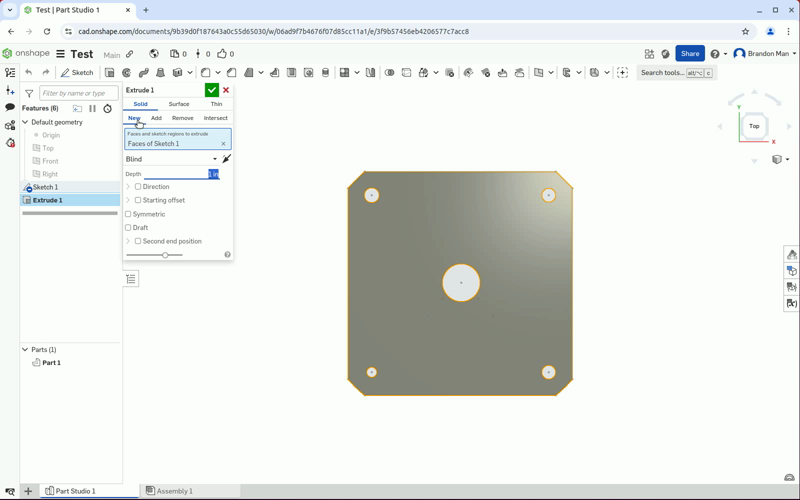
text(1.204)
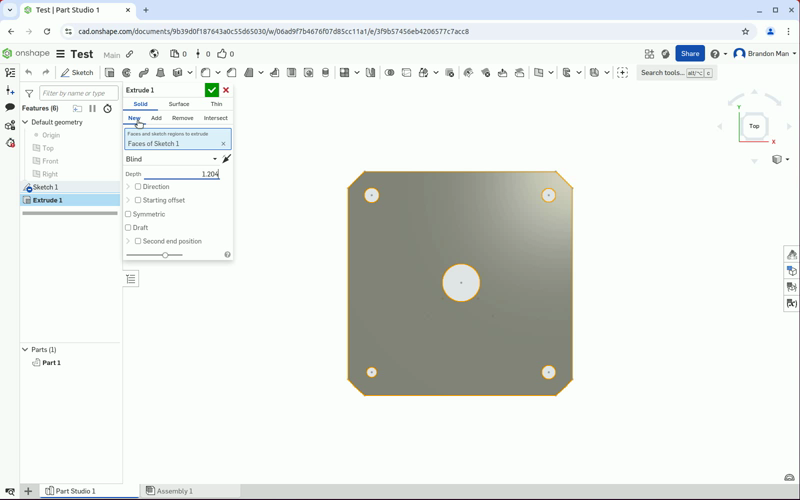
key(enter)
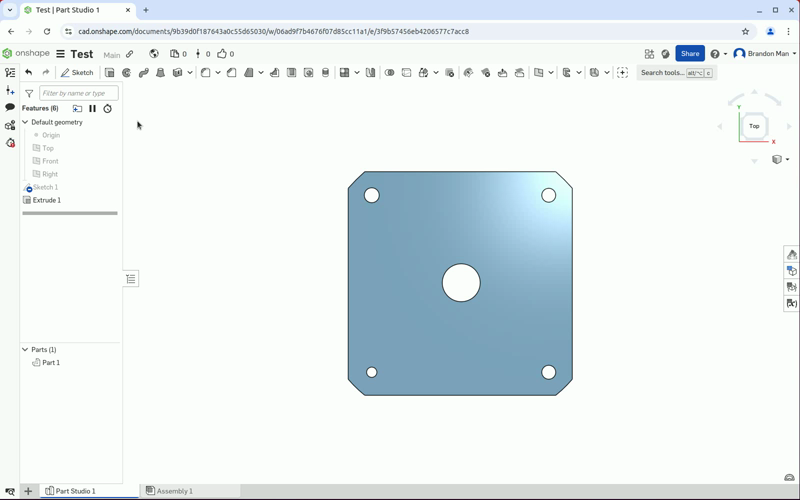
key(shift+h)
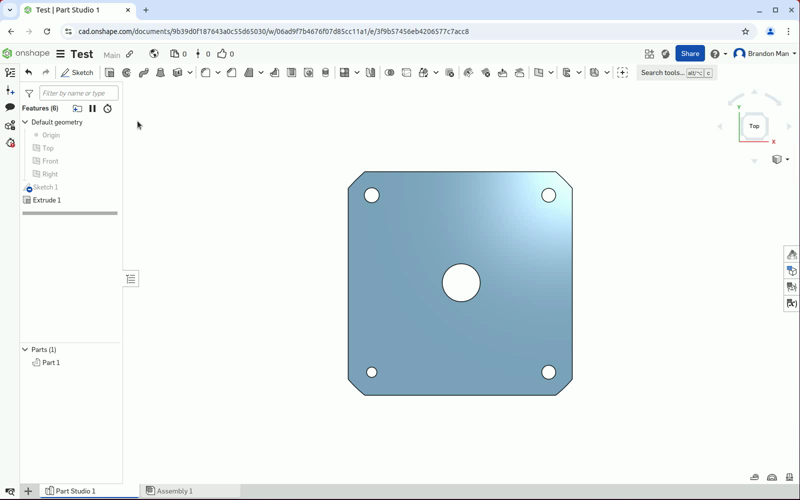
key(shift+h)
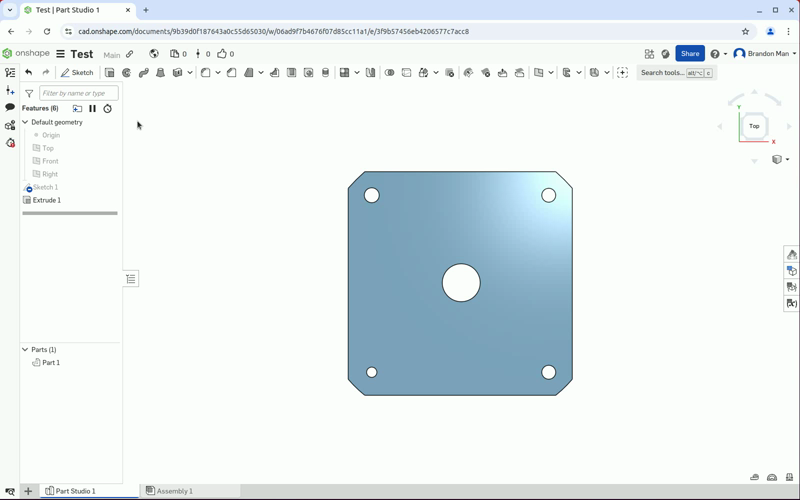
mouse_move(73, 189)
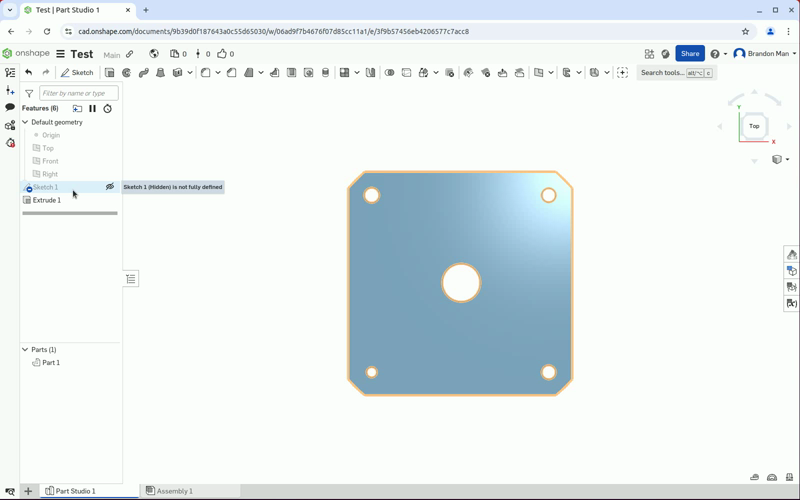
click(73, 189)
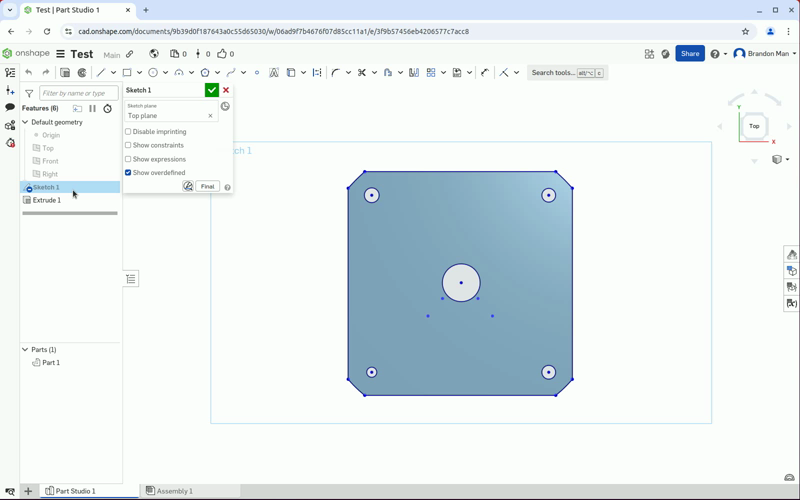
mouse_move(229, 92)
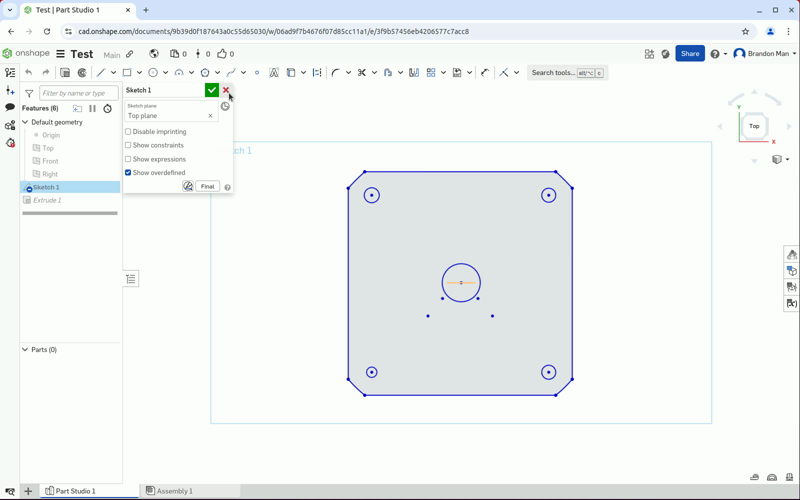
click(229, 92)
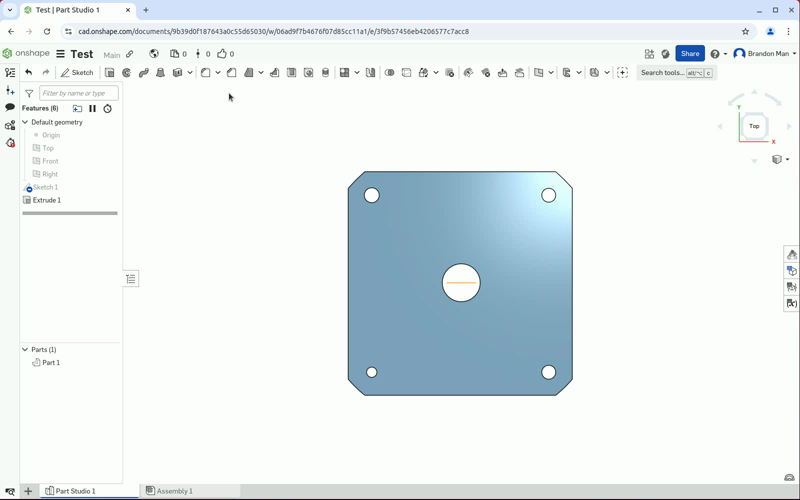
mouse_move(541, 75)
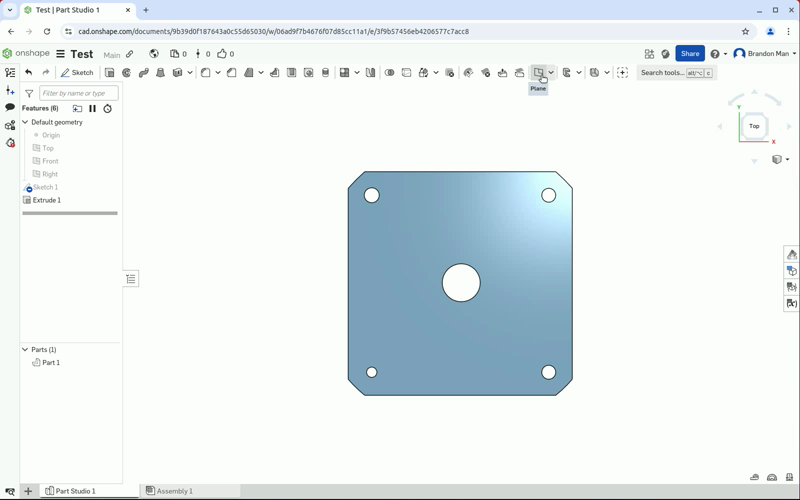
click(541, 75)
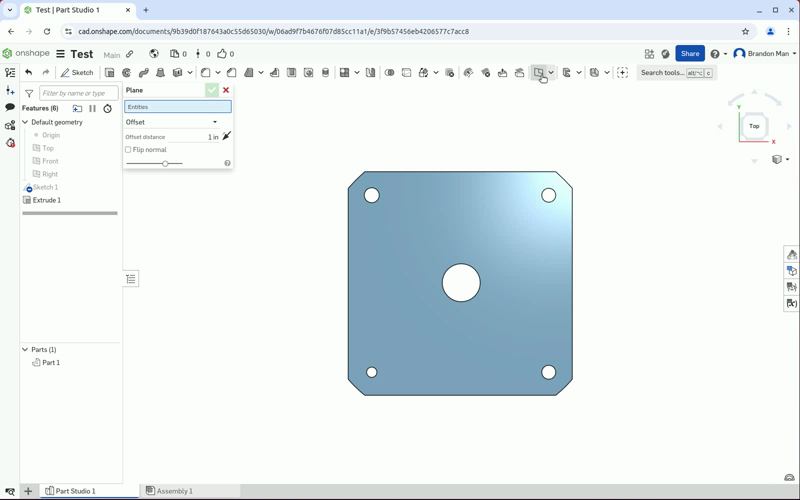
mouse_move(73, 150)
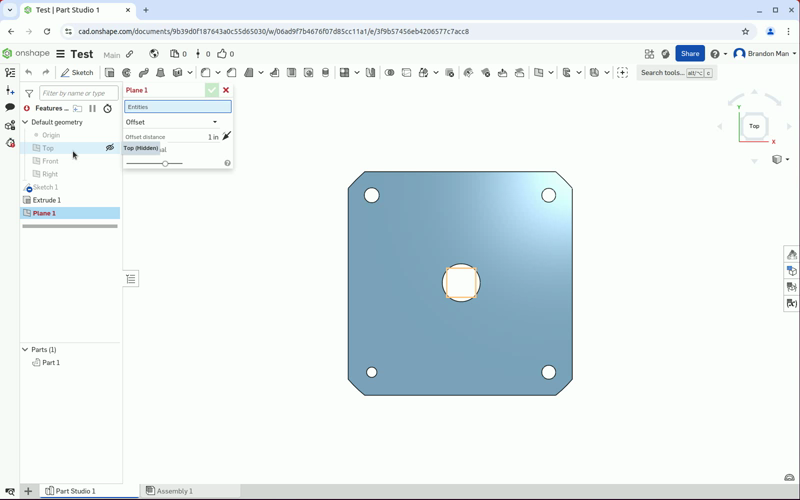
click(73, 150)
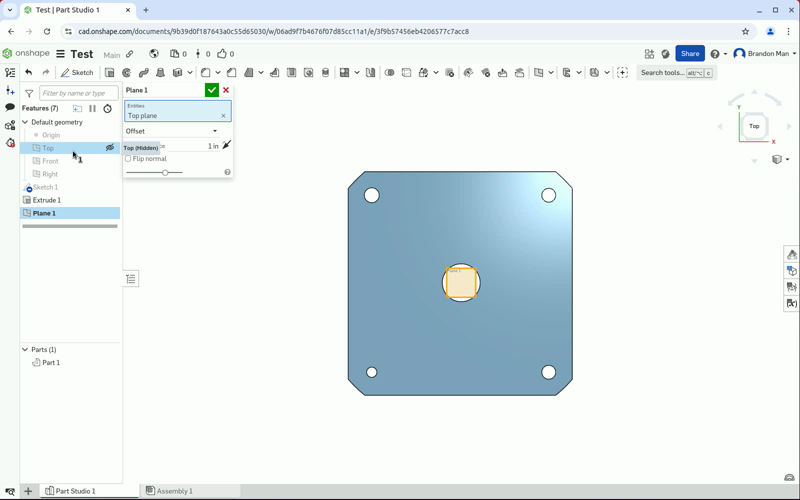
key(tab, 2)
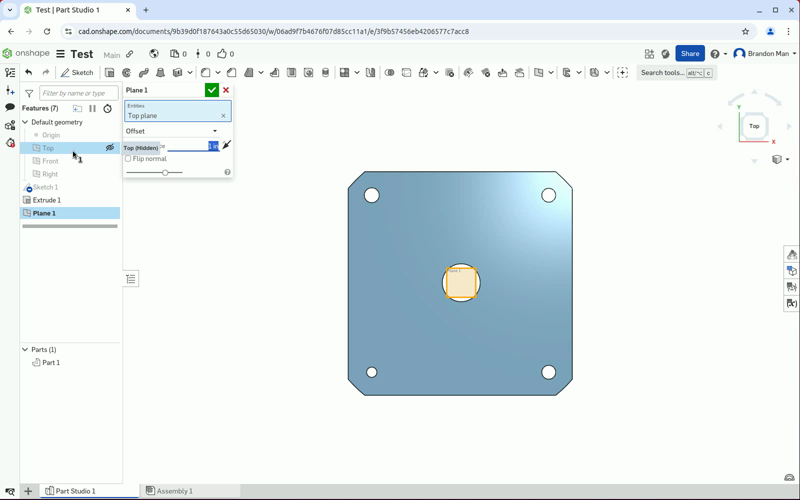
text(1.202)
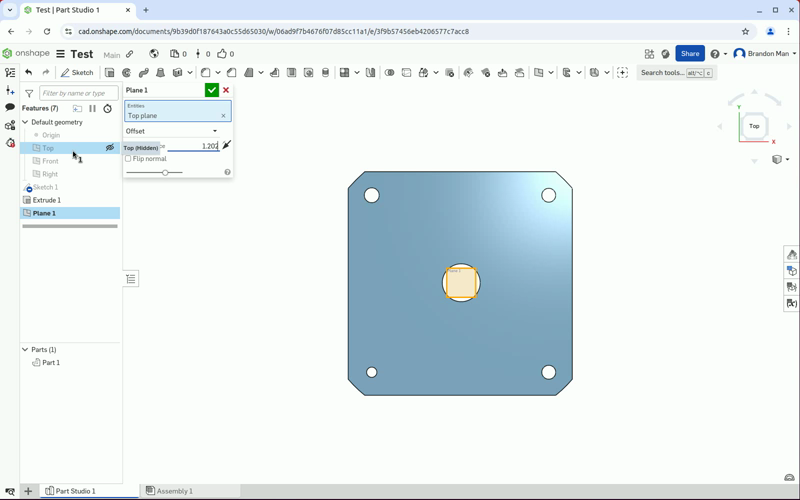
key(enter, 2)
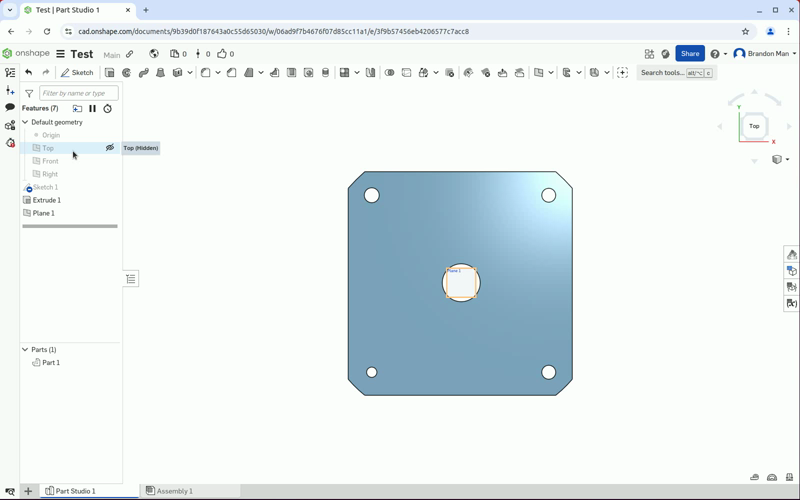
key(shift+s)
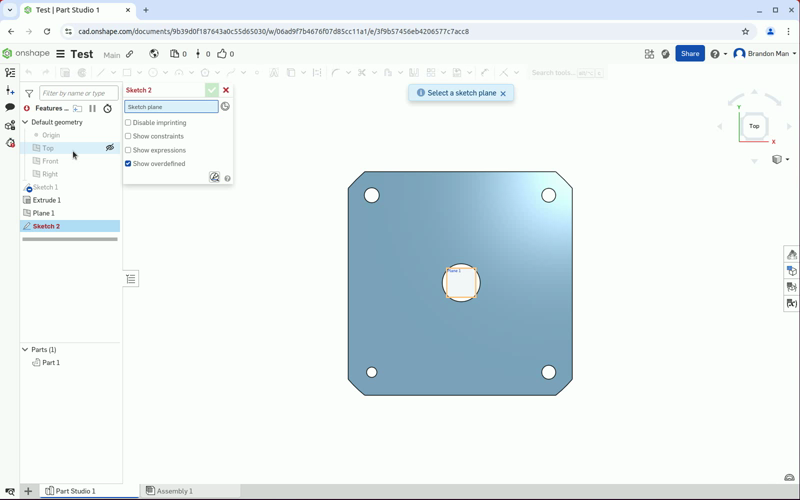
mouse_move(73, 215)
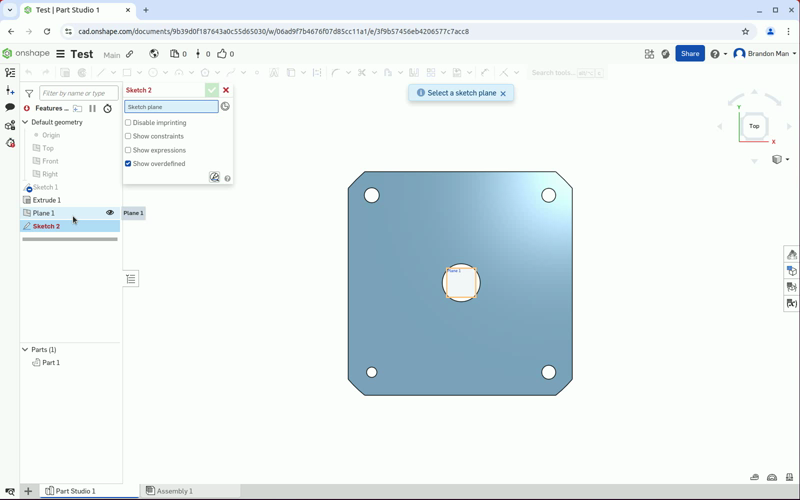
click(73, 215)
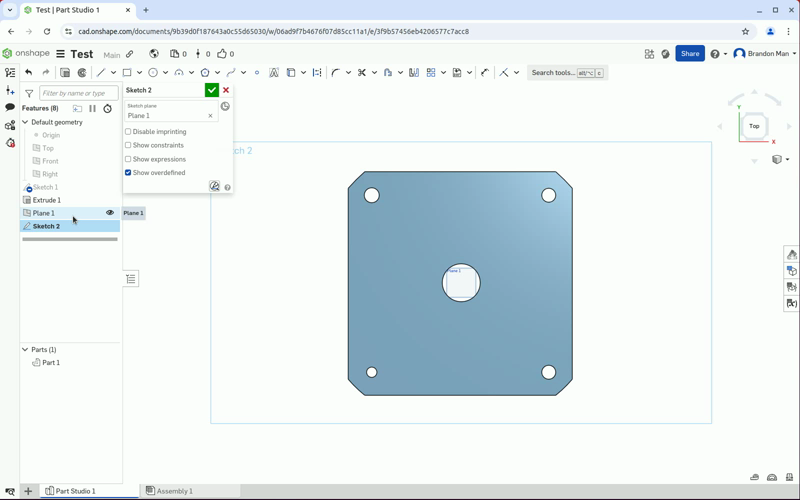
mouse_move(73, 352)
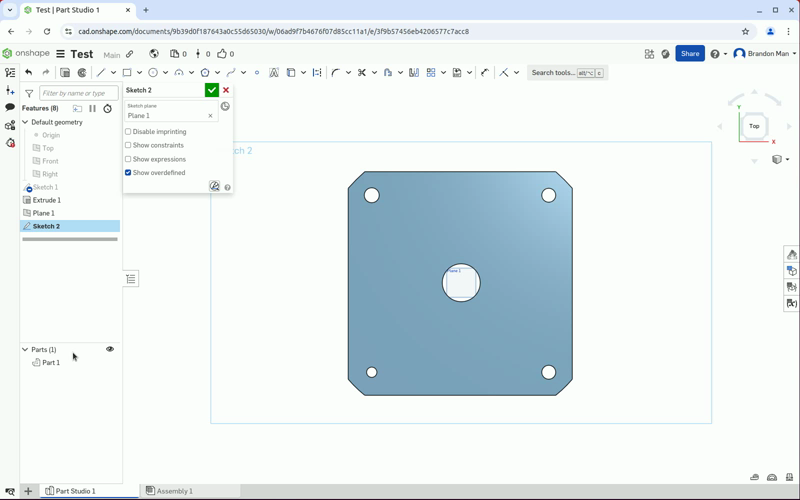
key(y)
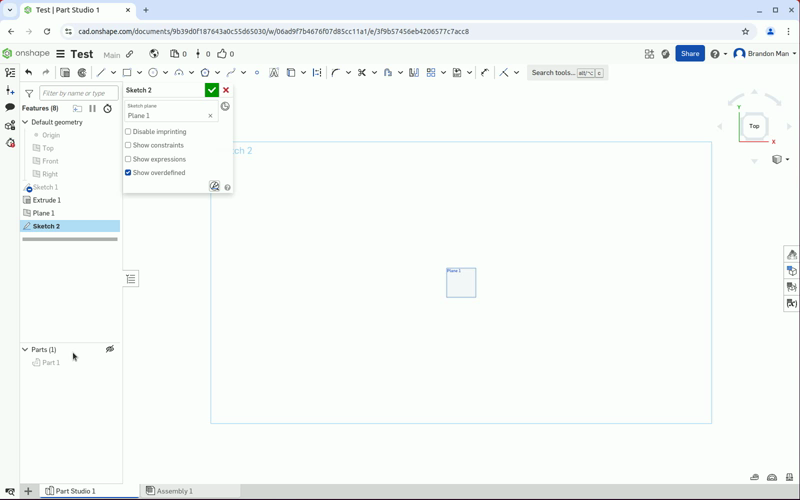
key(c)
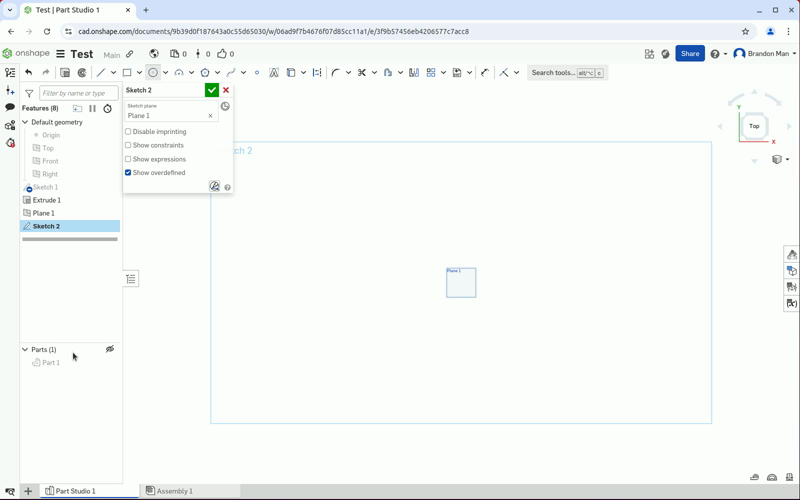
key_down(shift)
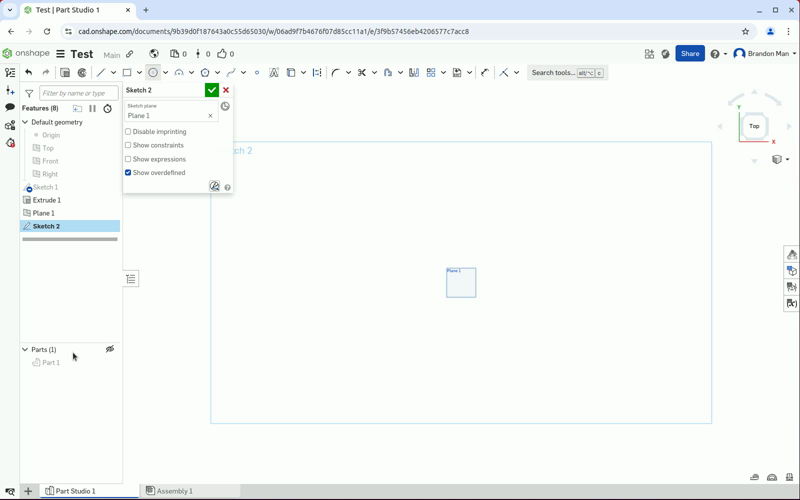
mouse_move(461, 282)
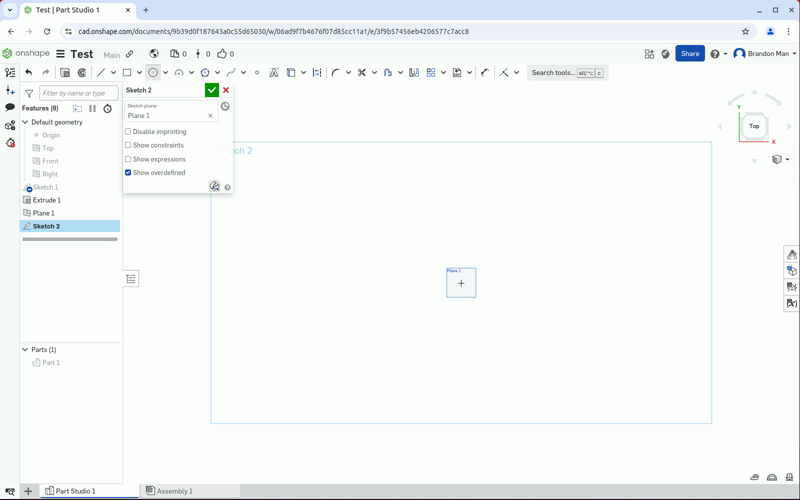
click(461, 282)
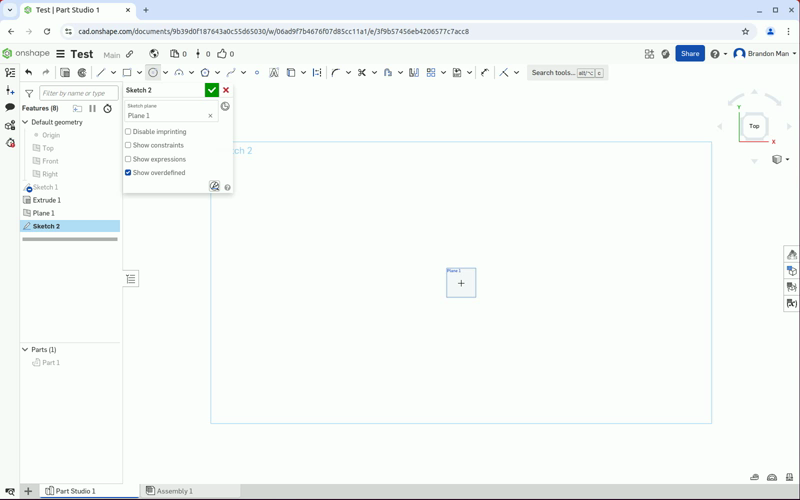
key_up(shift)
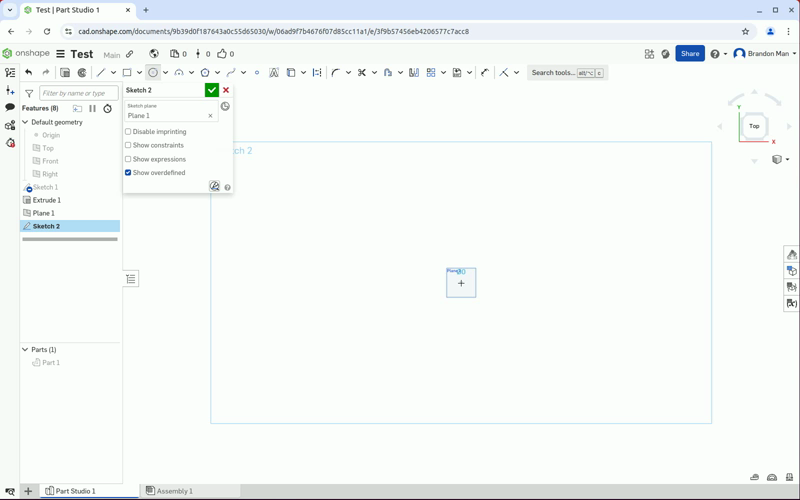
mouse_move(522, 282)
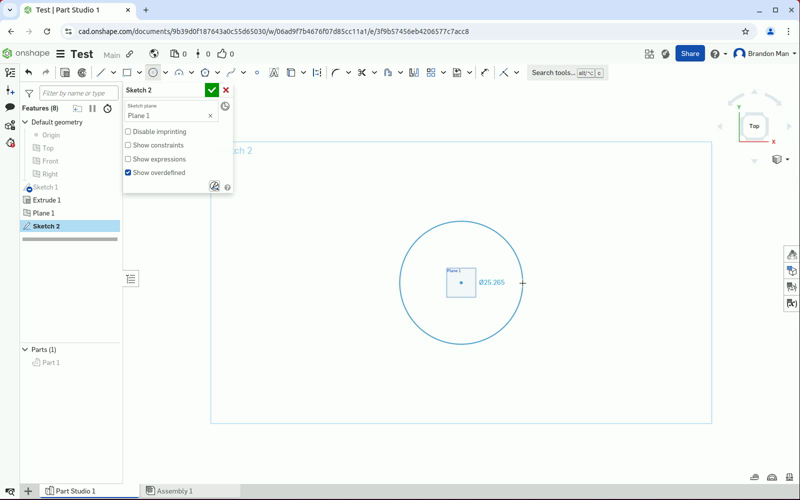
click(522, 282)
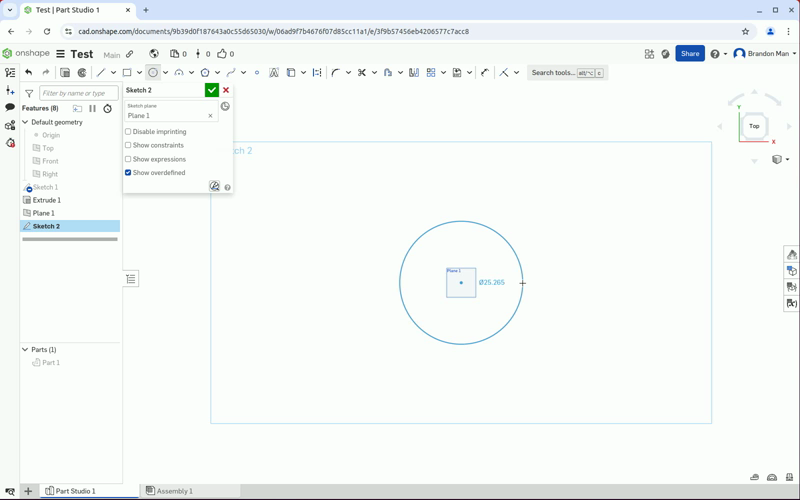
key(esc)
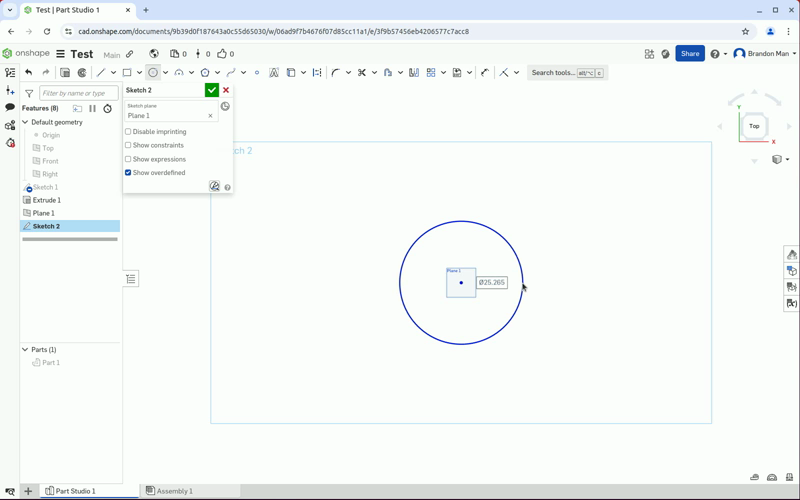
key(c)
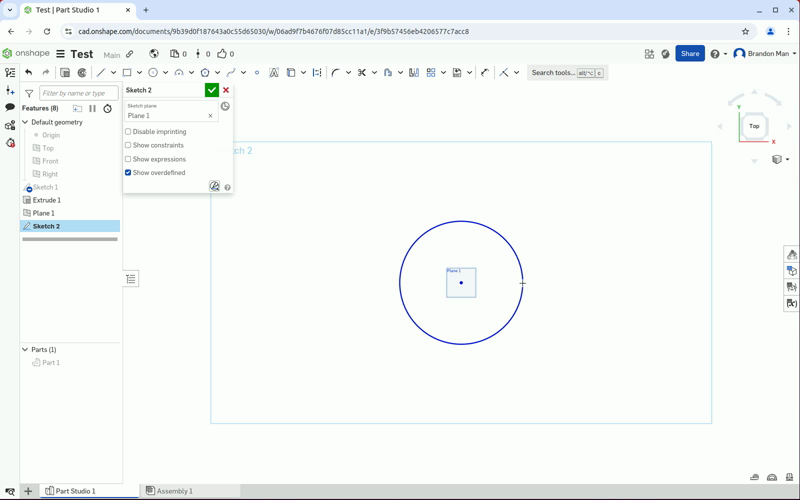
key_down(shift)
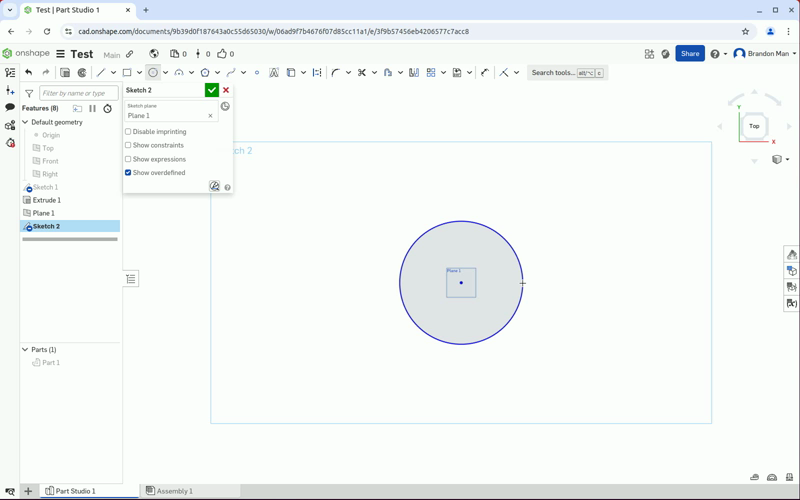
mouse_move(461, 282)
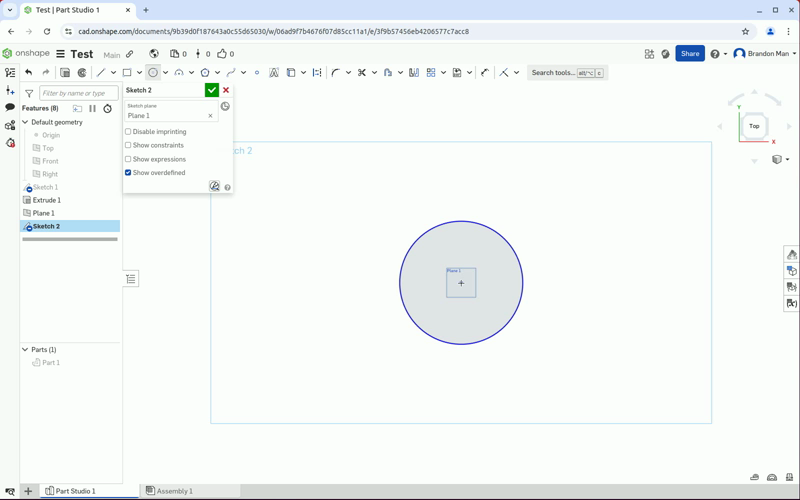
click(461, 282)
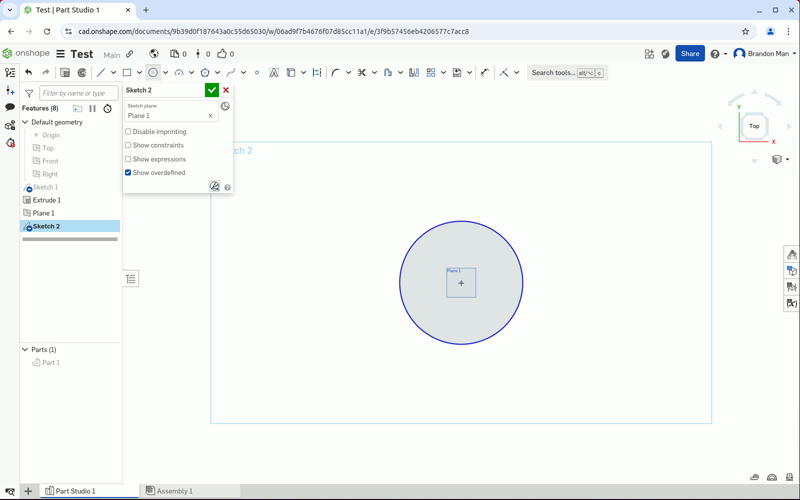
key_up(shift)
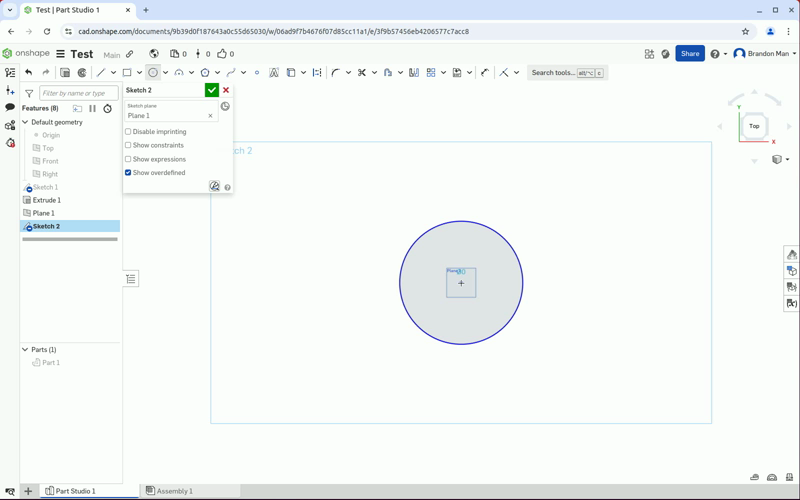
mouse_move(480, 282)
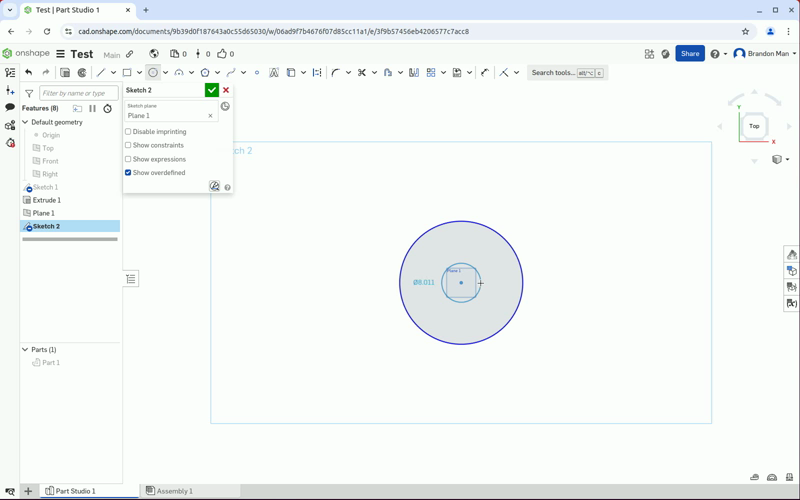
click(480, 282)
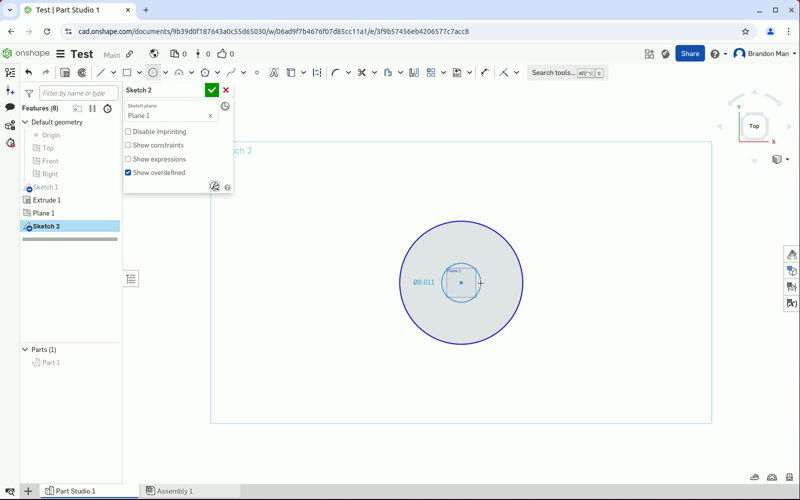
key(esc)
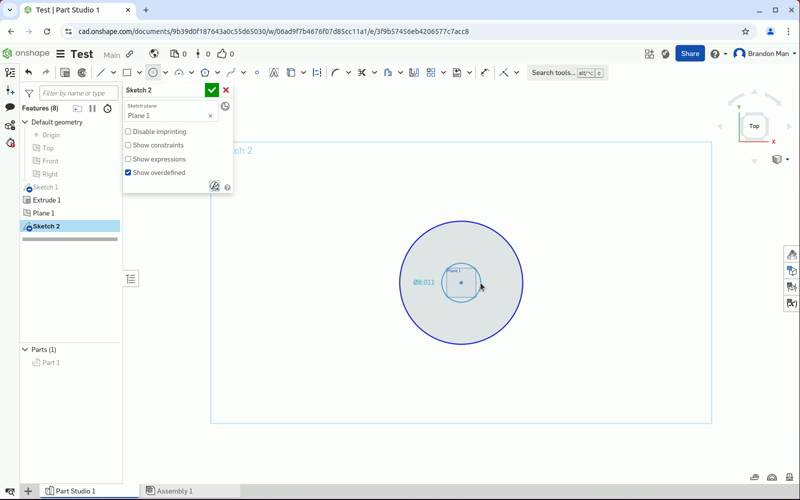
mouse_move(431, 268)
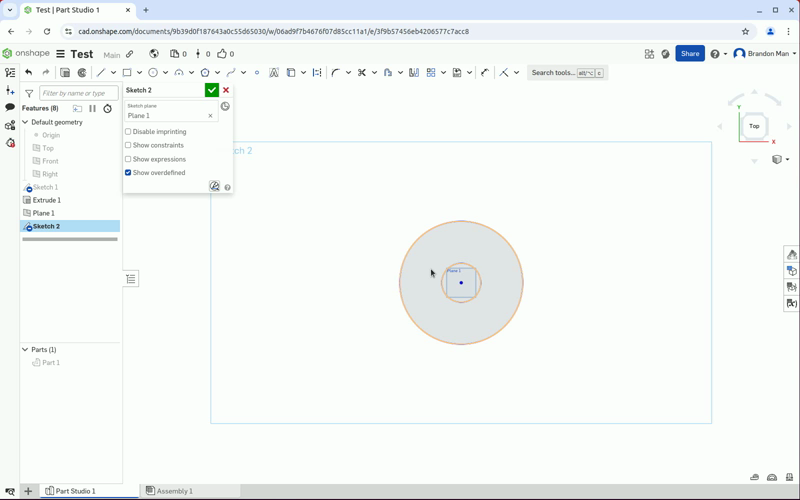
click(431, 268)
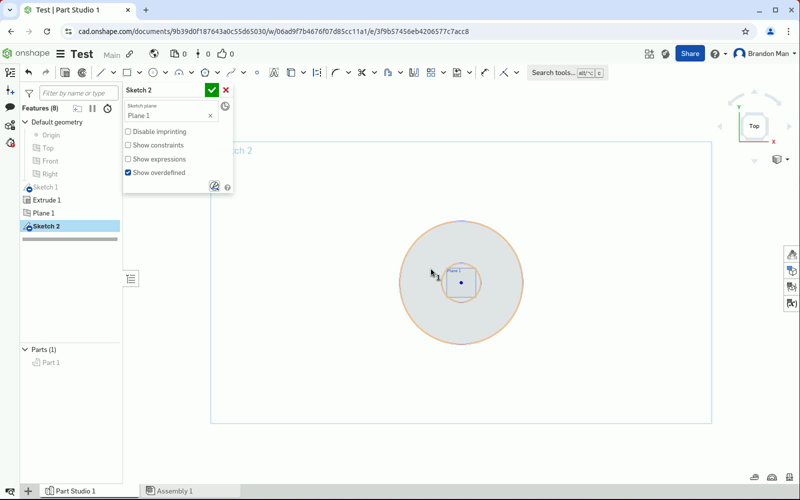
mouse_move(73, 352)
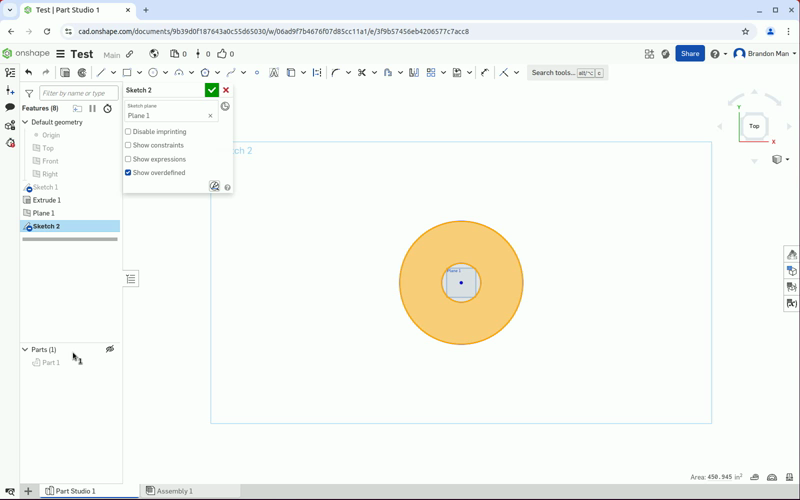
key(shift+y)
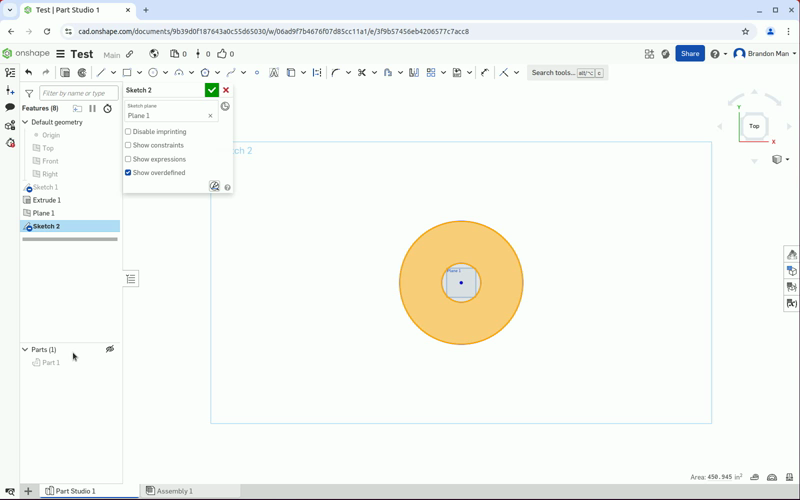
key(shift+e)
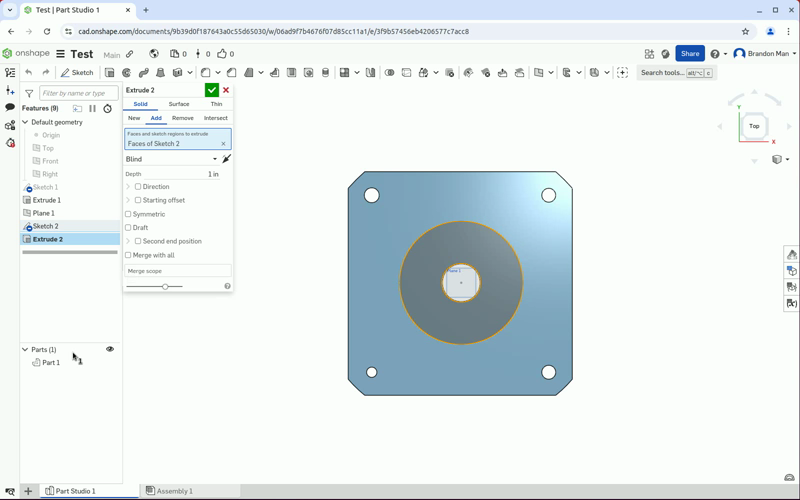
mouse_move(143, 106)
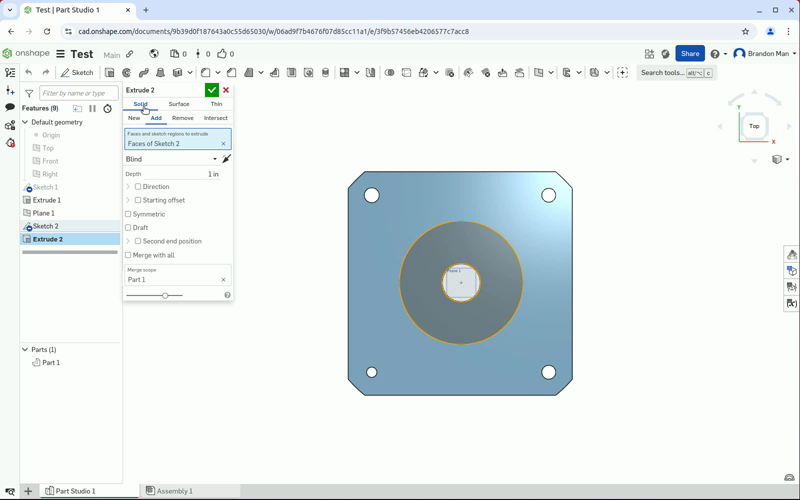
click(143, 106)
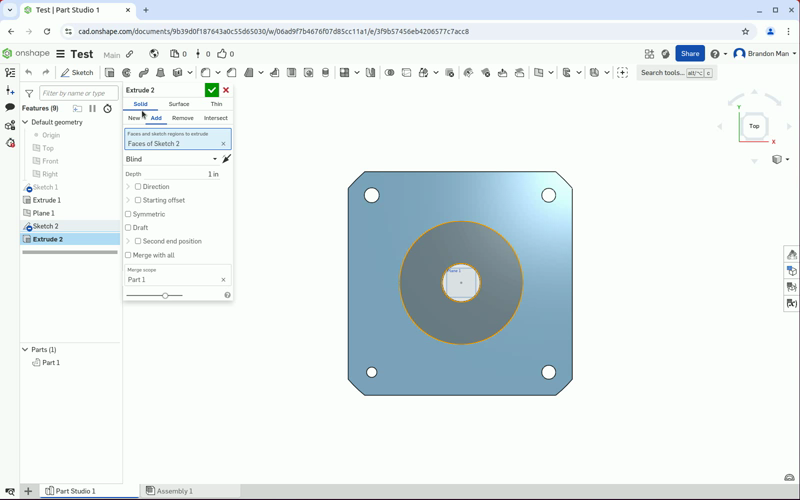
mouse_move(137, 120)
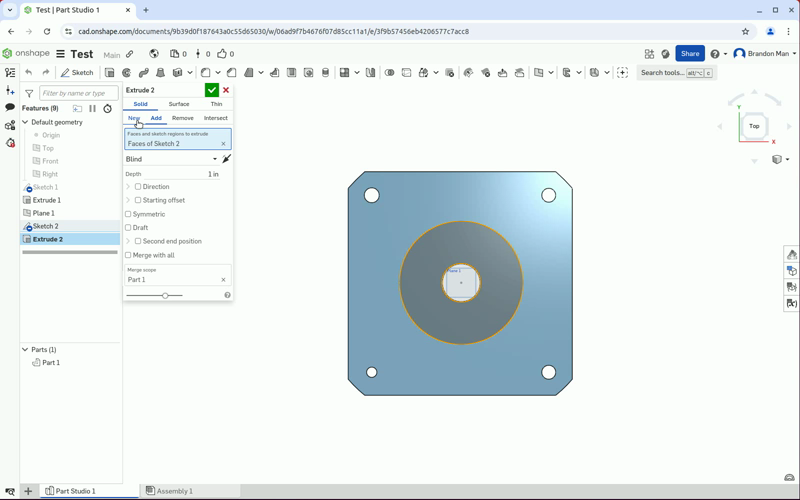
click(137, 120)
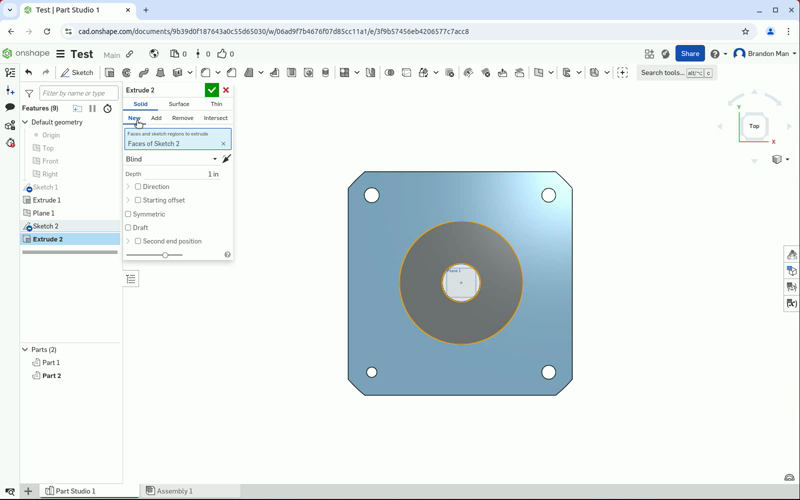
key(tab, 4)
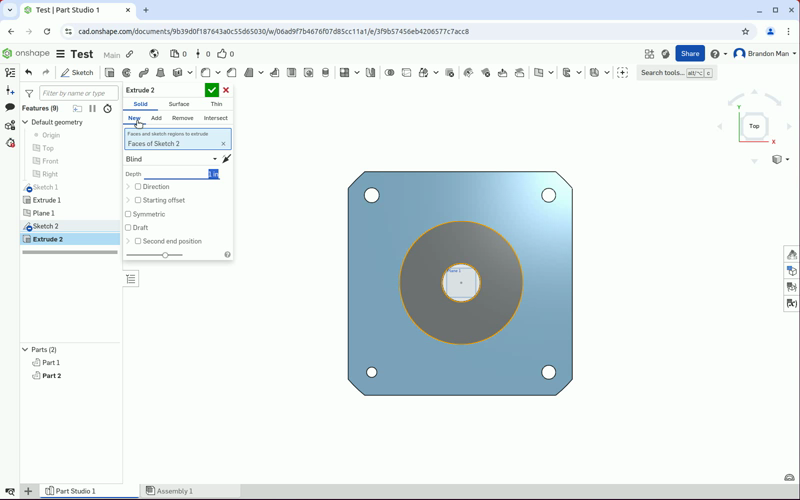
text(-3.129)
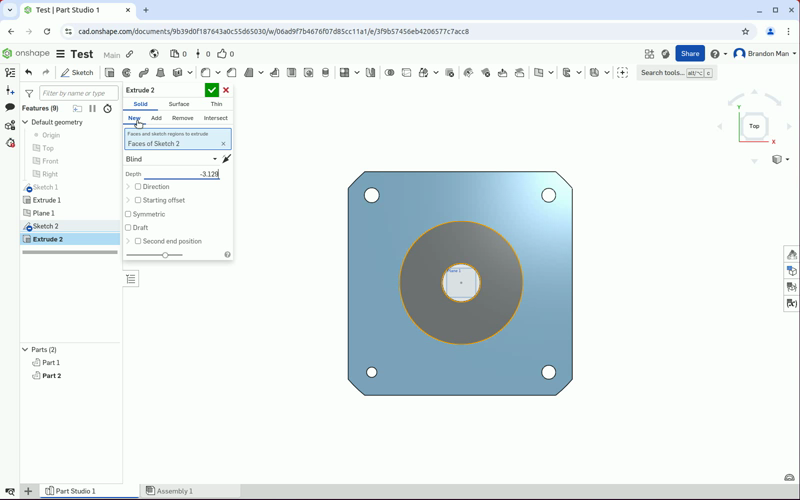
key(enter)
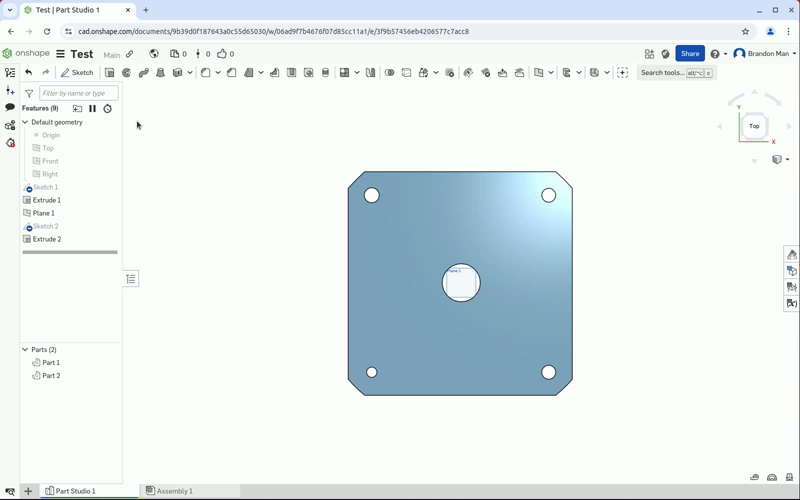
key(shift+h)
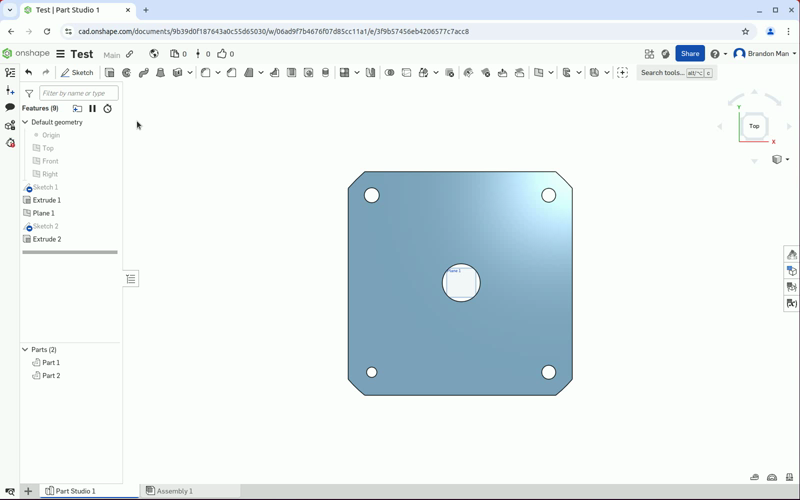
key(shift+h)
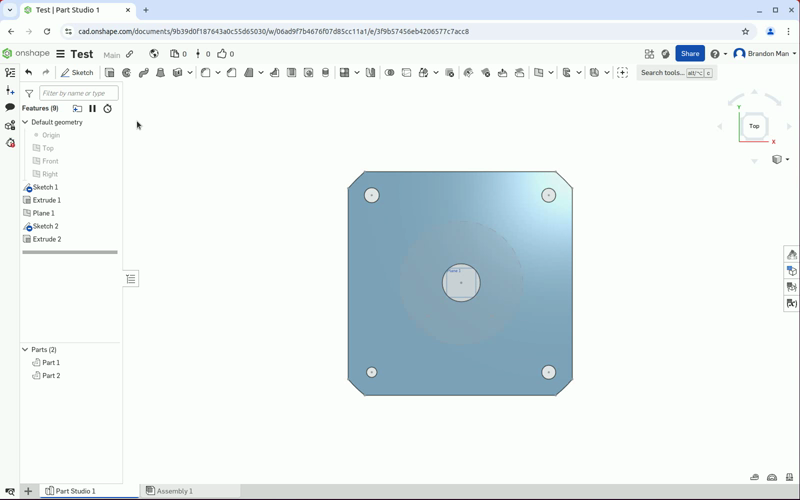
key(shift+7)
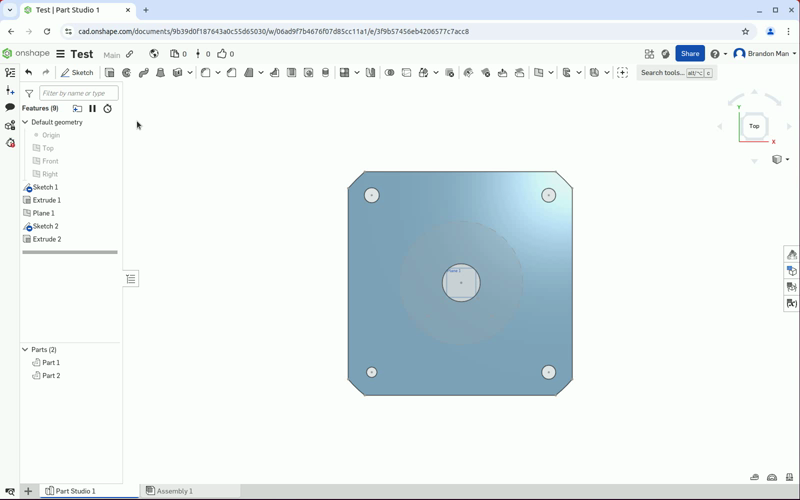
key(up, 3)
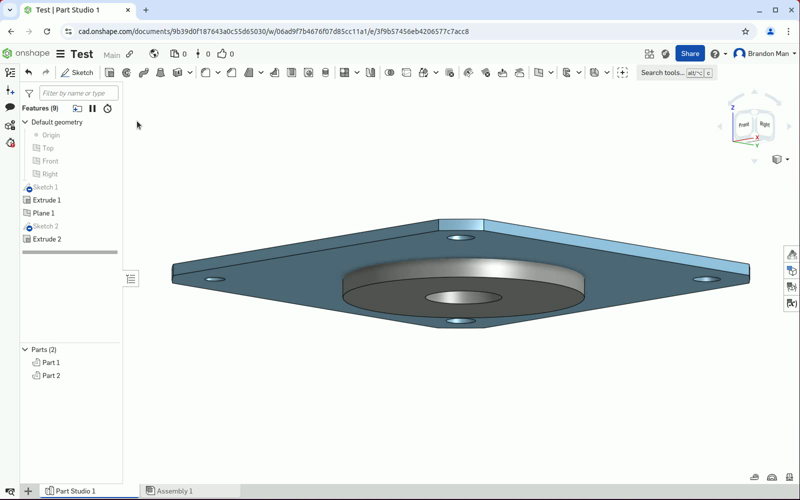
key(left, 3)
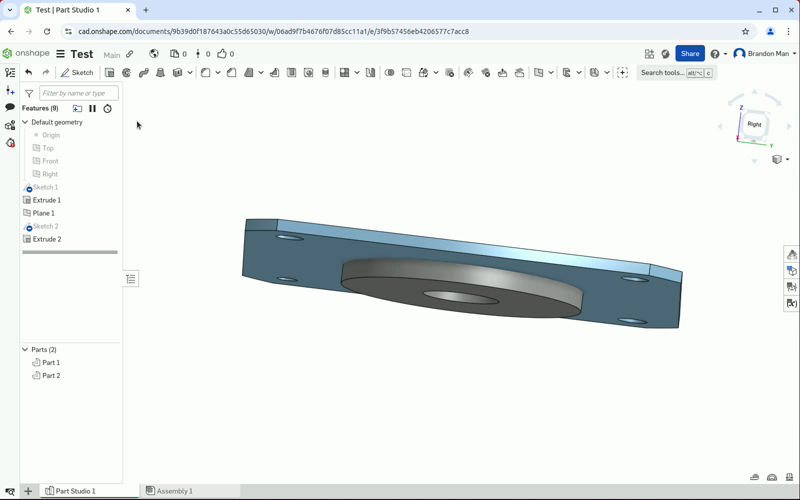
key(right, 3)
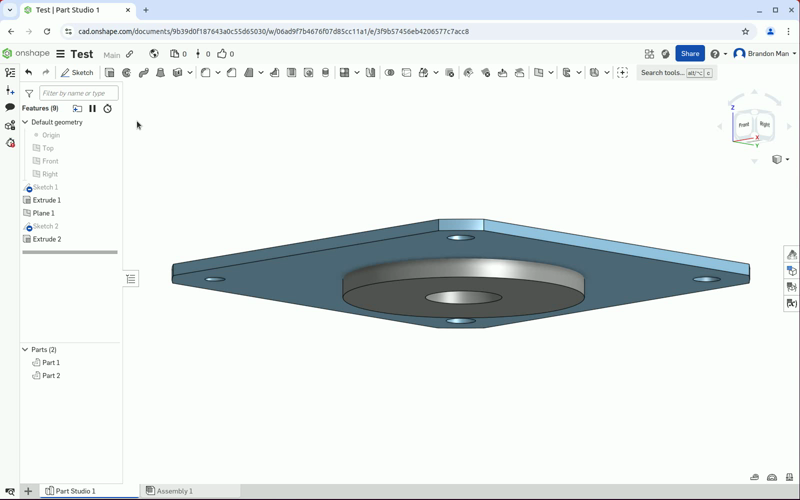
key(down, 3)
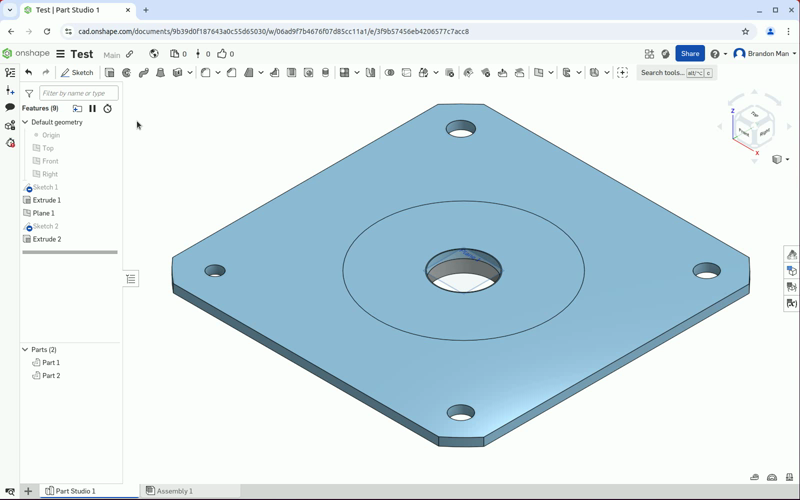
mouse_move(73, 189)
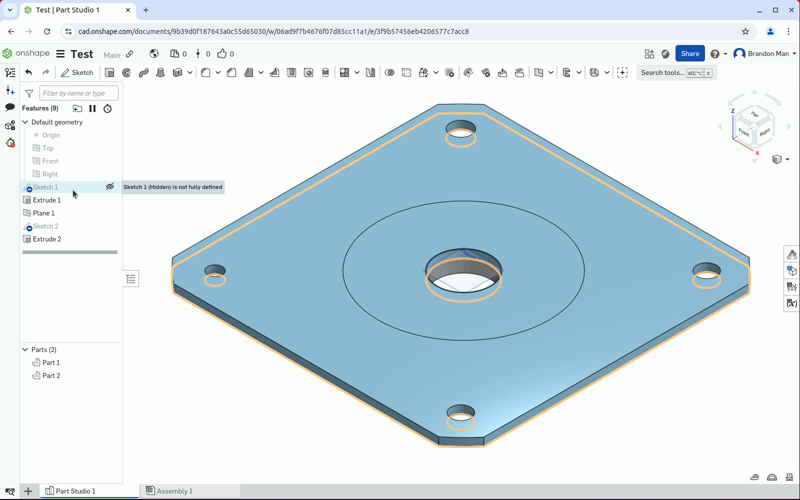
click(73, 189)